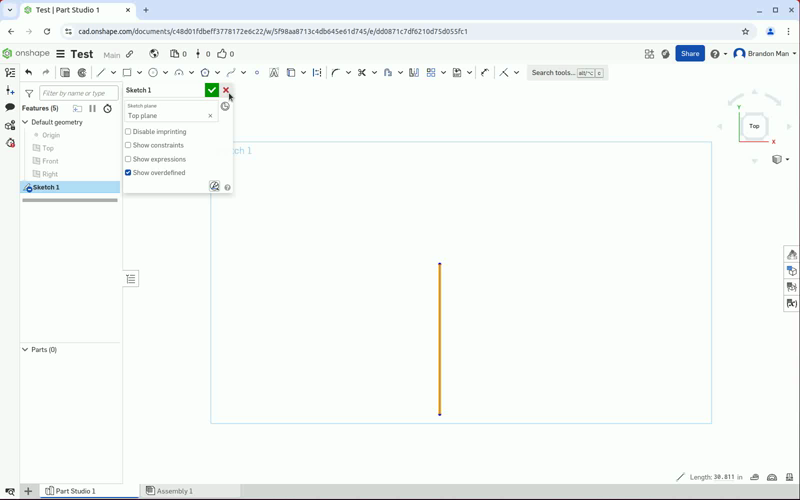
key(shift+h)
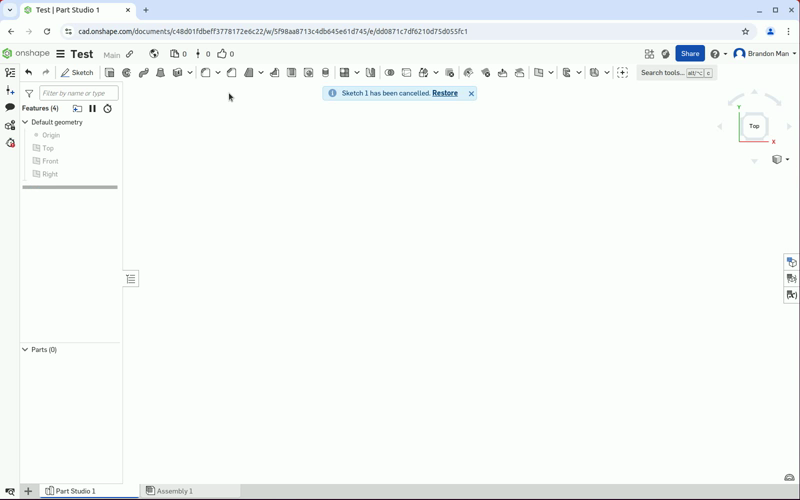
mouse_move(73, 352)
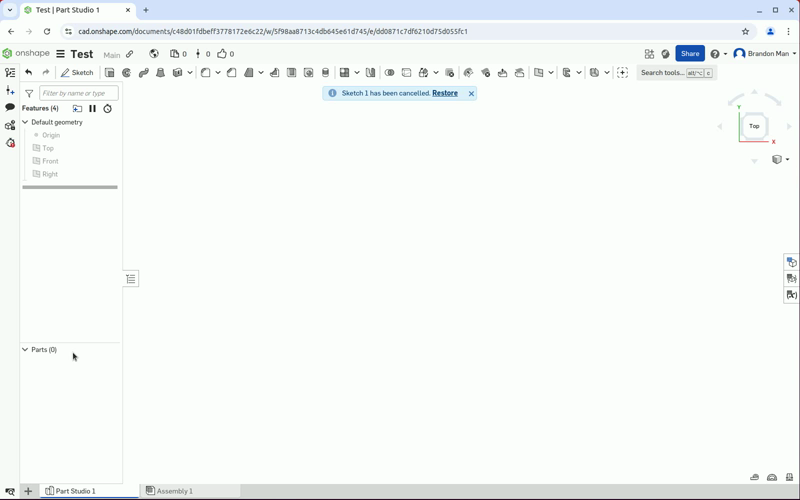
key(y)
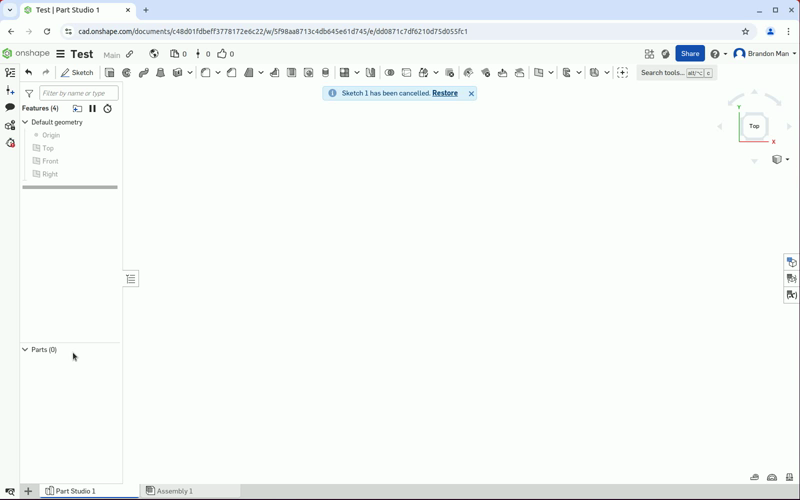
key(shift+p)
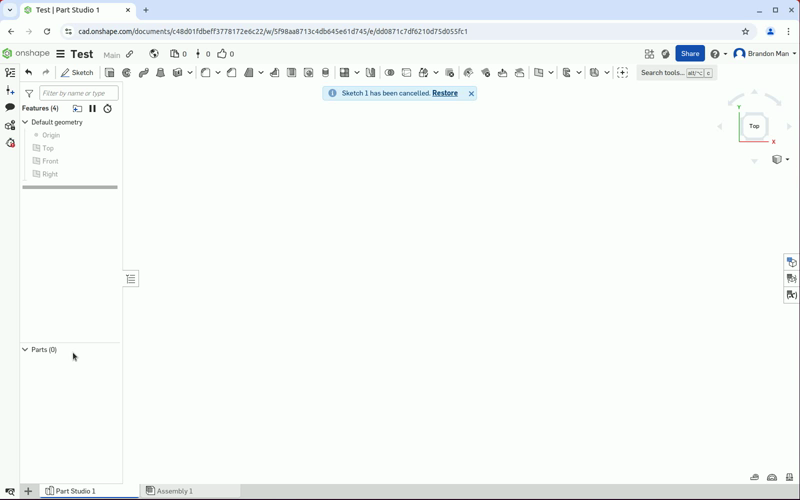
key(space)
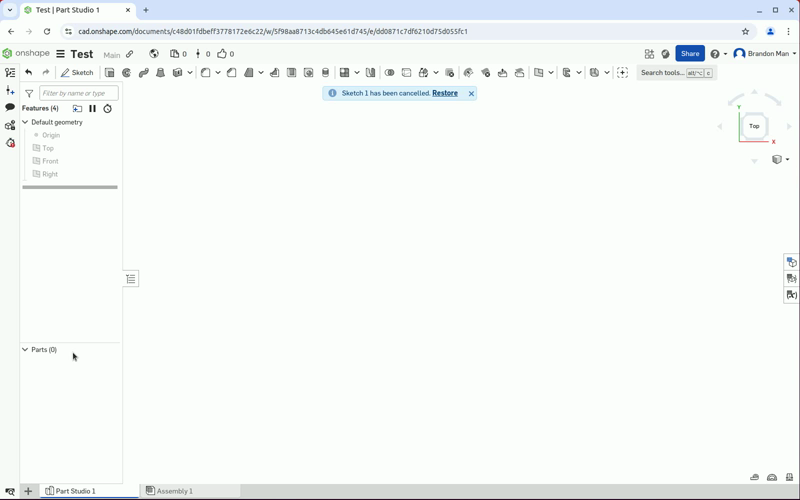
key_down(shift)
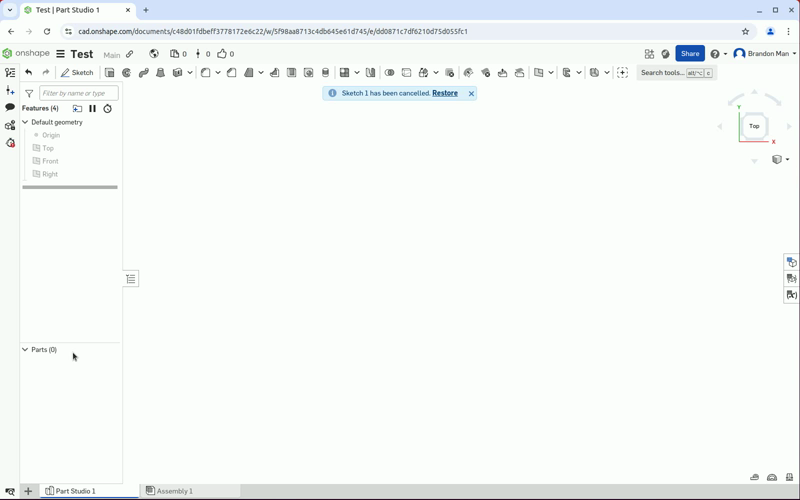
key(up)
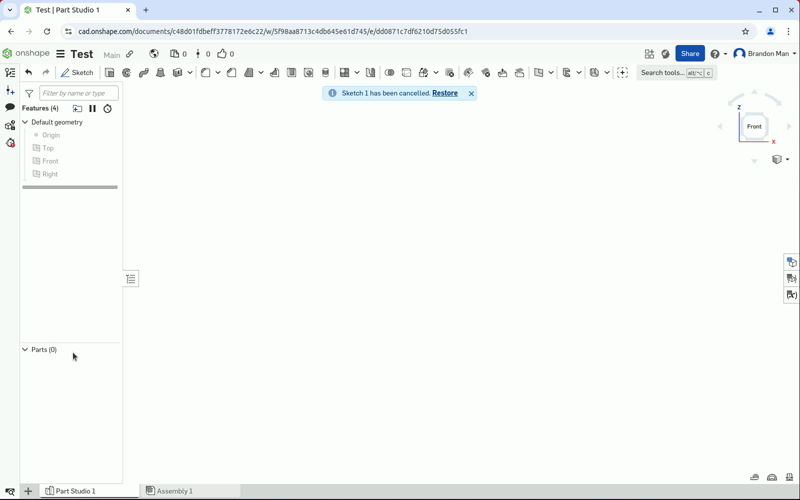
key_up(shift)
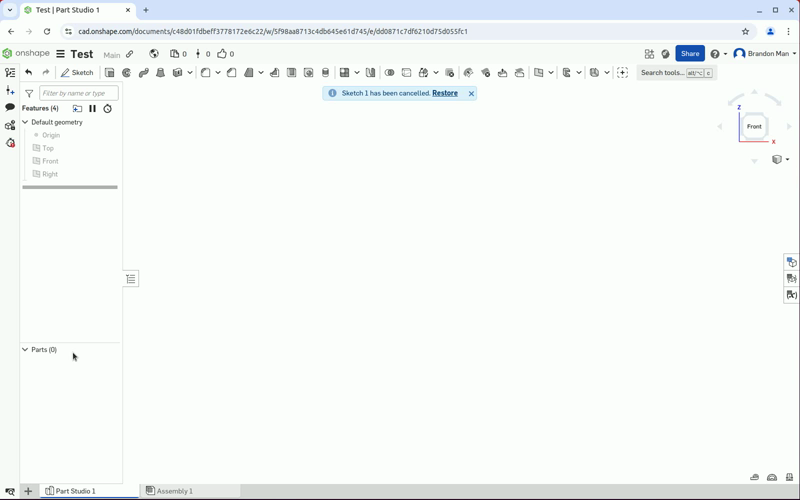
mouse_move(73, 352)
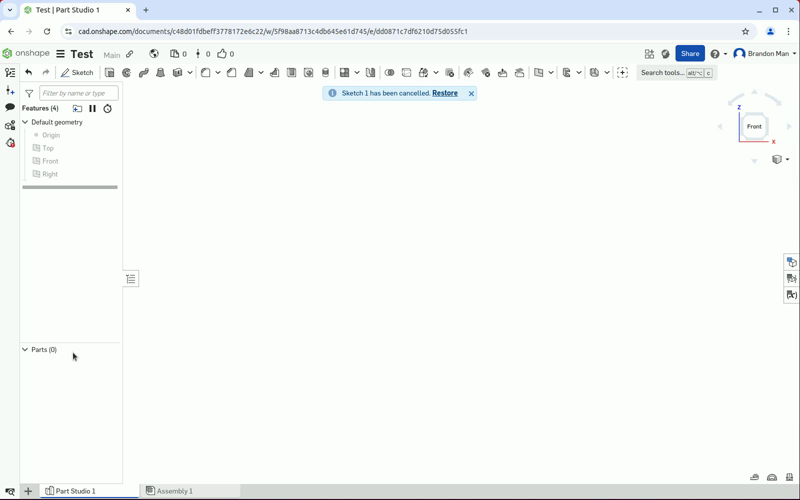
key(shift+y)
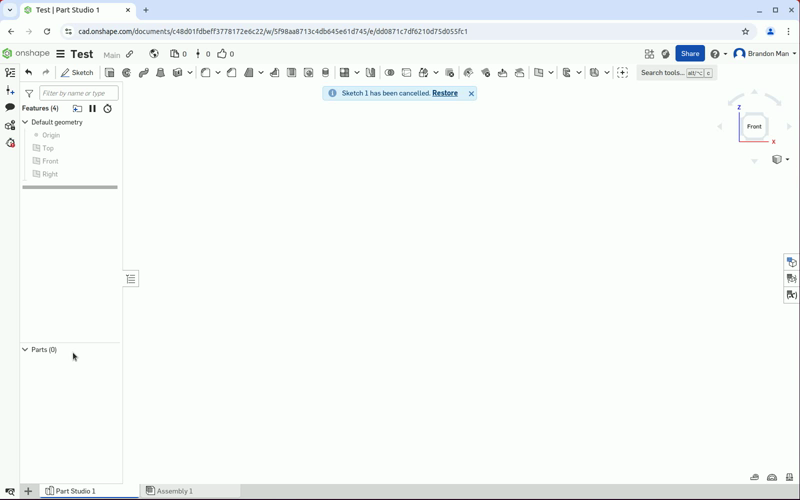
key(shift+s)
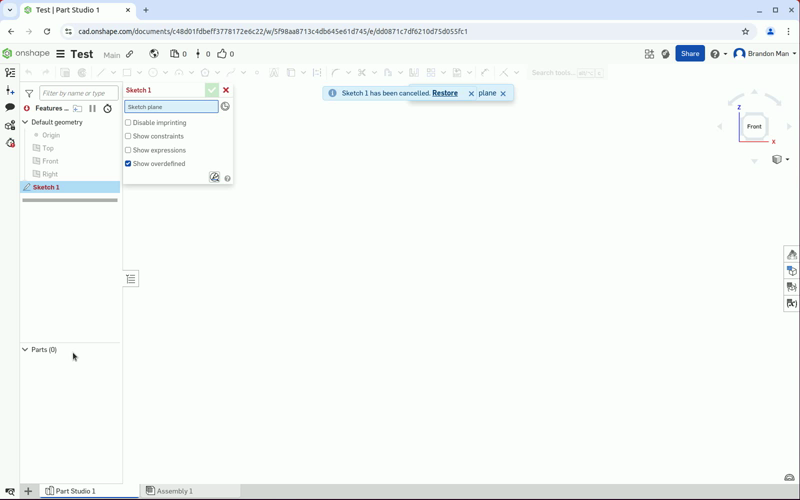
mouse_move(73, 163)
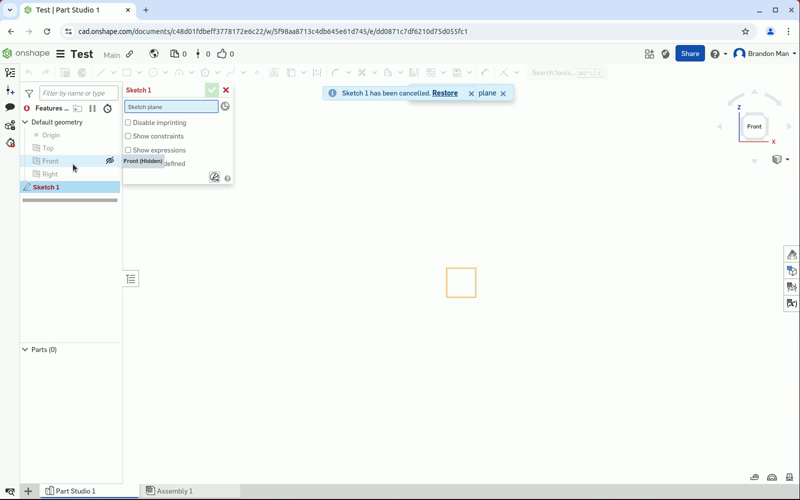
click(73, 163)
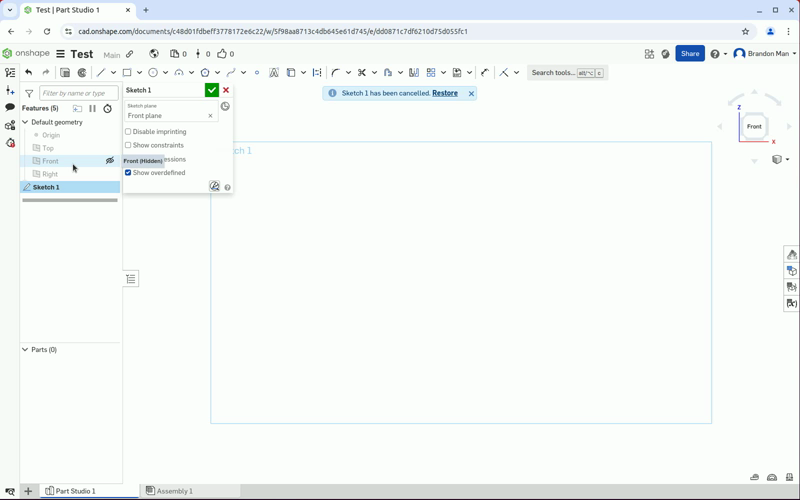
mouse_move(73, 352)
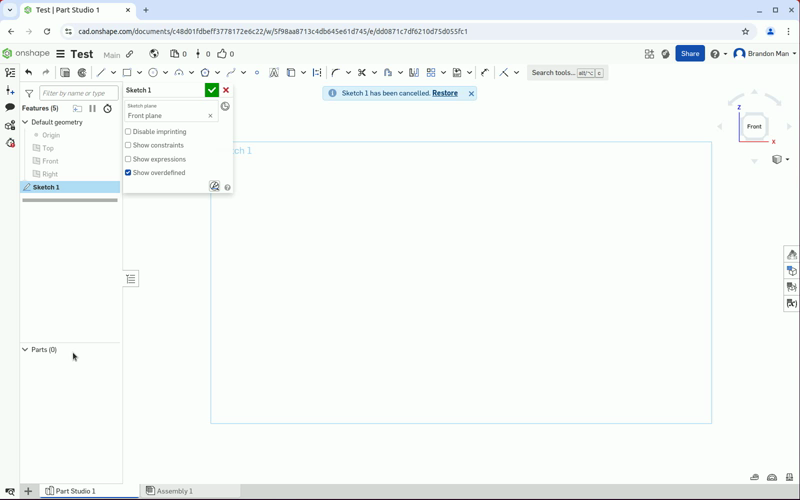
key(y)
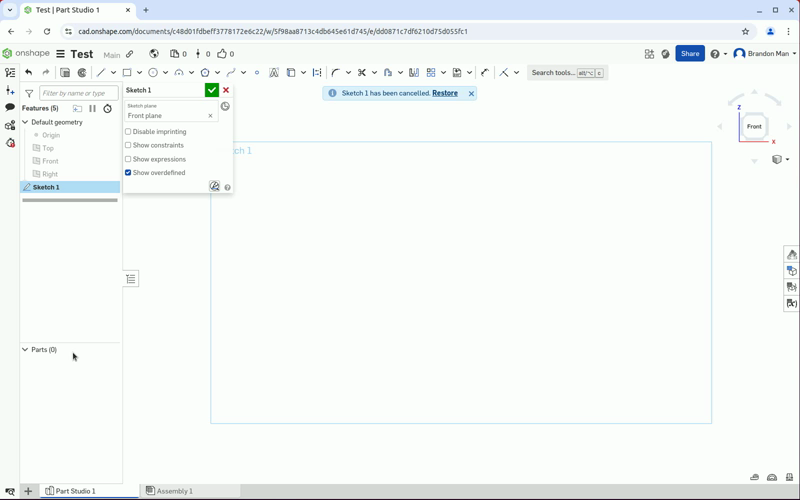
key(a)
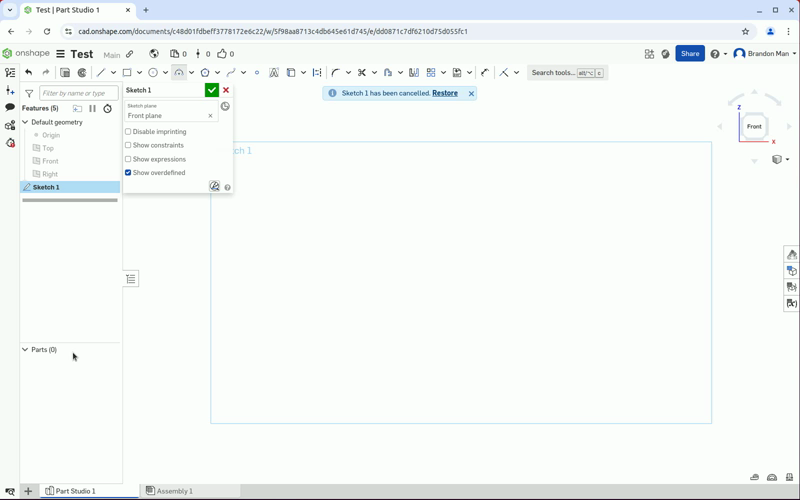
key_down(shift)
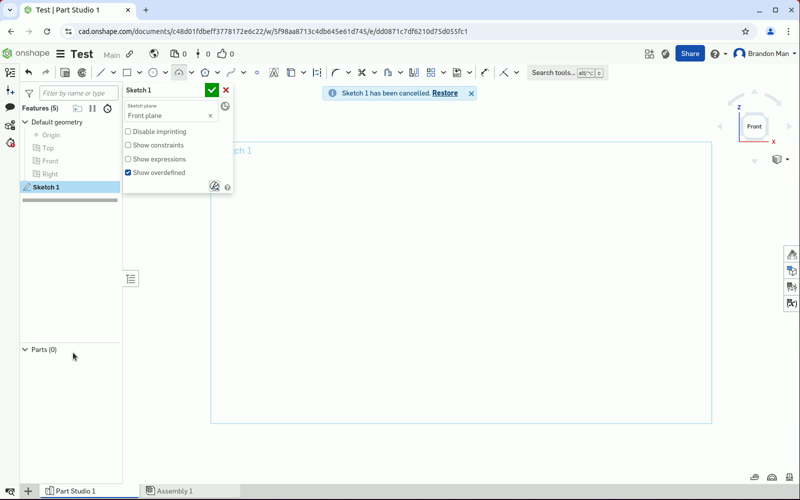
mouse_move(458, 223)
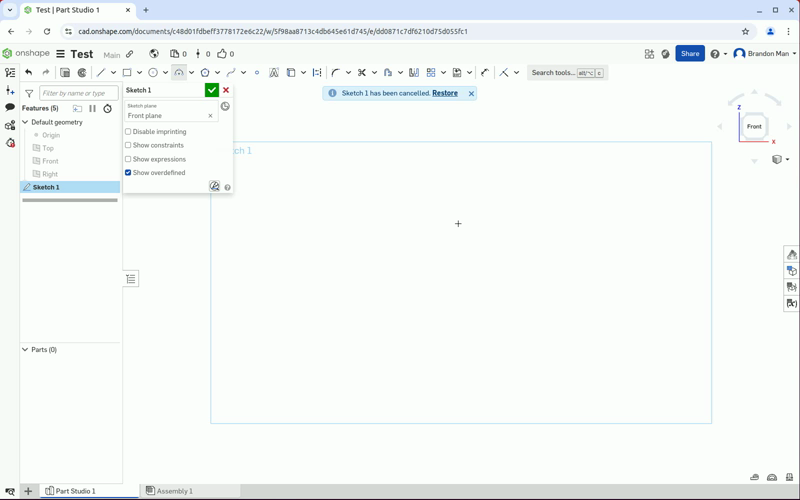
click(458, 223)
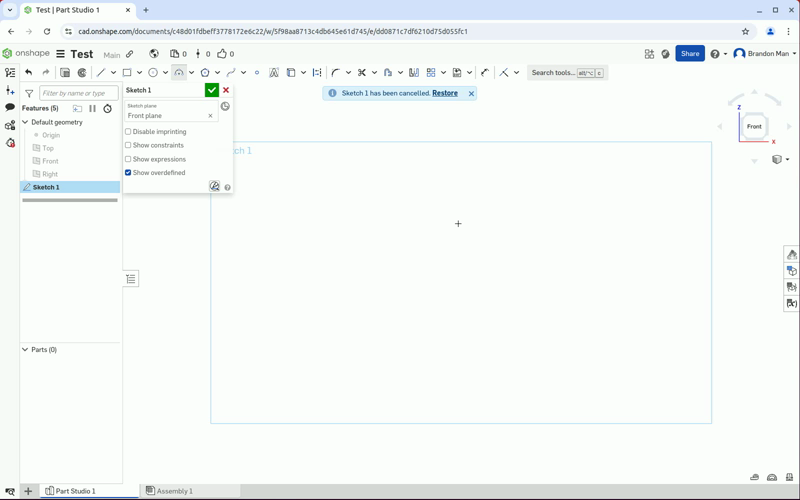
key_up(shift)
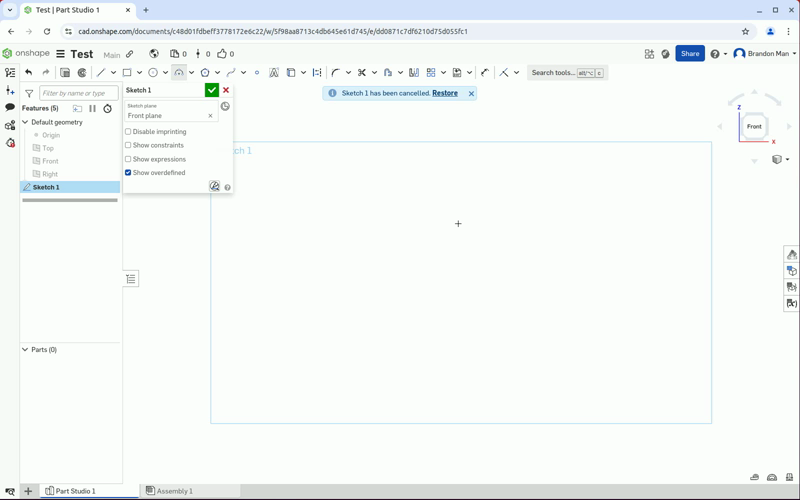
key_down(shift)
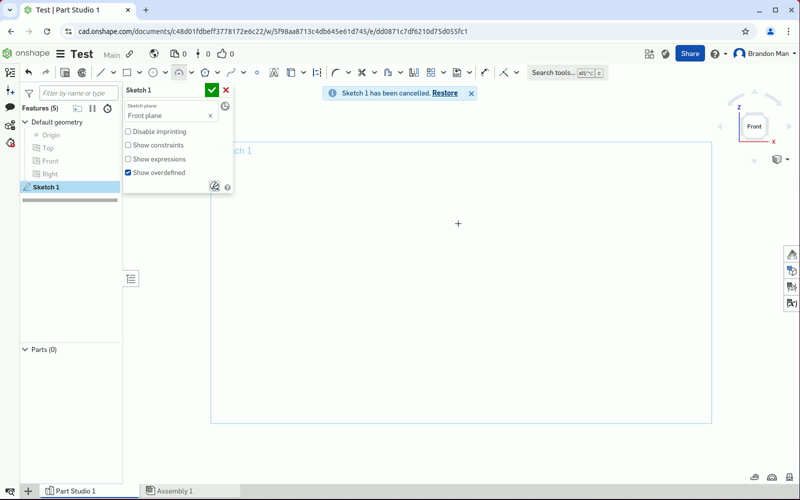
mouse_move(459, 342)
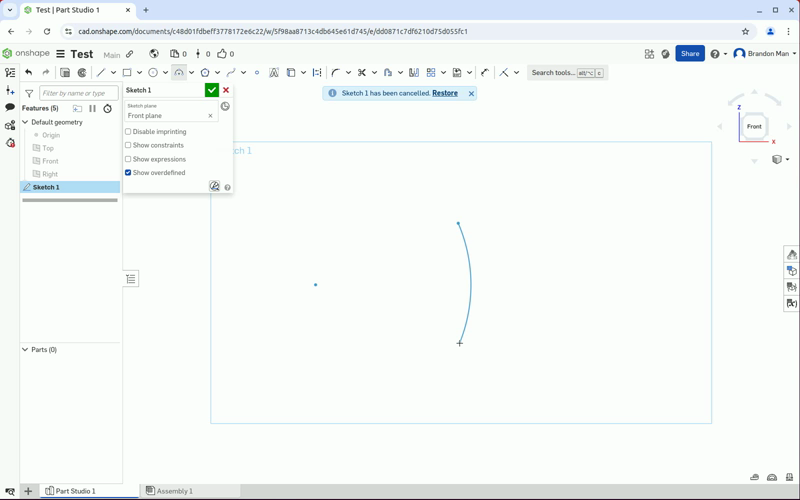
click(459, 342)
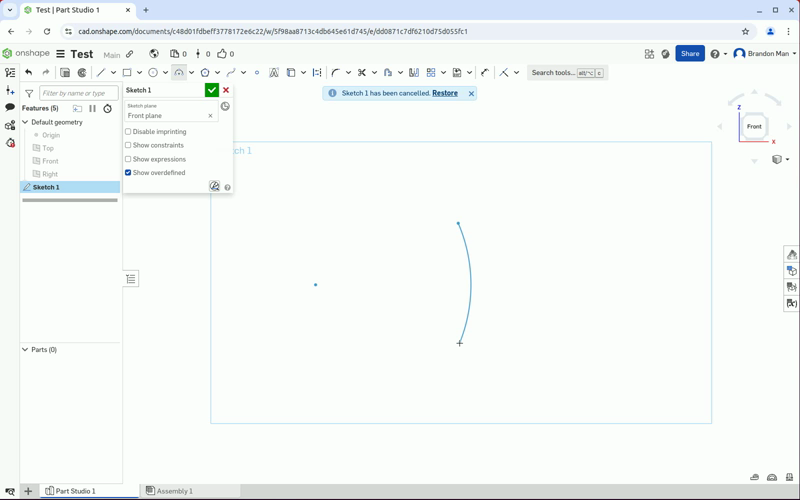
mouse_move(399, 283)
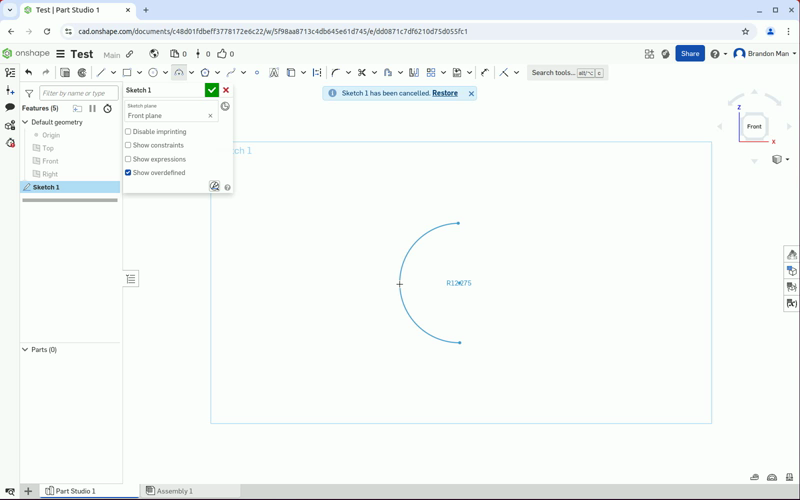
click(399, 283)
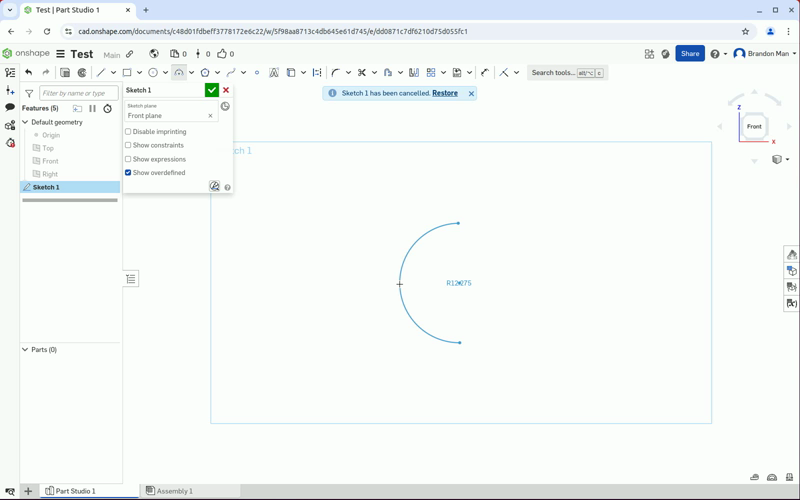
key_up(shift)
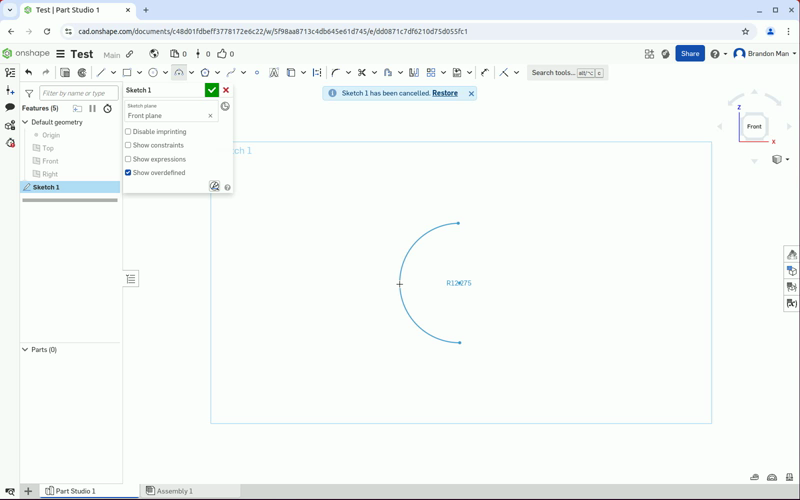
key(esc)
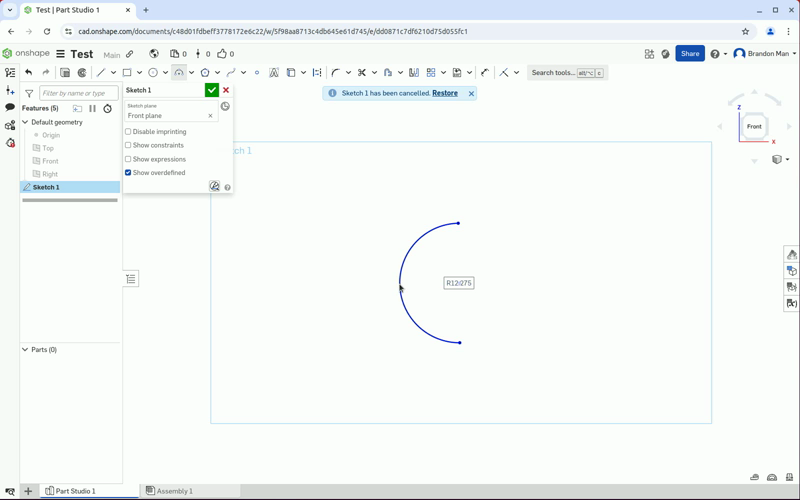
key(l)
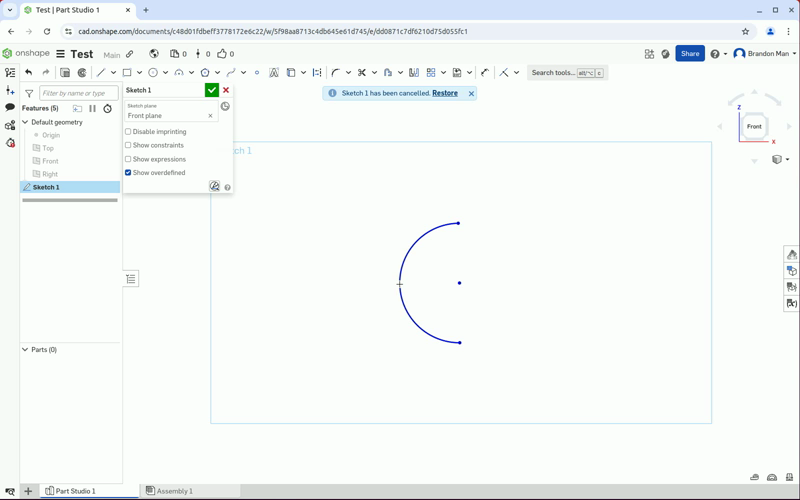
mouse_move(459, 342)
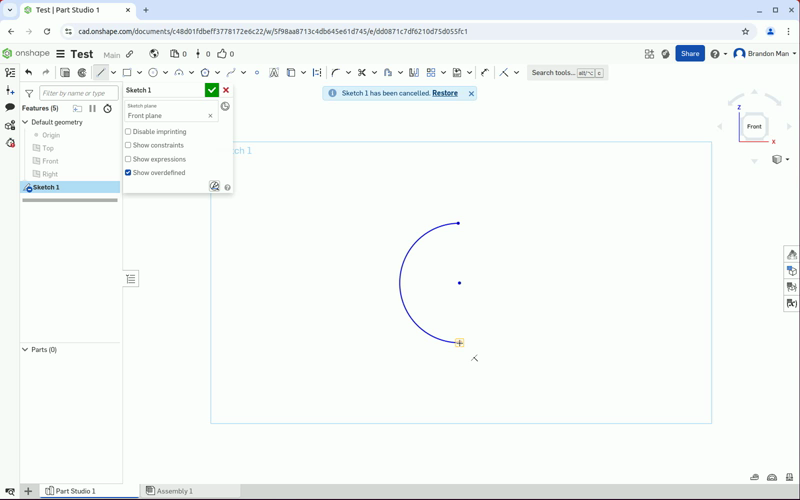
click(459, 342)
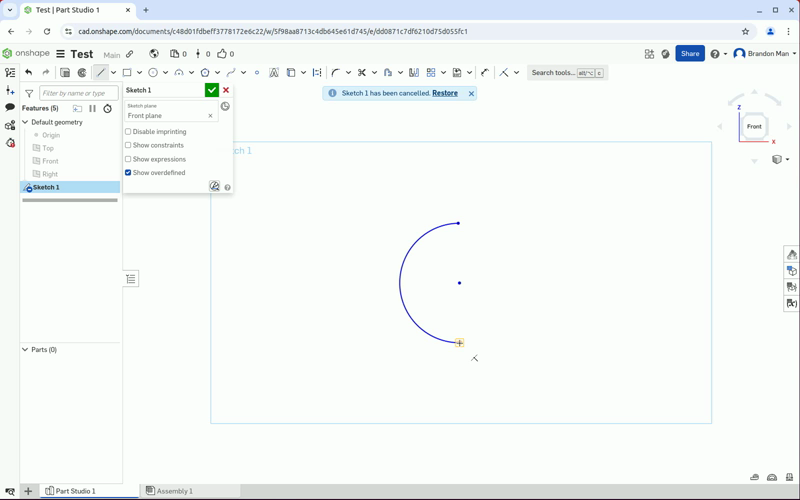
key_down(shift)
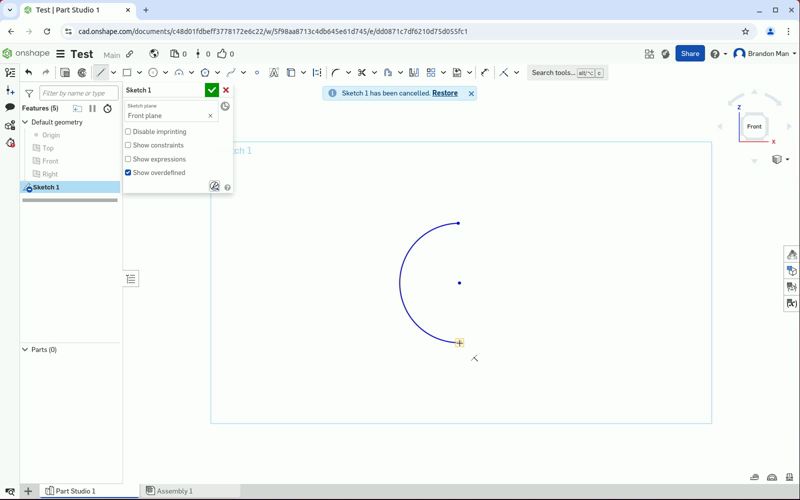
mouse_move(459, 223)
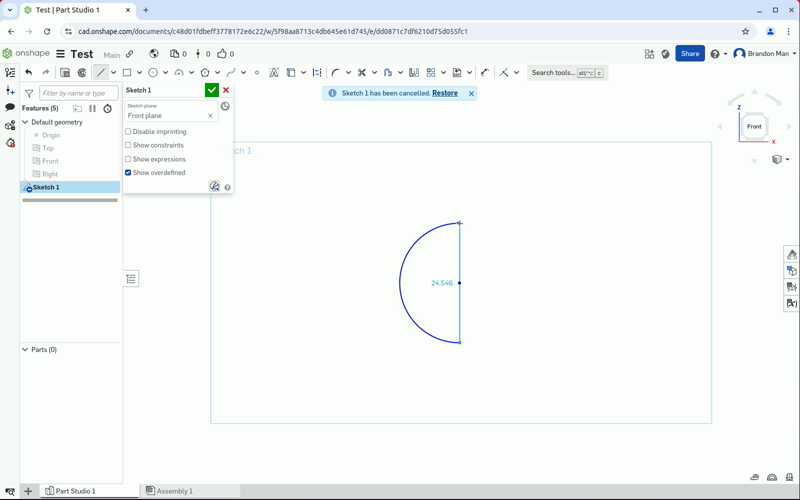
scroll(6)
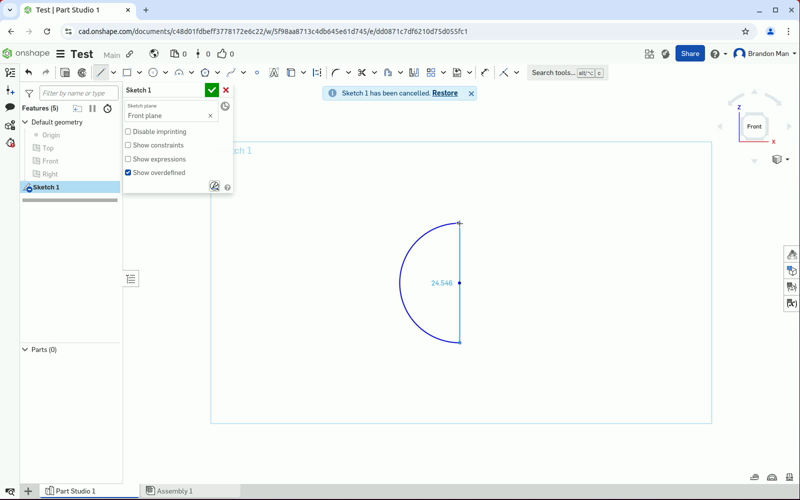
scroll(6)
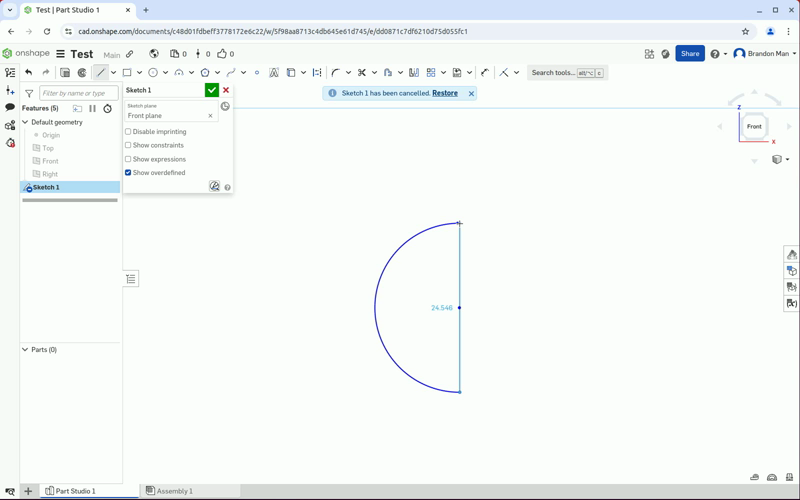
scroll(6)
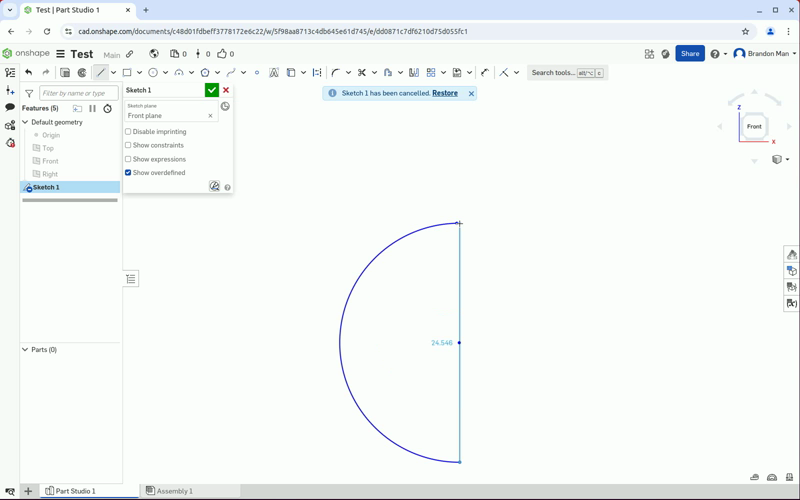
scroll(6)
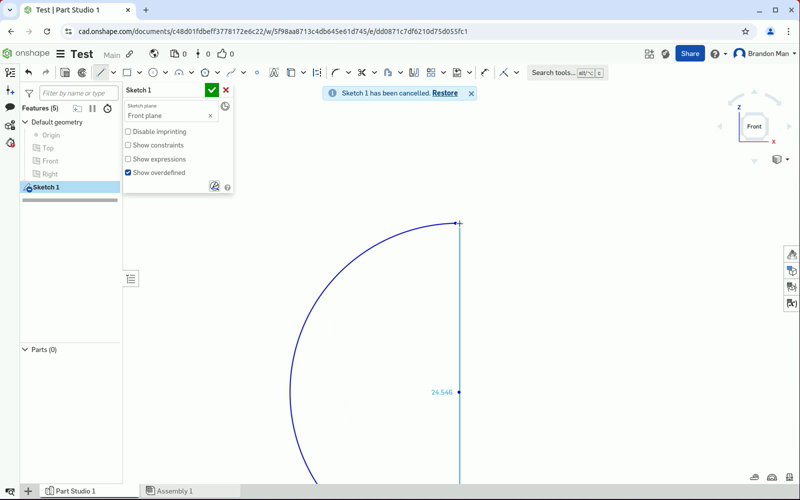
scroll(6)
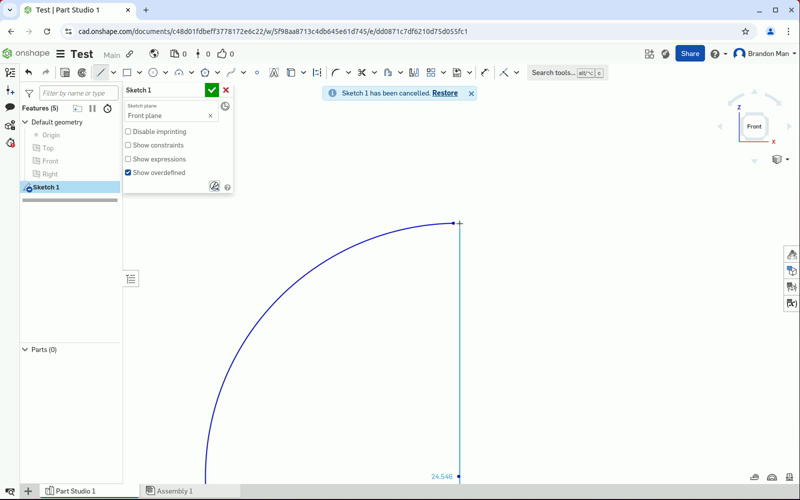
scroll(6)
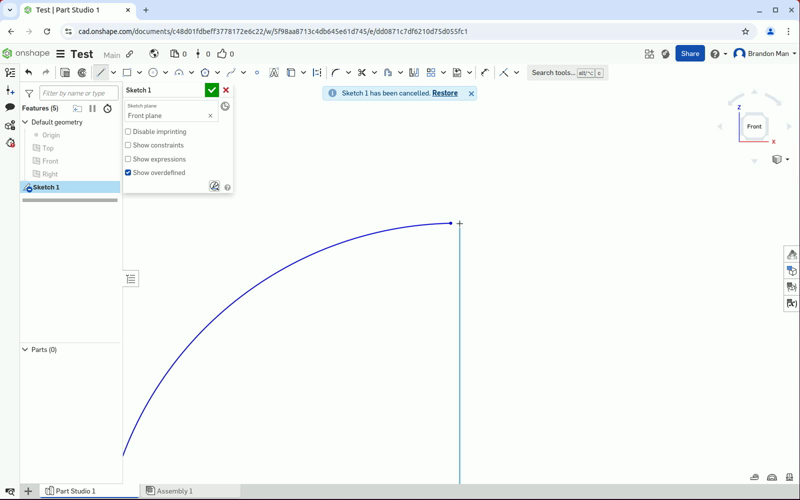
scroll(6)
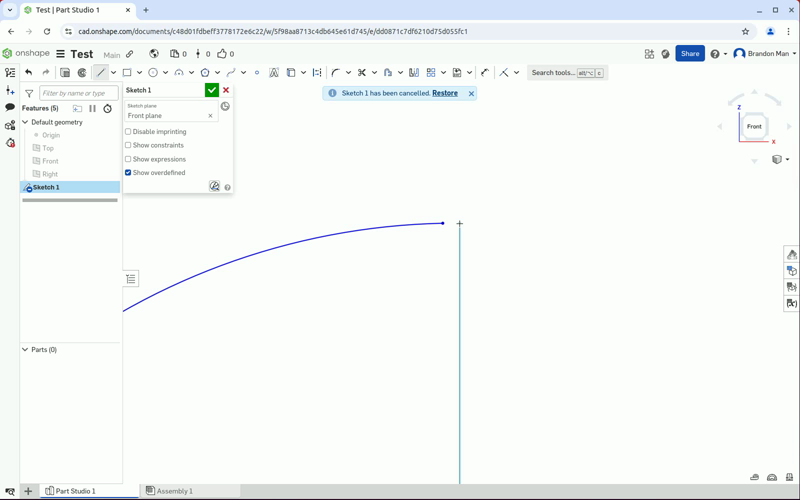
click(459, 223)
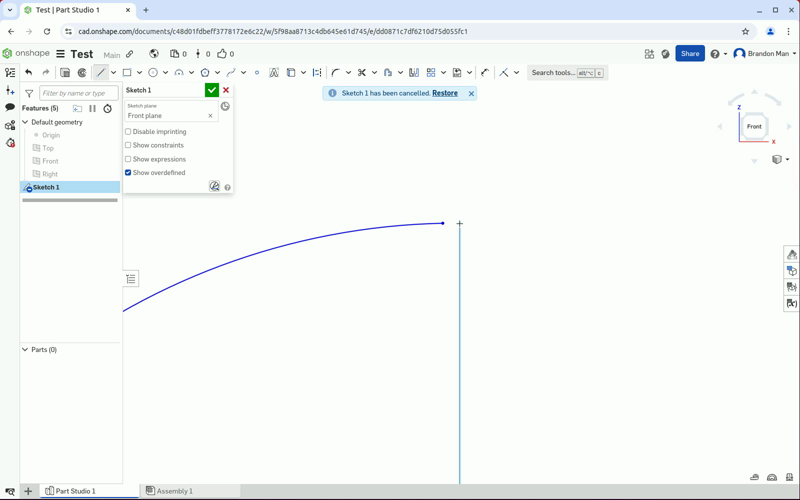
scroll(-6)
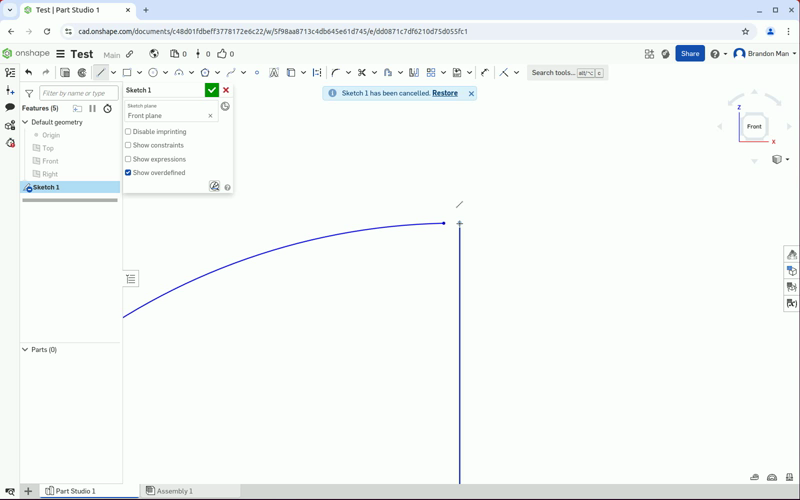
scroll(-6)
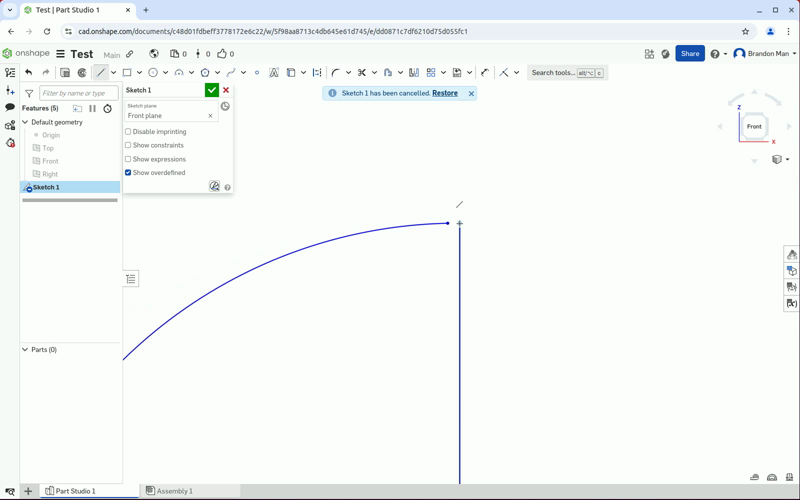
scroll(-6)
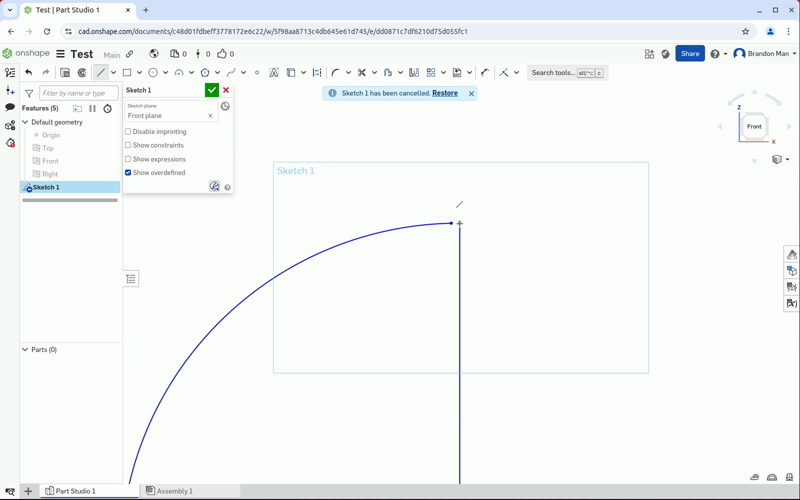
scroll(-6)
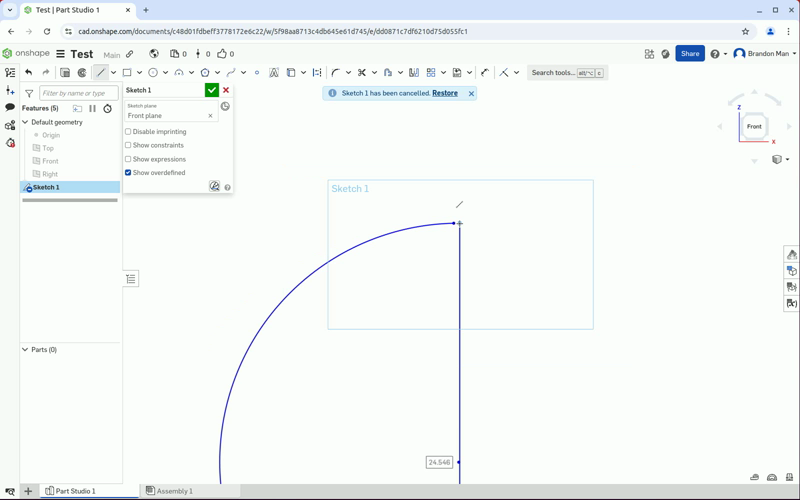
scroll(-6)
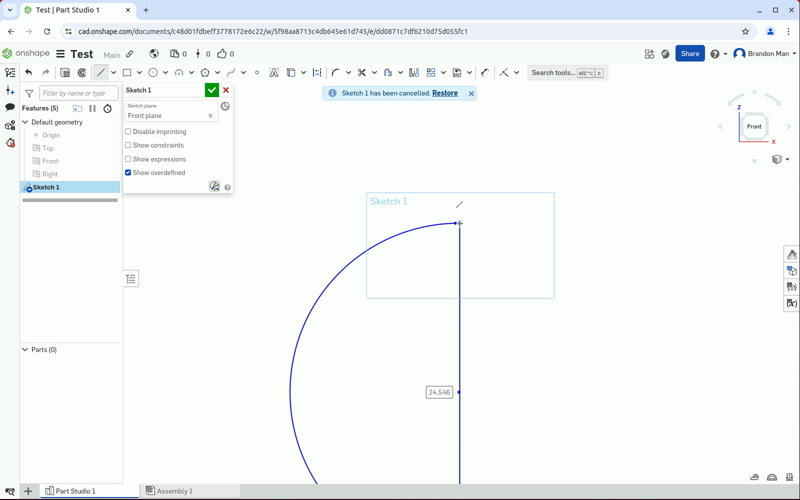
scroll(-6)
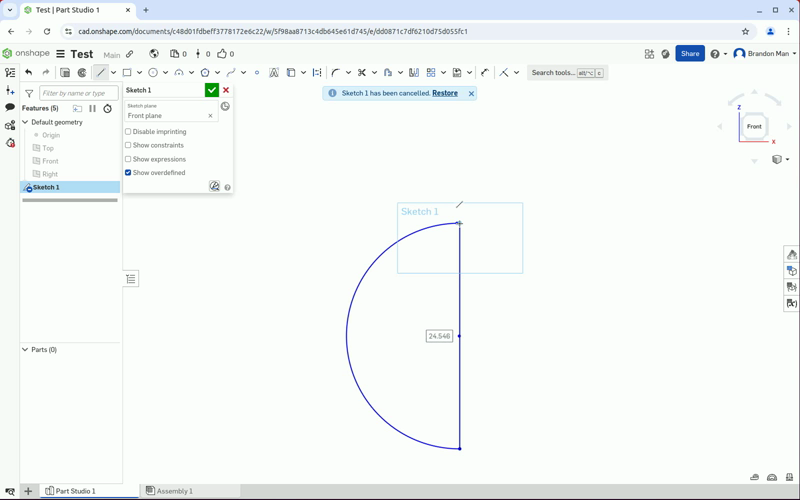
scroll(-6)
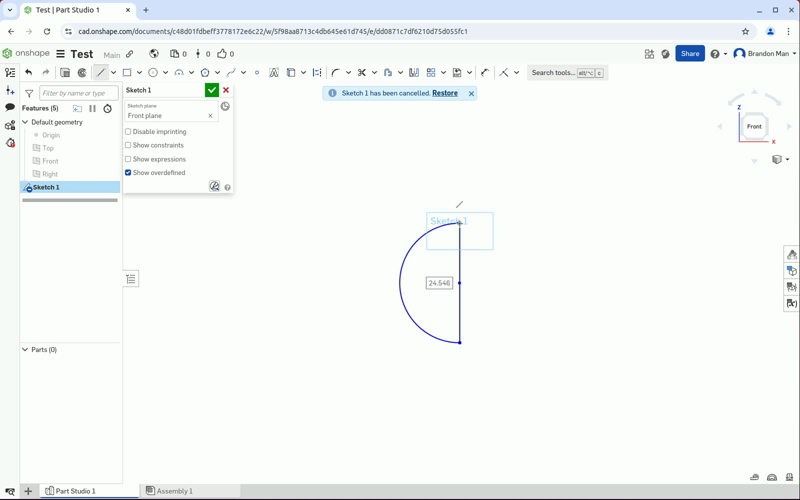
key_up(shift)
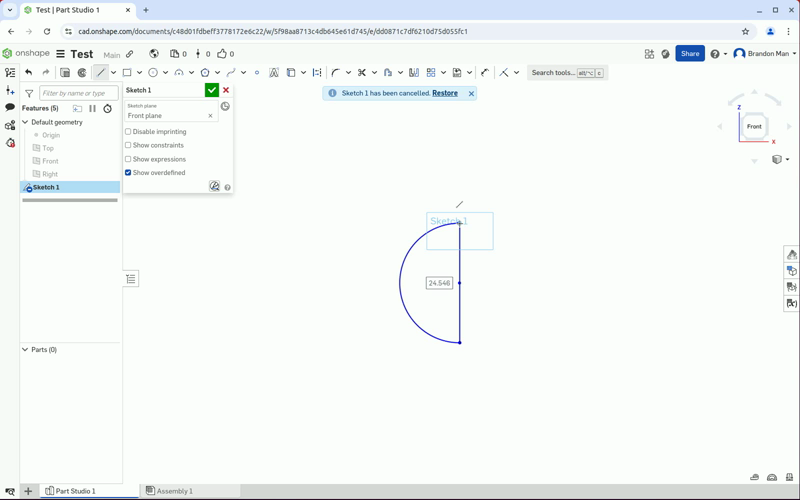
mouse_move(489, 223)
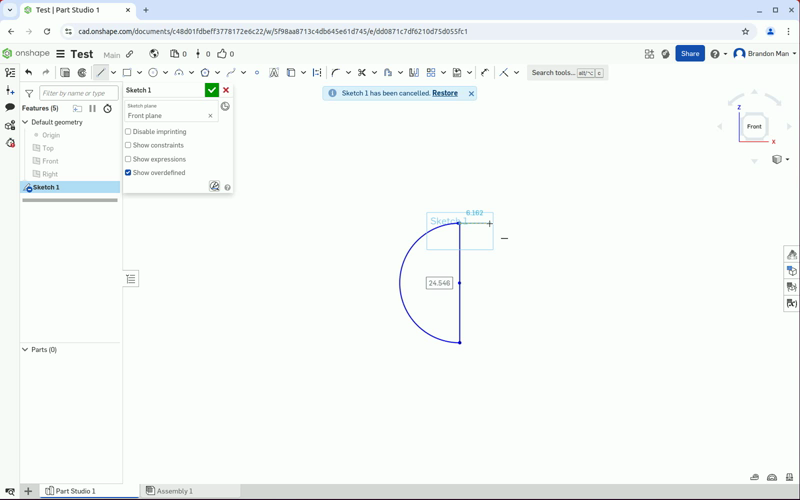
key_down(shift)
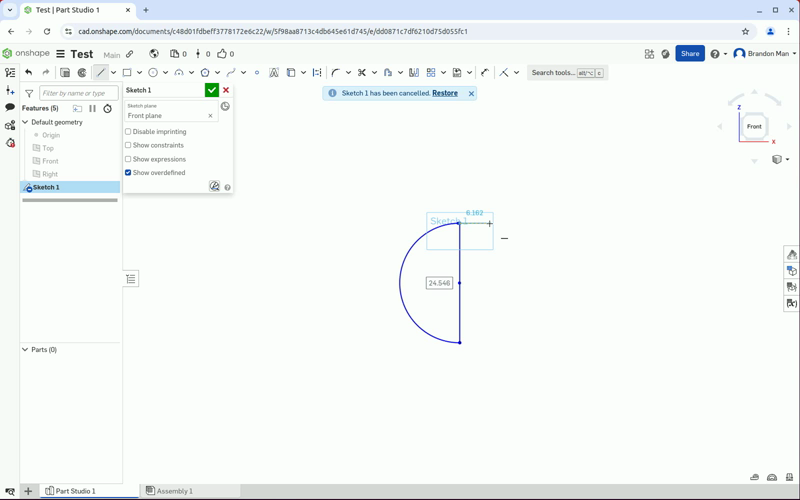
mouse_move(458, 223)
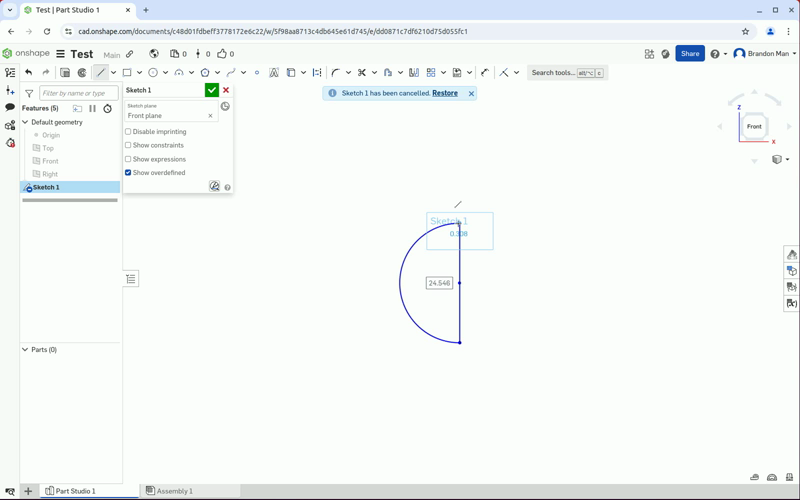
scroll(6)
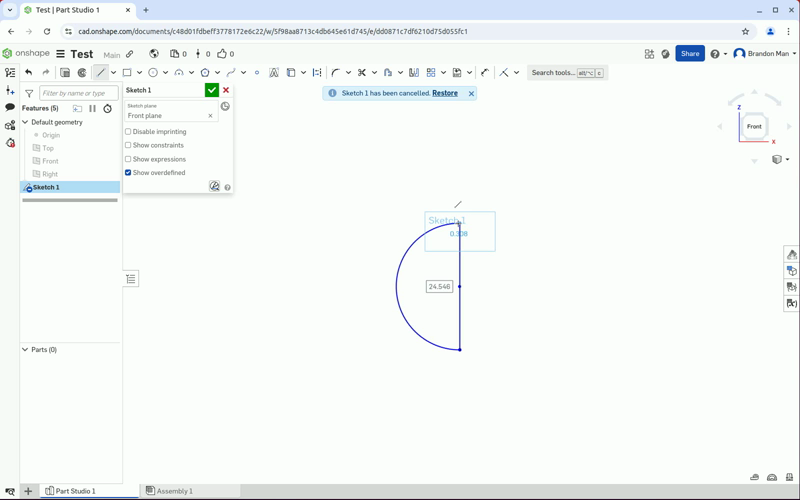
scroll(6)
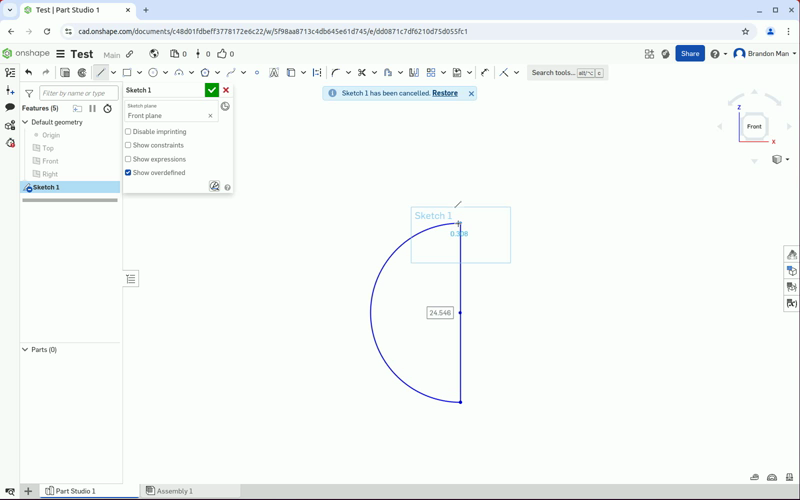
scroll(6)
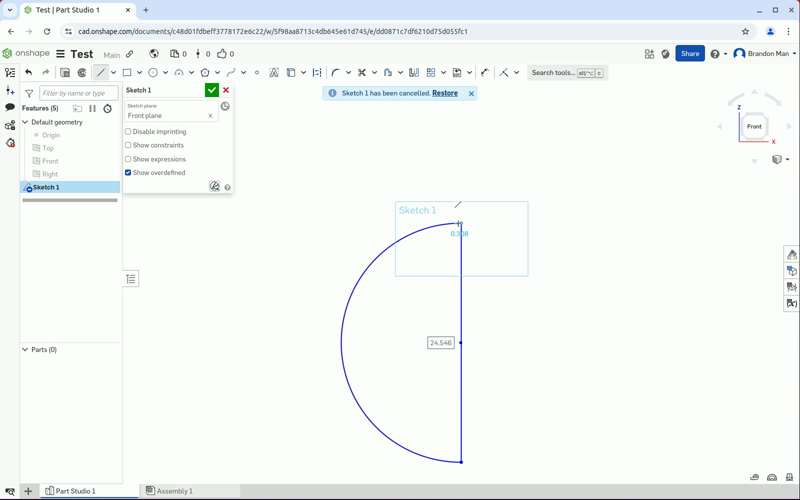
scroll(6)
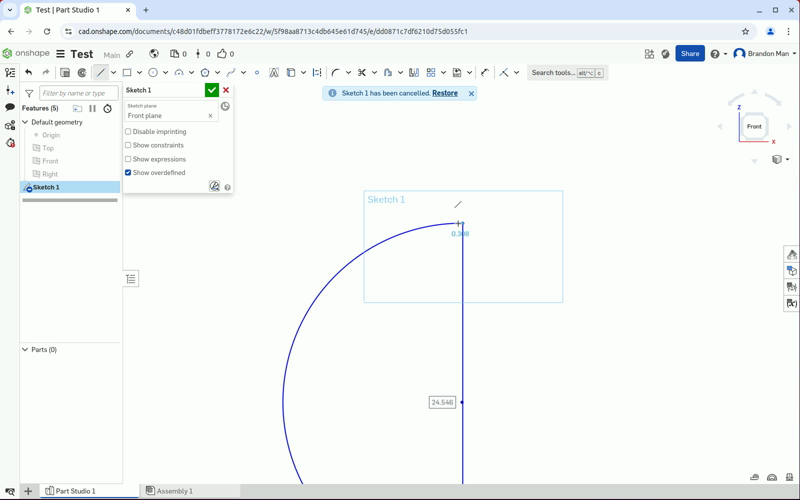
scroll(6)
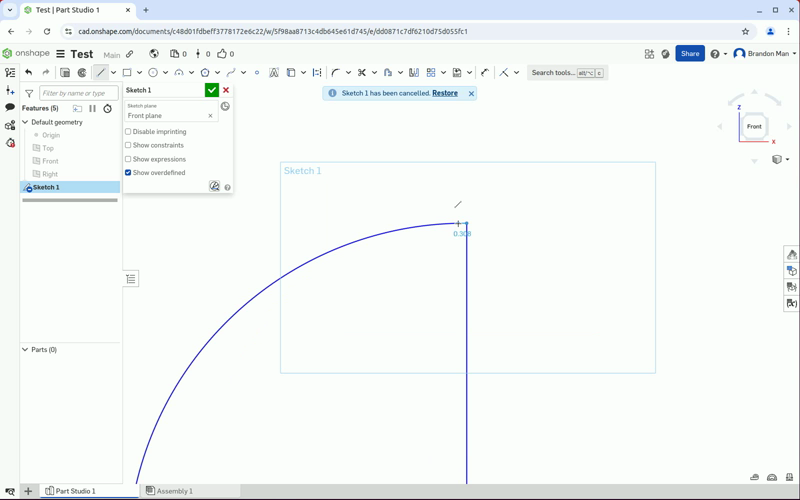
scroll(6)
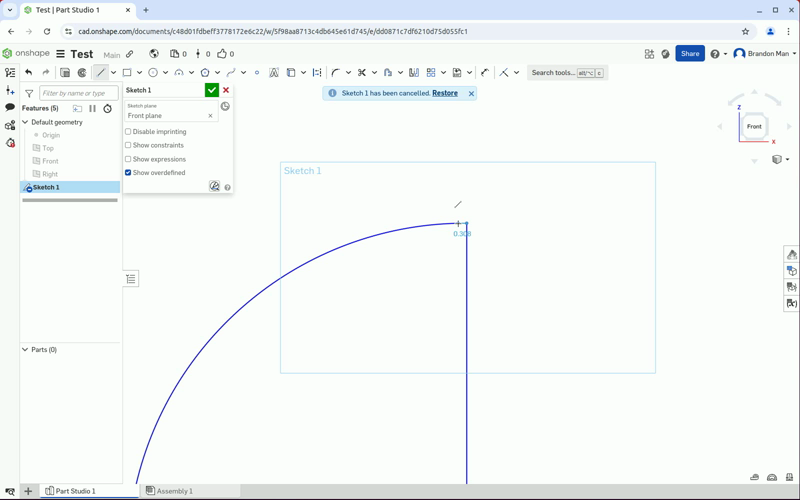
scroll(6)
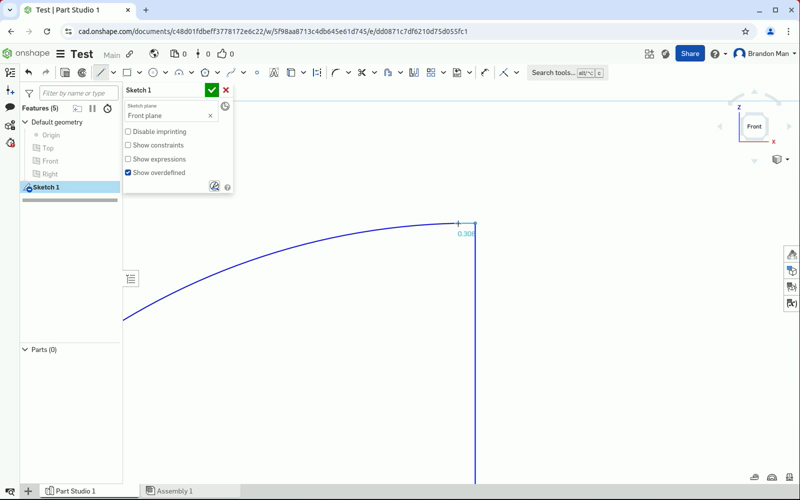
key_up(shift)
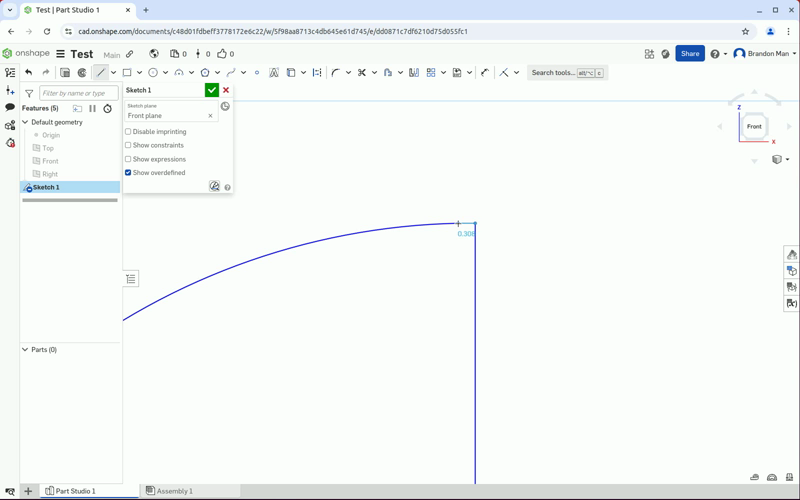
click(458, 223)
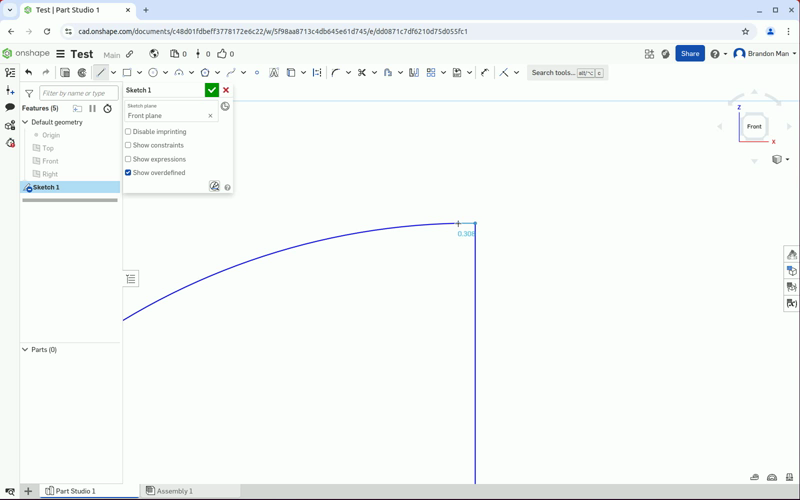
scroll(-6)
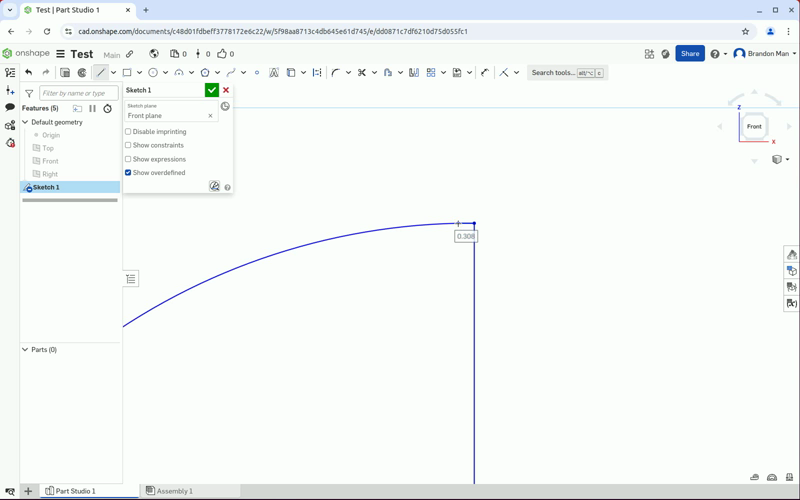
scroll(-6)
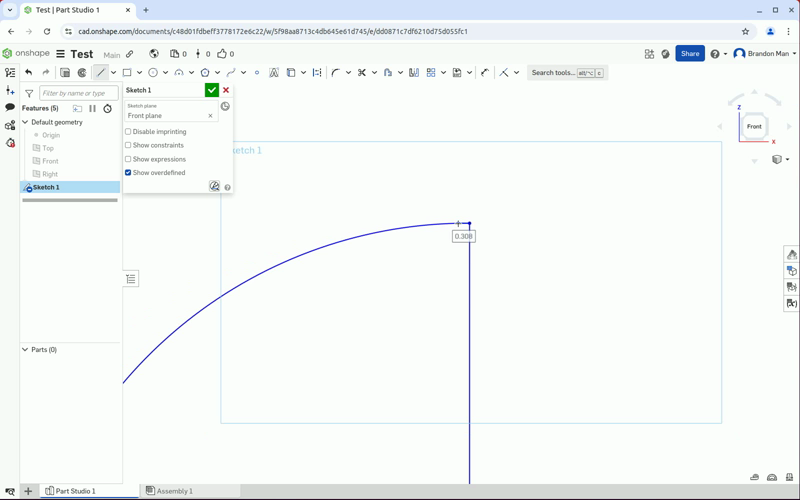
scroll(-6)
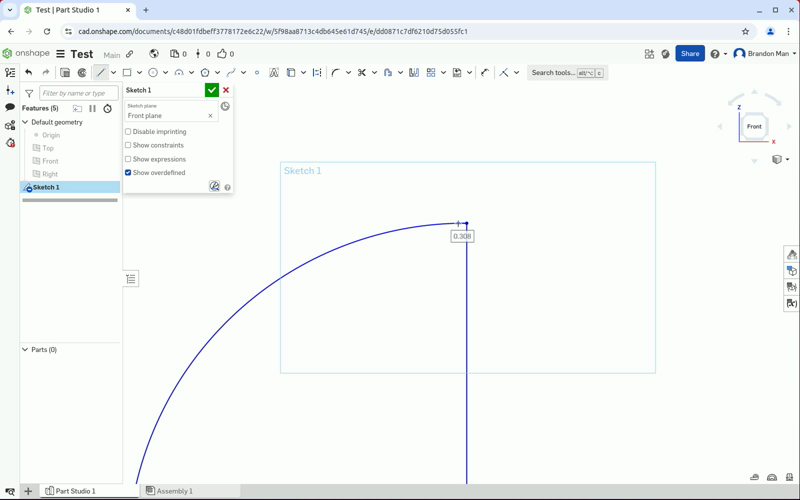
scroll(-6)
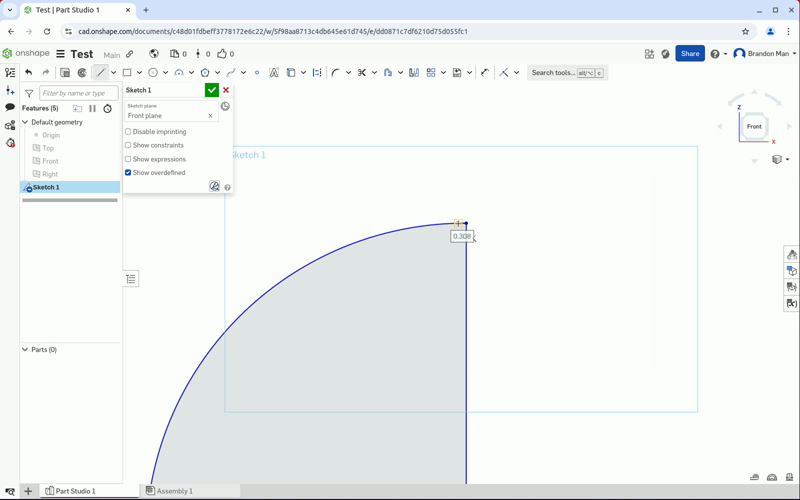
scroll(-6)
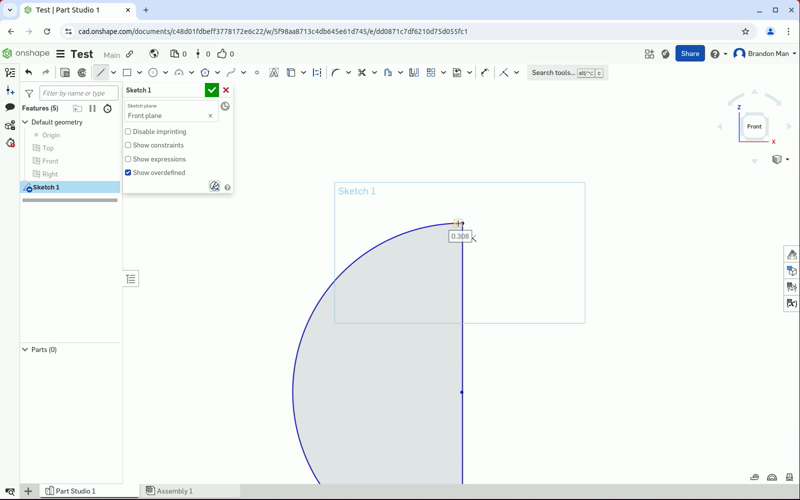
scroll(-6)
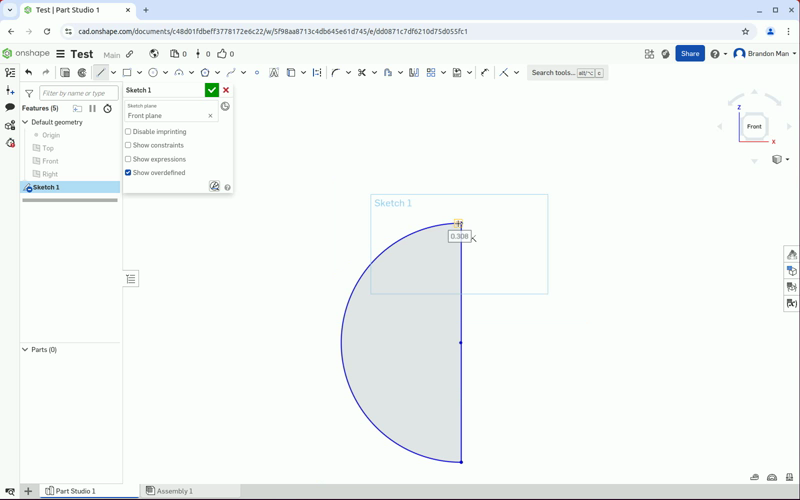
scroll(-6)
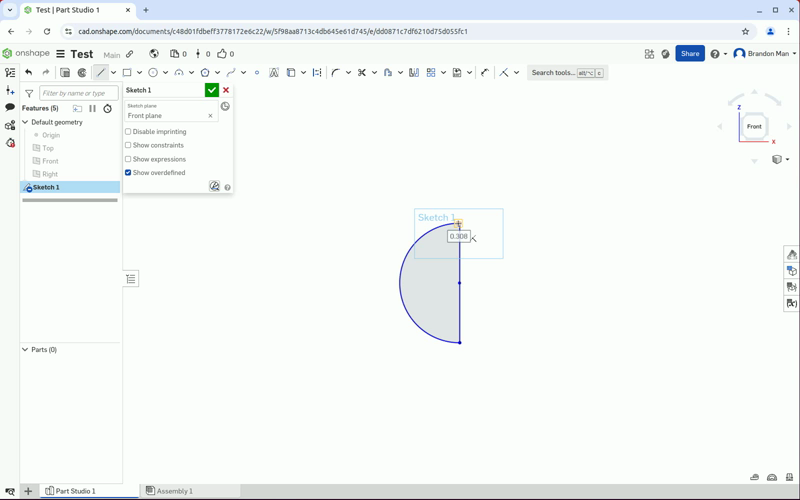
key(esc)
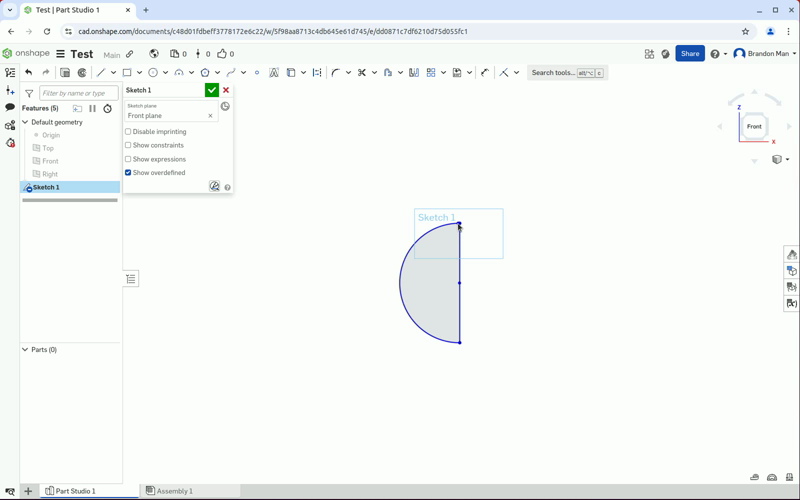
mouse_move(428, 241)
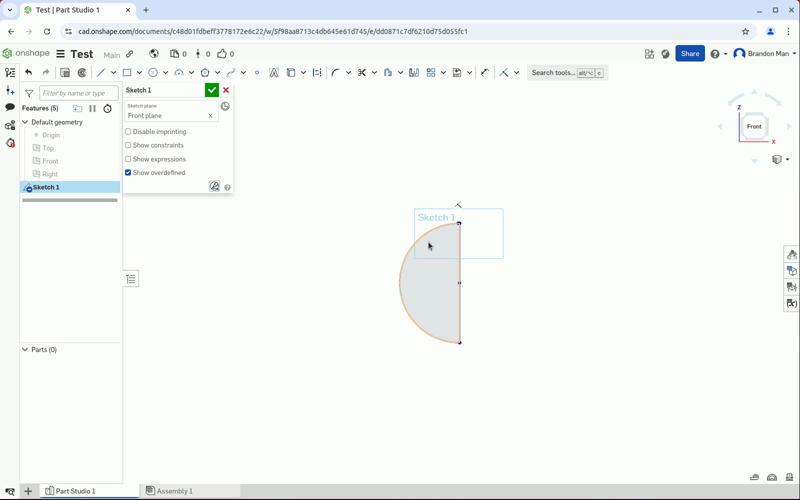
click(428, 241)
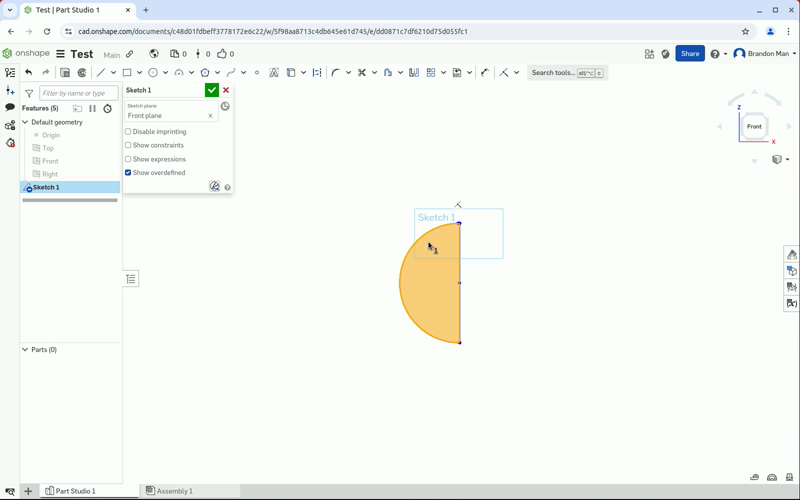
mouse_move(73, 352)
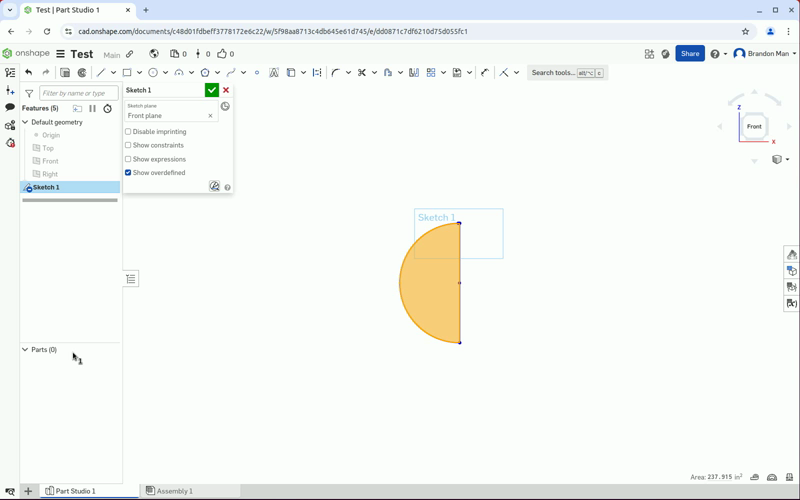
key(shift+y)
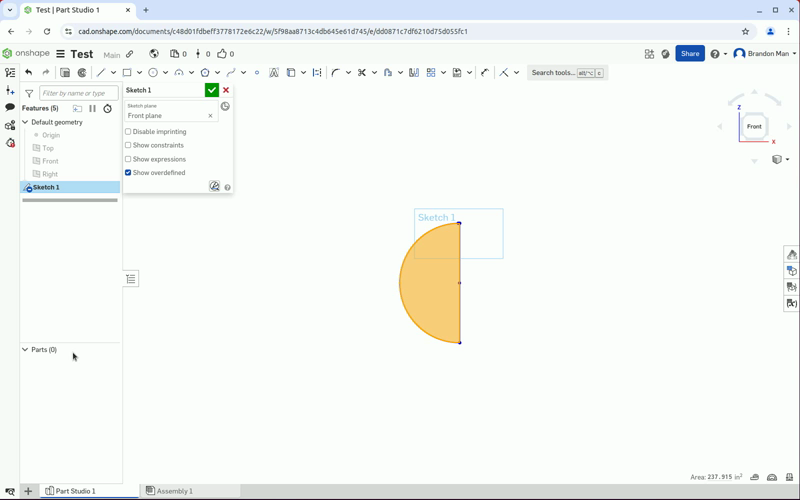
key(shift+e)
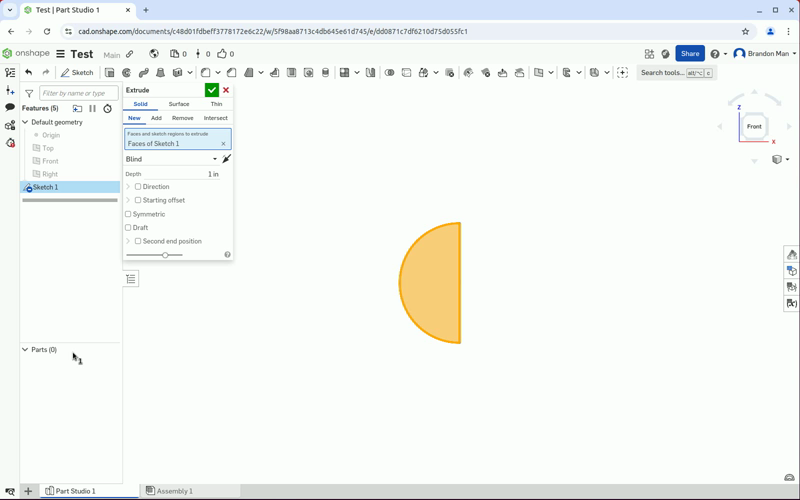
mouse_move(143, 106)
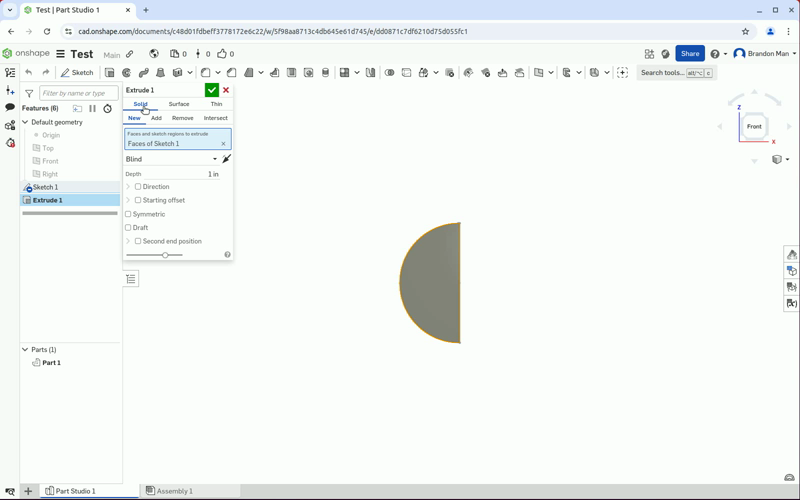
click(143, 106)
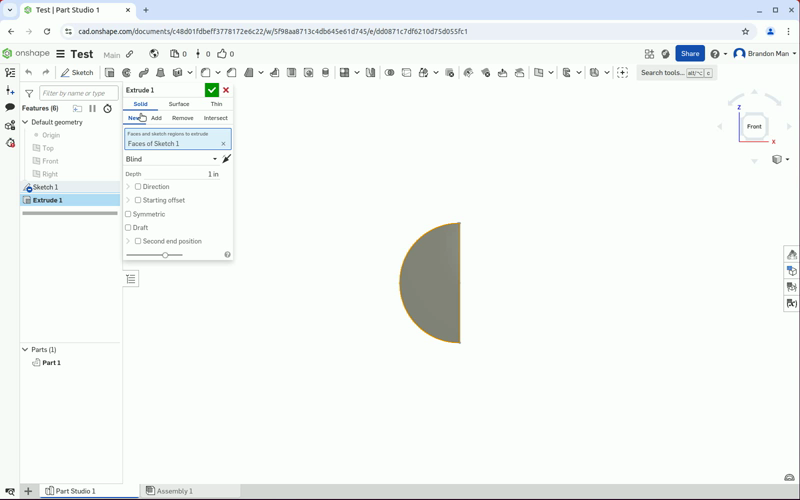
mouse_move(137, 120)
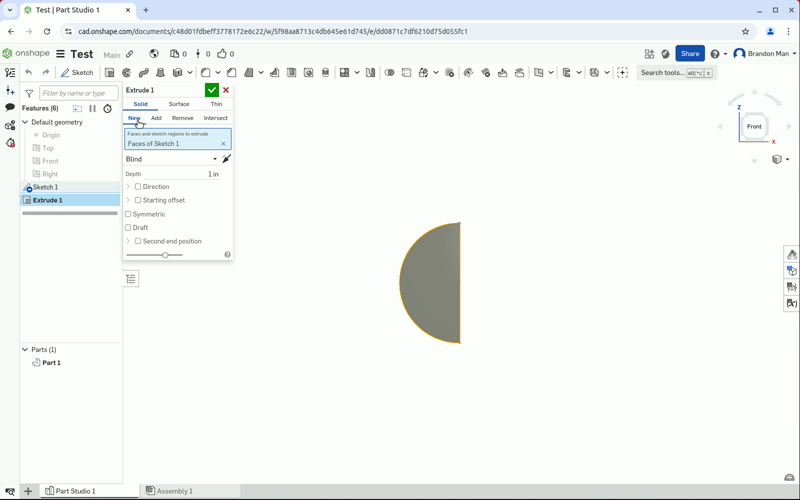
click(137, 120)
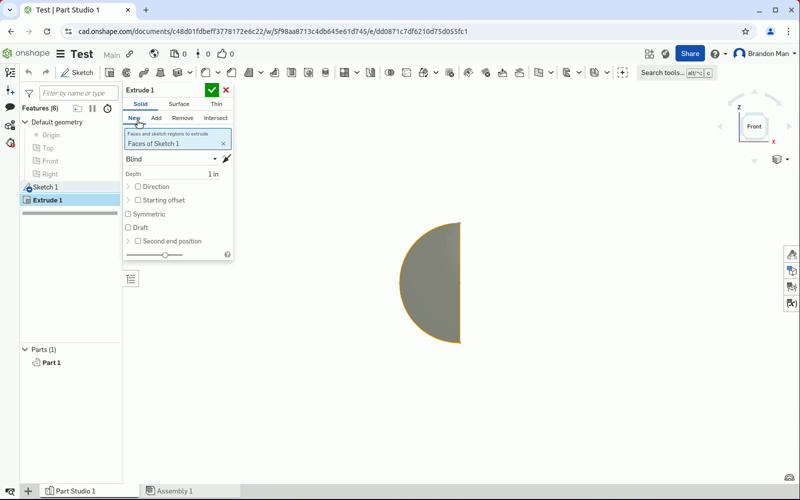
key(tab, 4)
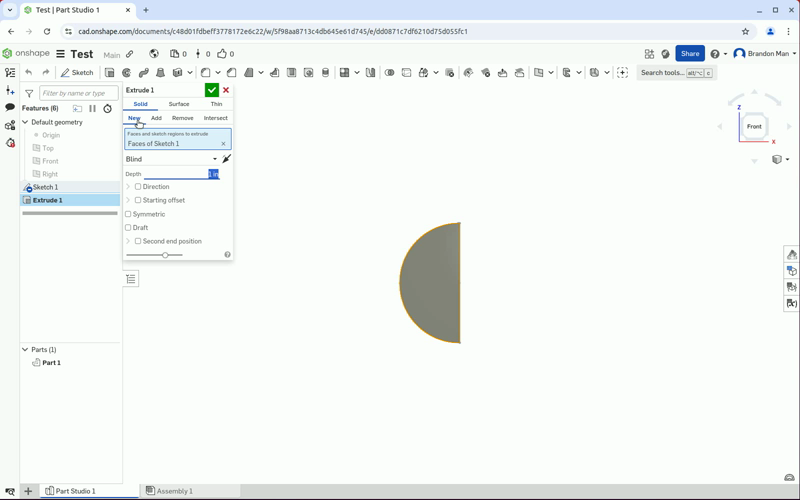
text(21.423)
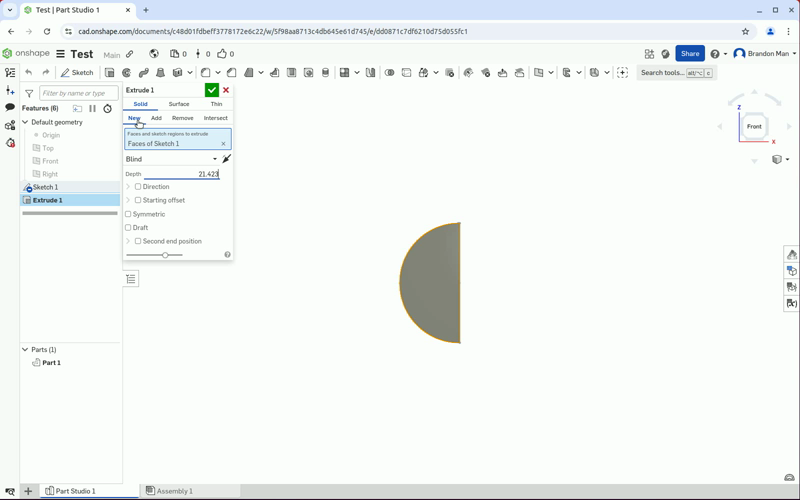
key(enter)
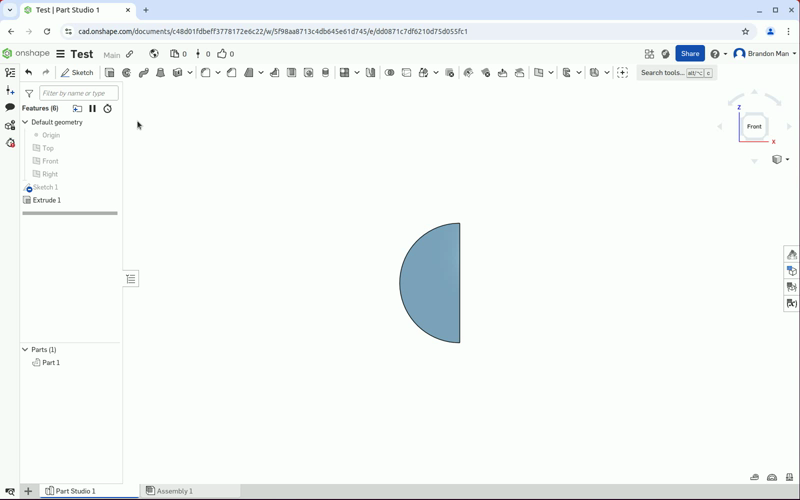
key(shift+h)
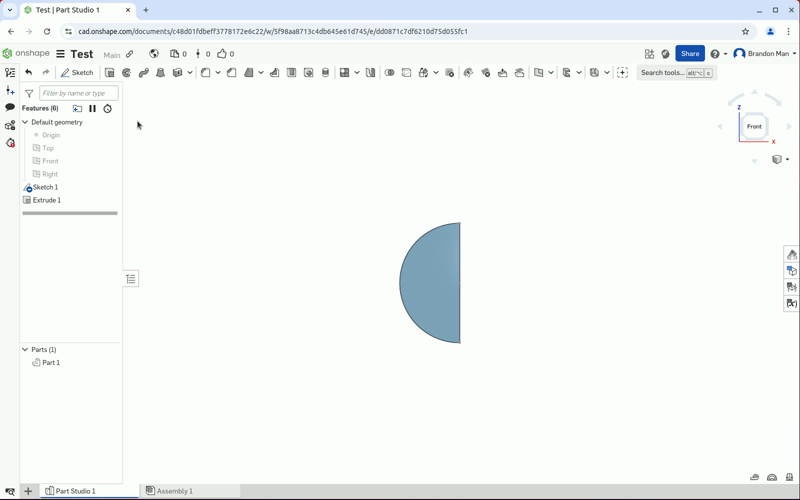
key(shift+h)
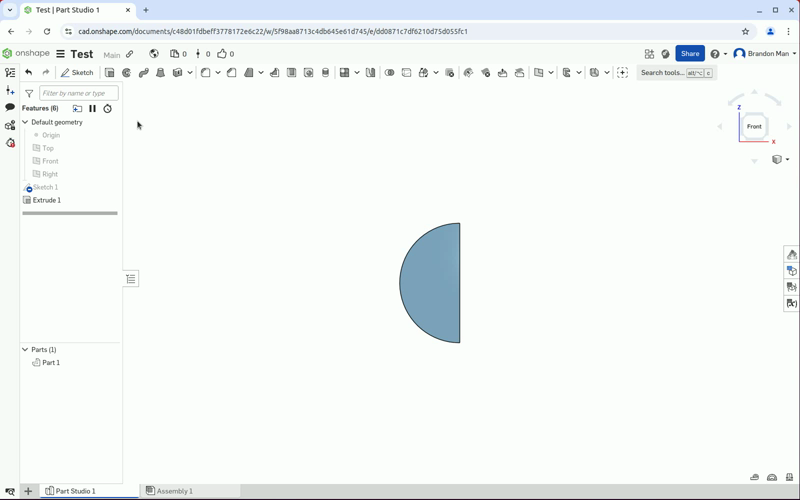
mouse_move(73, 189)
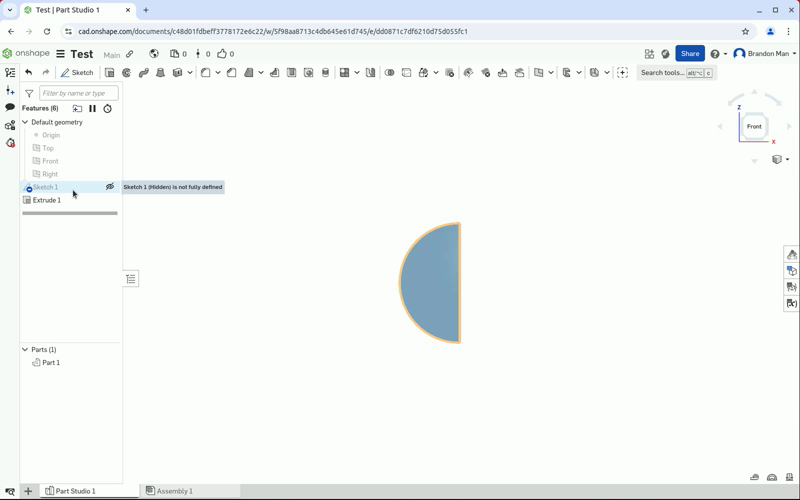
click(73, 189)
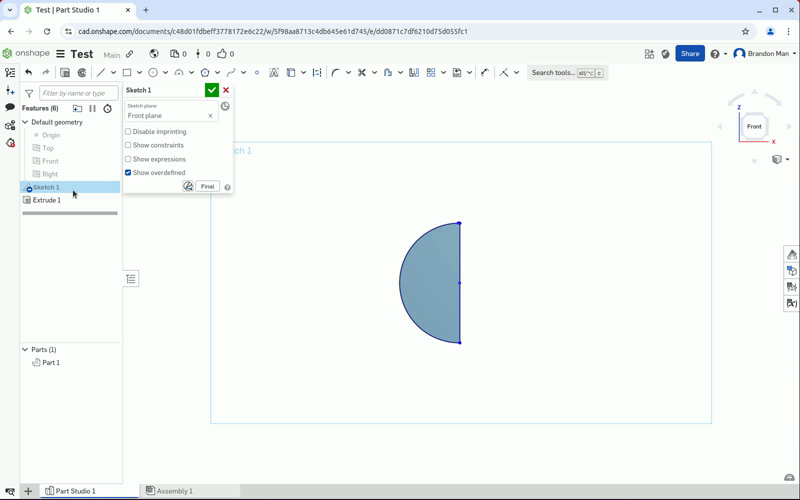
mouse_move(229, 92)
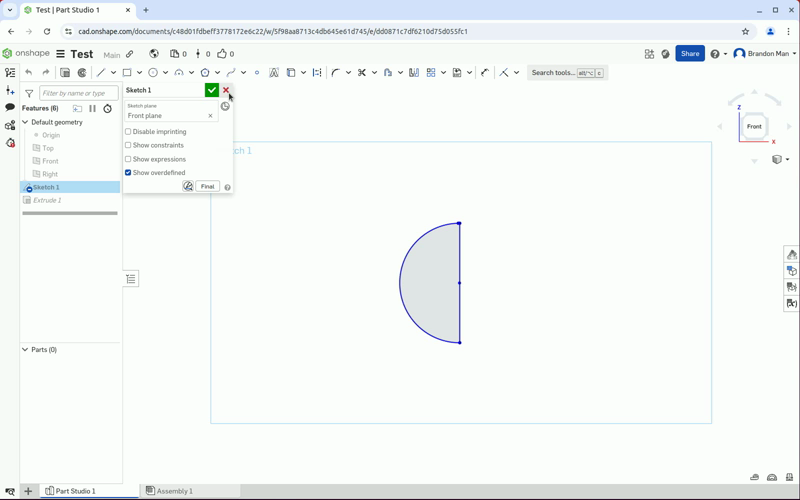
click(229, 92)
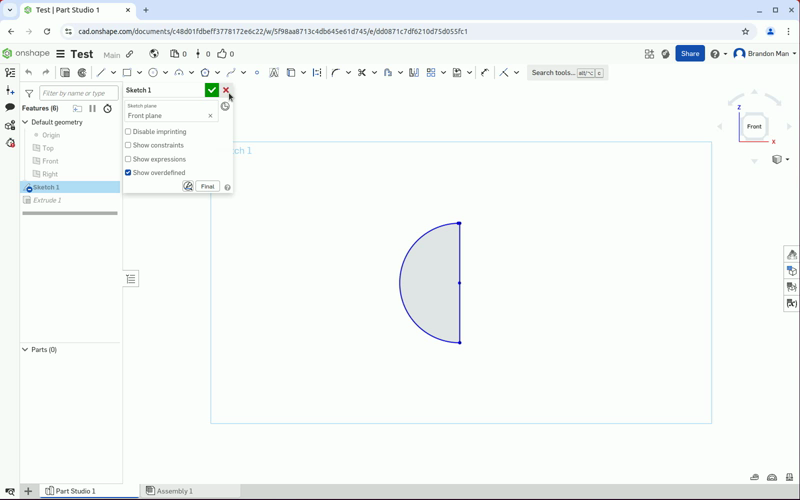
key(shift+s)
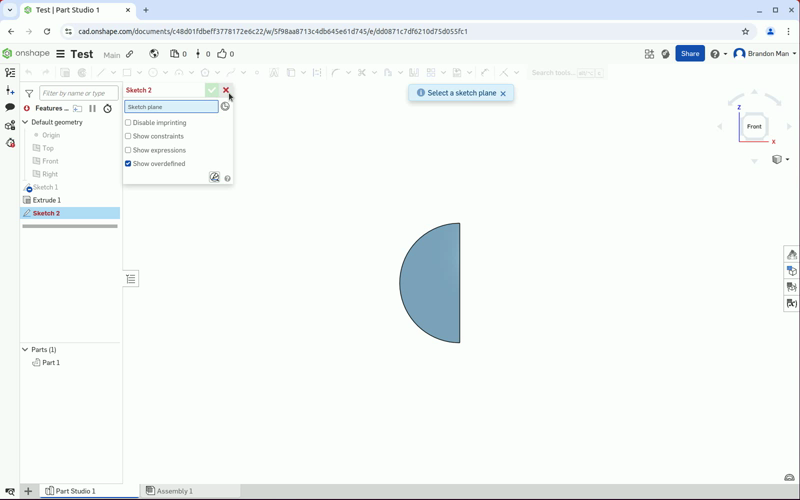
mouse_move(73, 163)
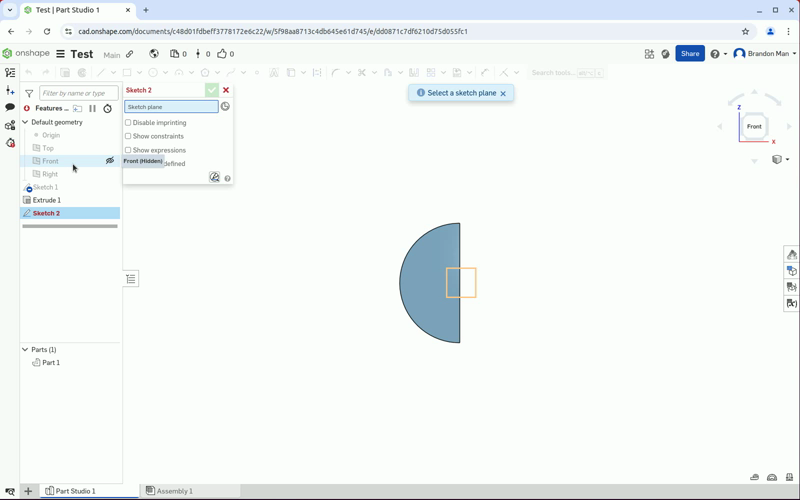
click(73, 163)
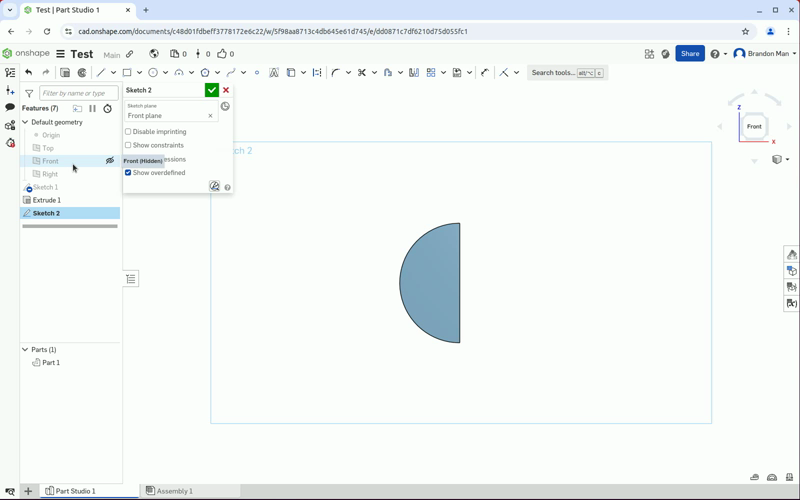
mouse_move(73, 352)
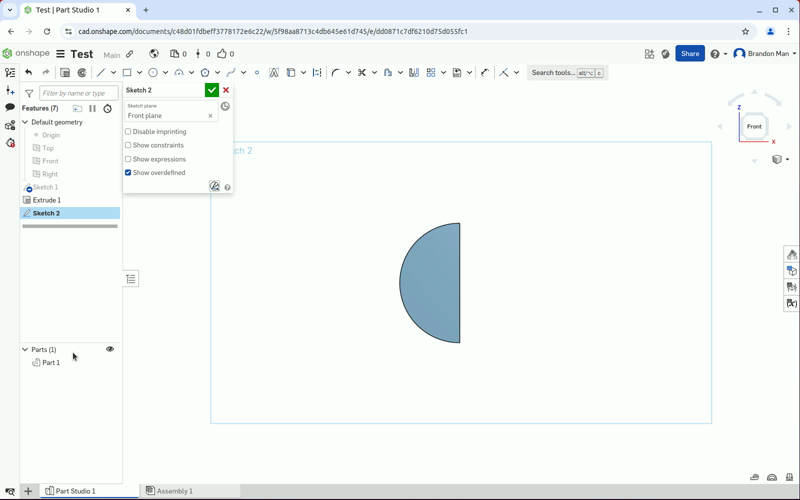
key(y)
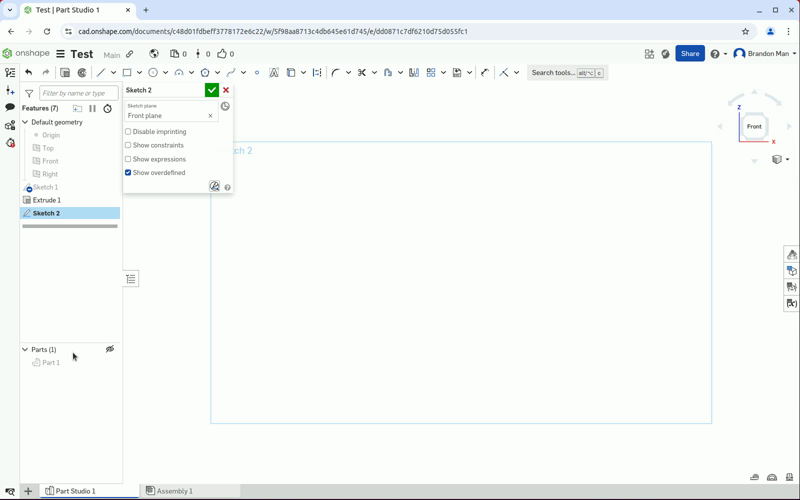
key(l)
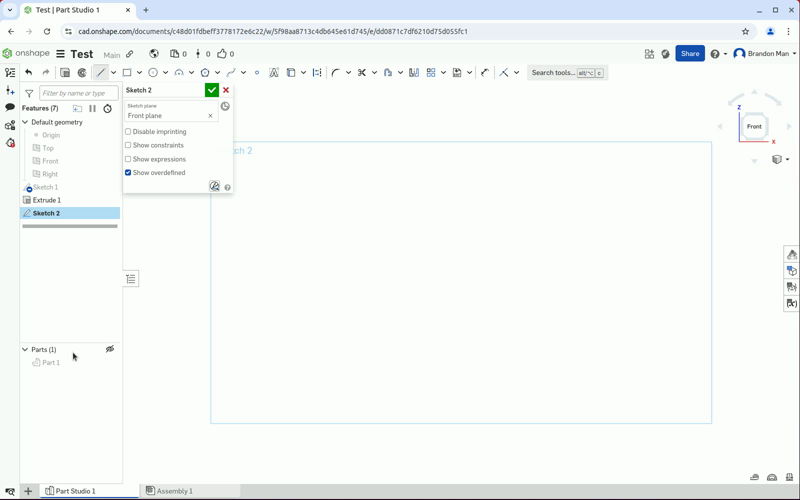
key_down(shift)
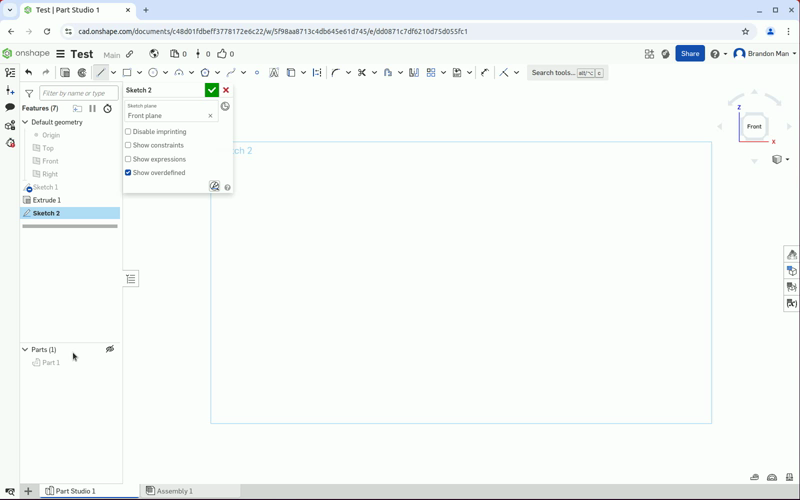
mouse_move(348, 342)
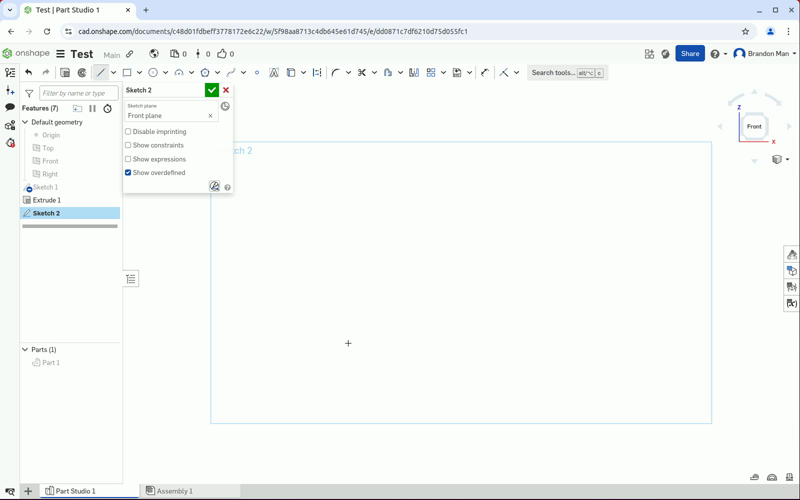
click(348, 342)
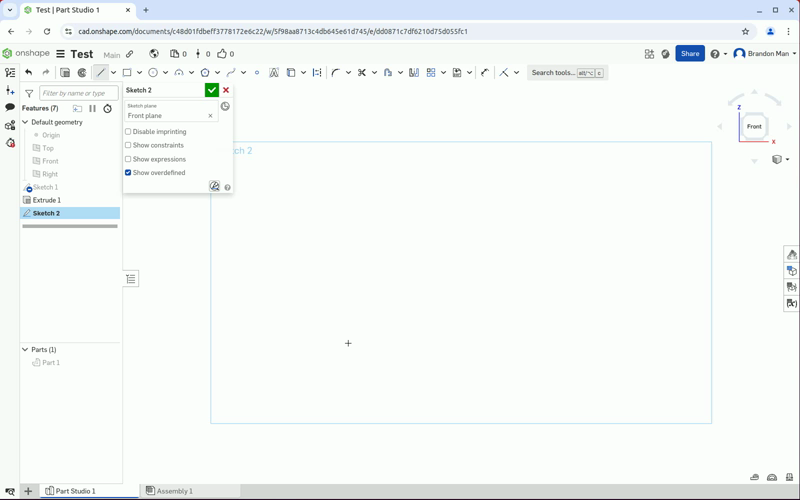
key_up(shift)
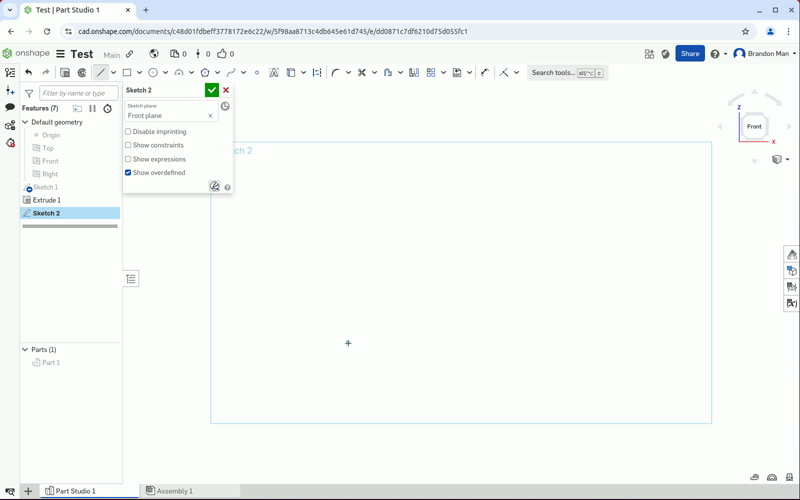
key_down(shift)
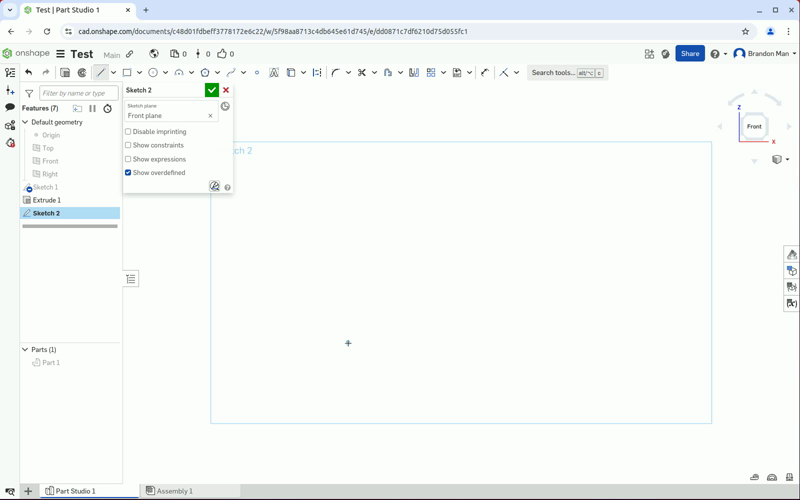
mouse_move(460, 342)
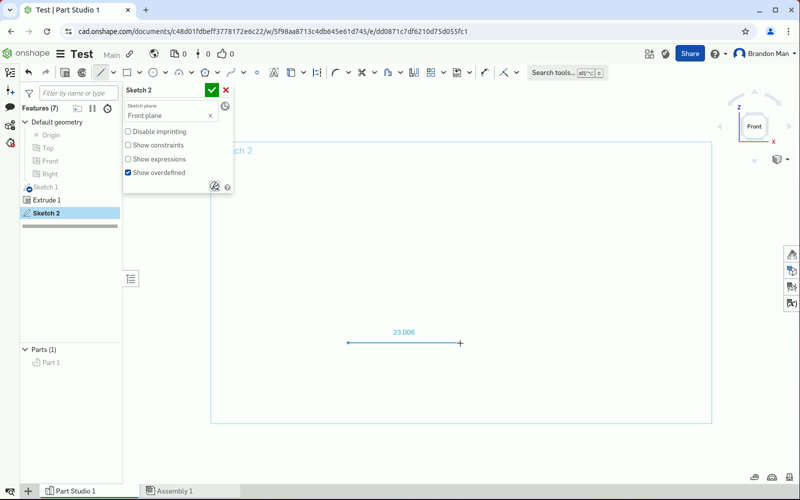
click(460, 342)
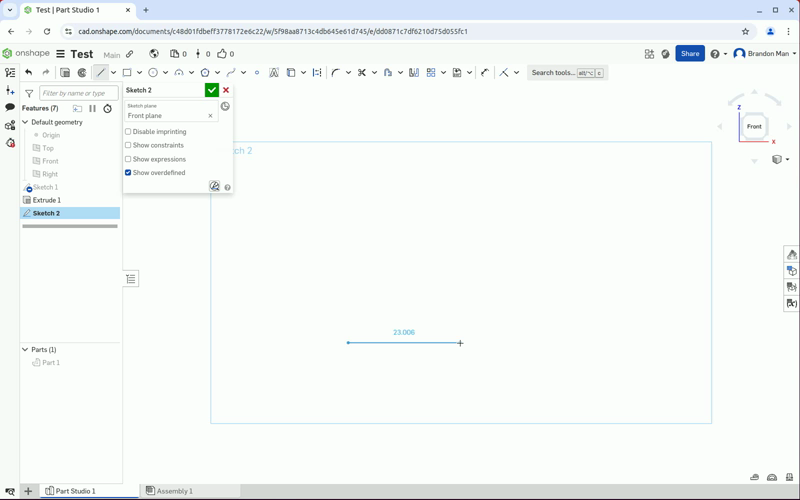
key_up(shift)
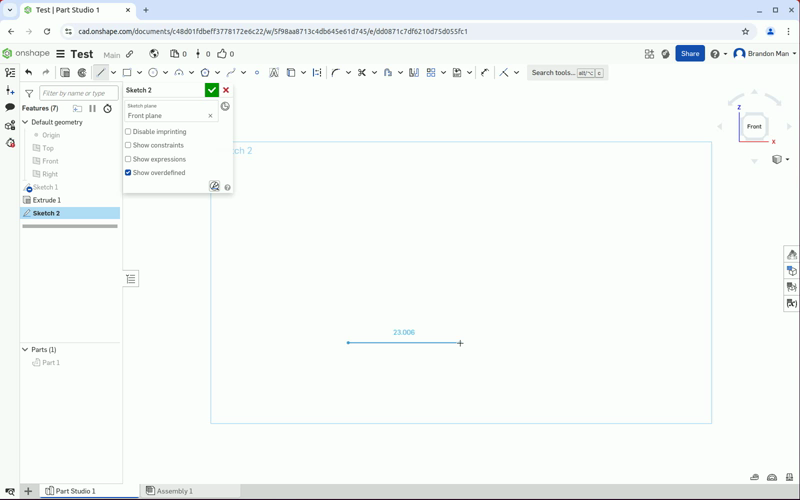
key(esc)
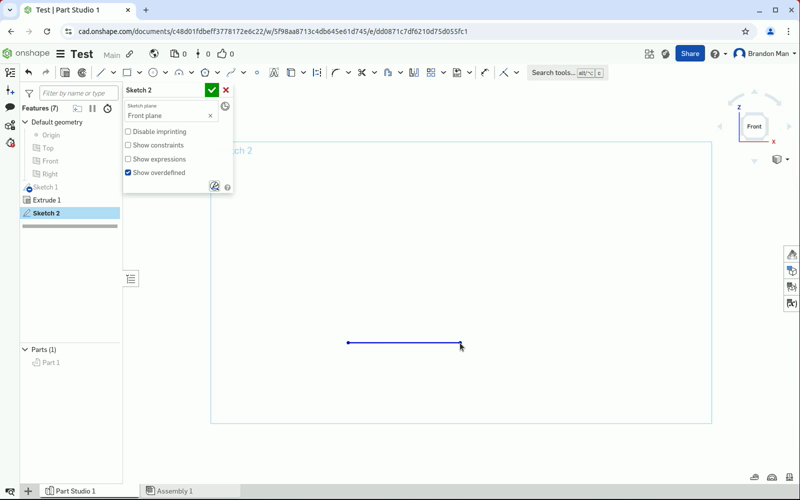
key(a)
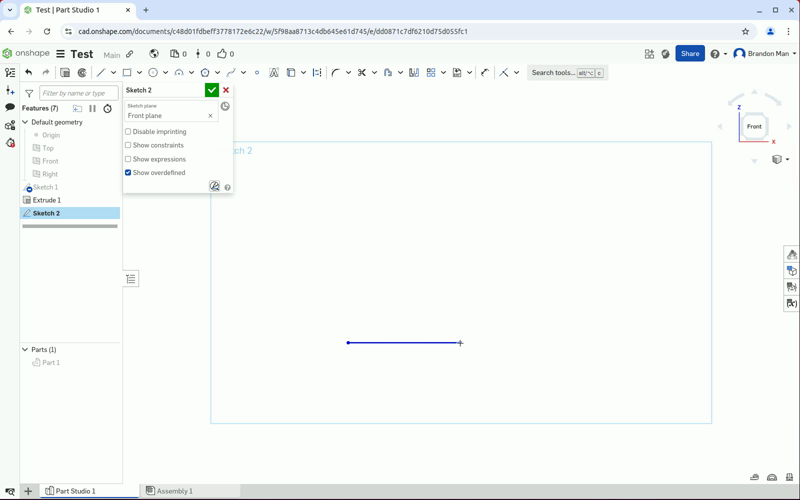
mouse_move(460, 342)
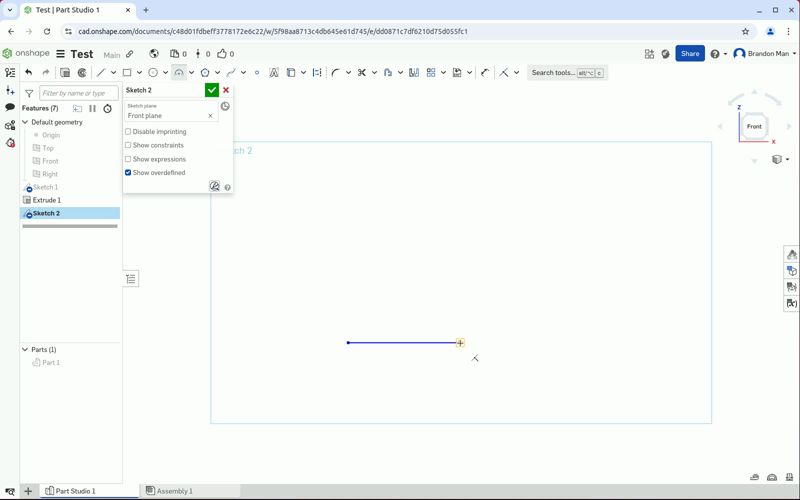
click(460, 342)
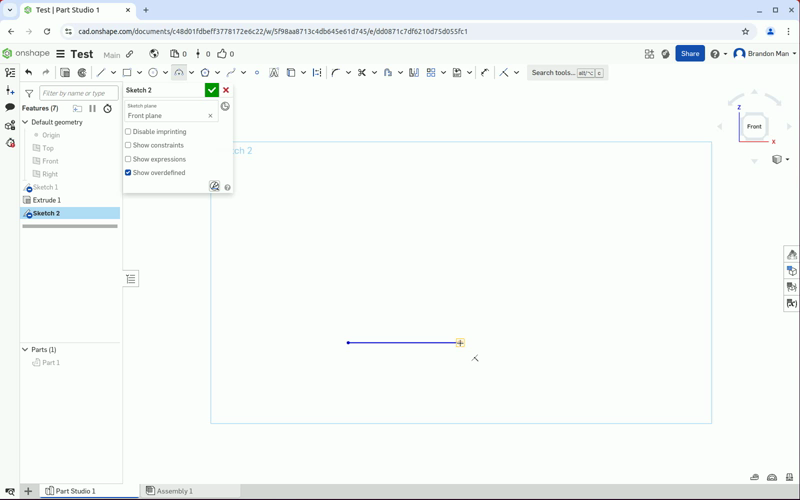
key_down(shift)
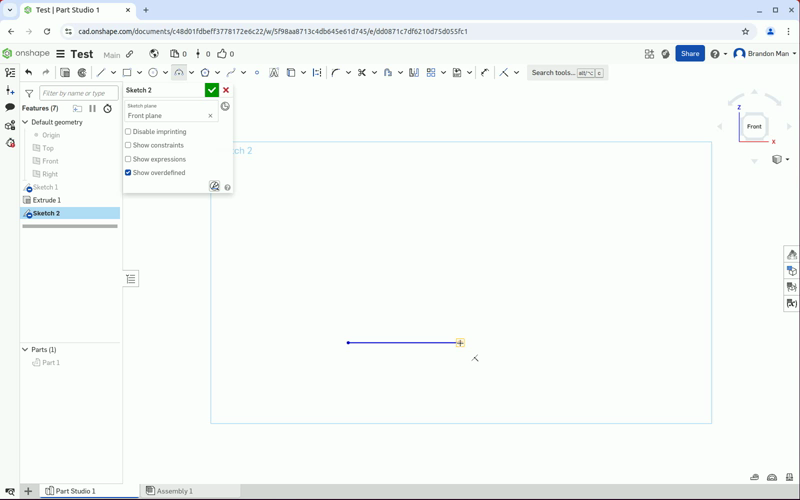
mouse_move(458, 223)
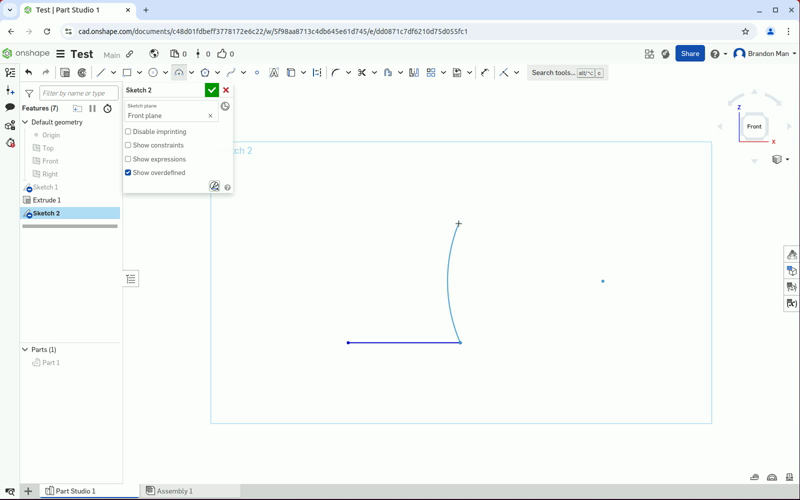
click(458, 223)
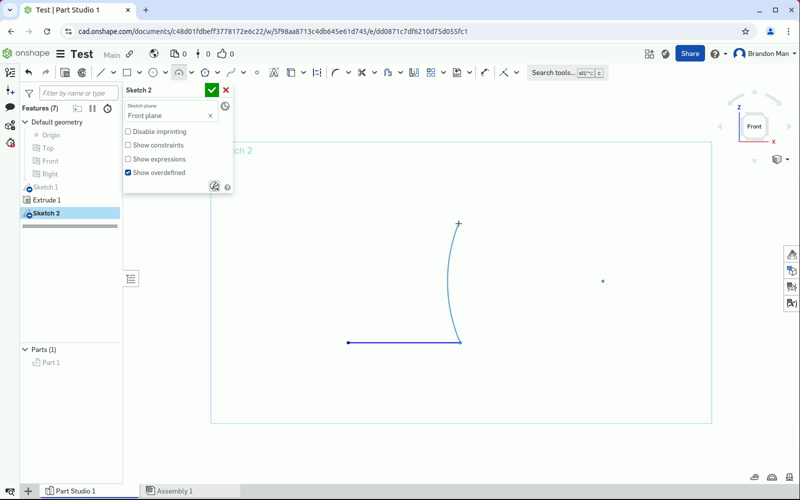
mouse_move(400, 283)
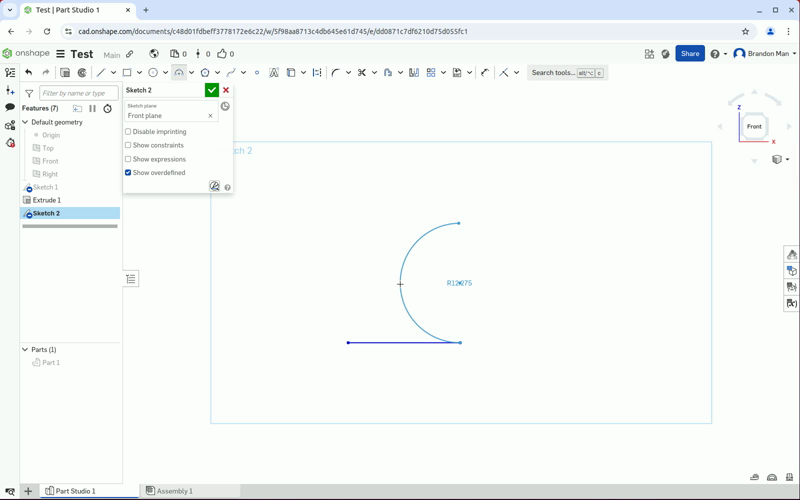
click(400, 283)
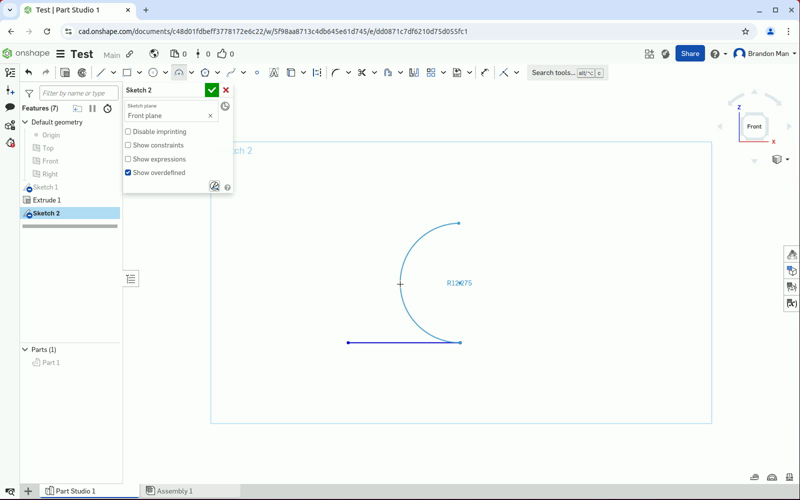
key_up(shift)
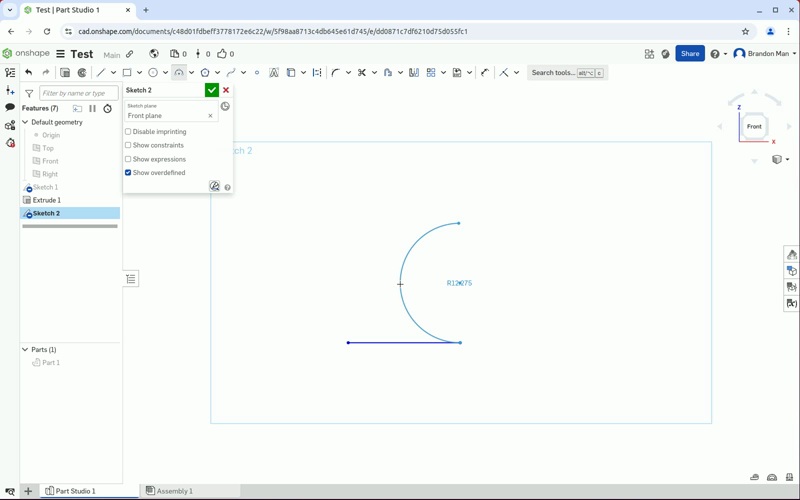
key(esc)
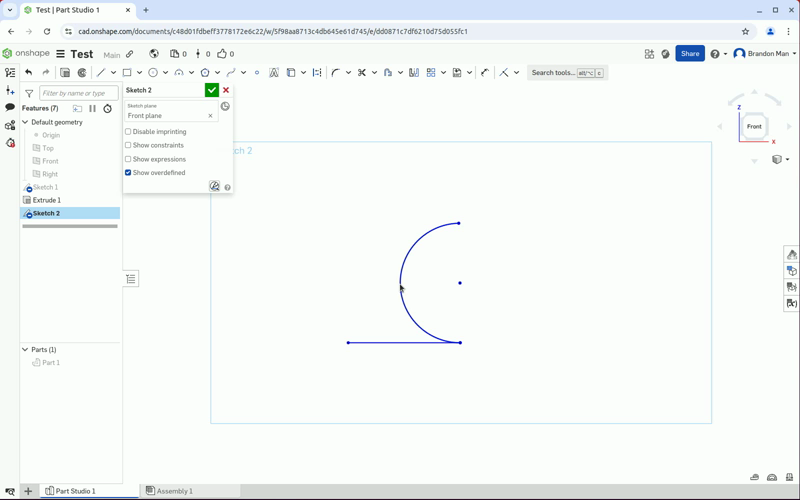
key(l)
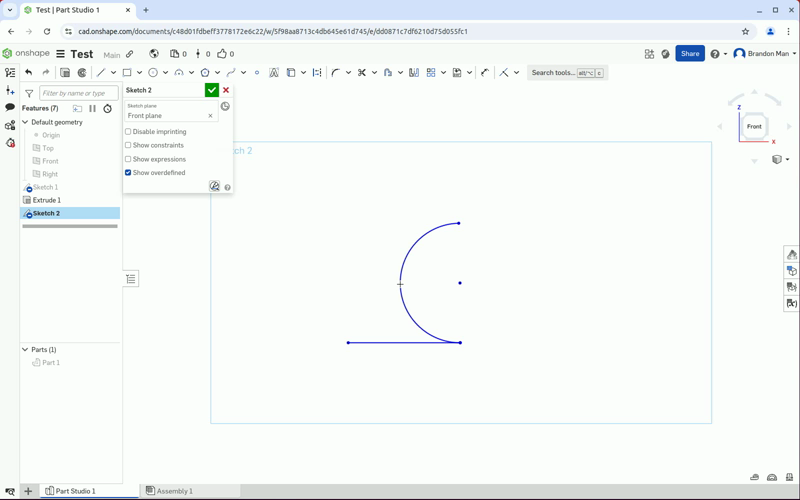
mouse_move(458, 223)
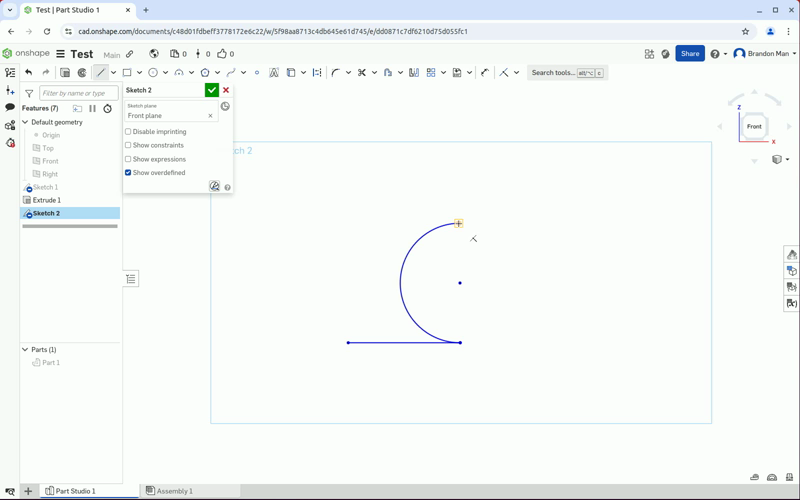
click(458, 223)
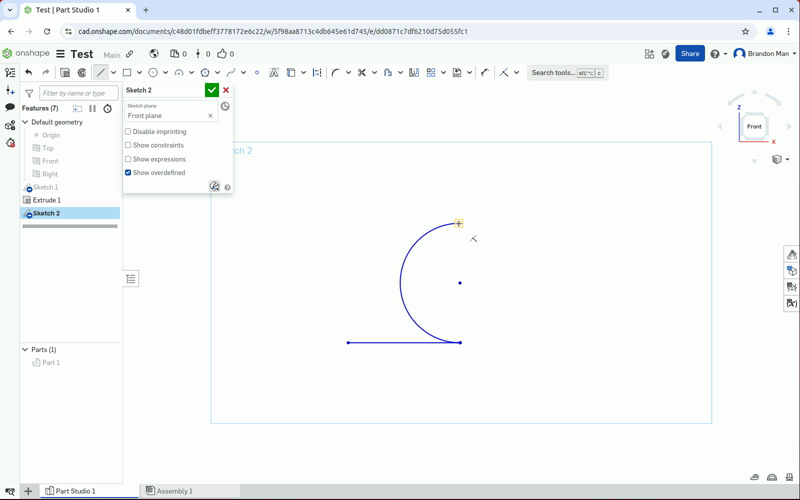
key_down(shift)
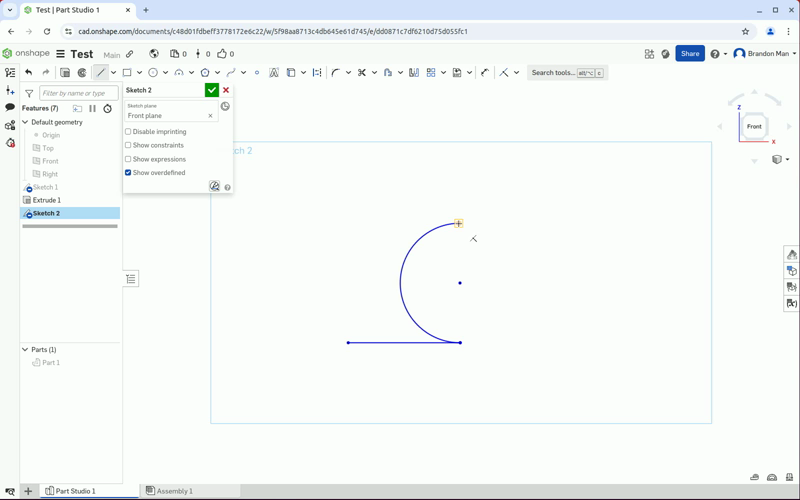
mouse_move(348, 223)
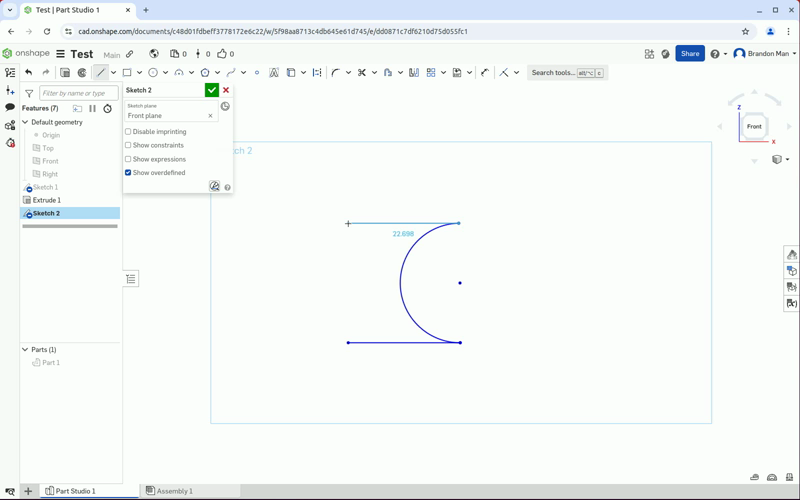
click(348, 223)
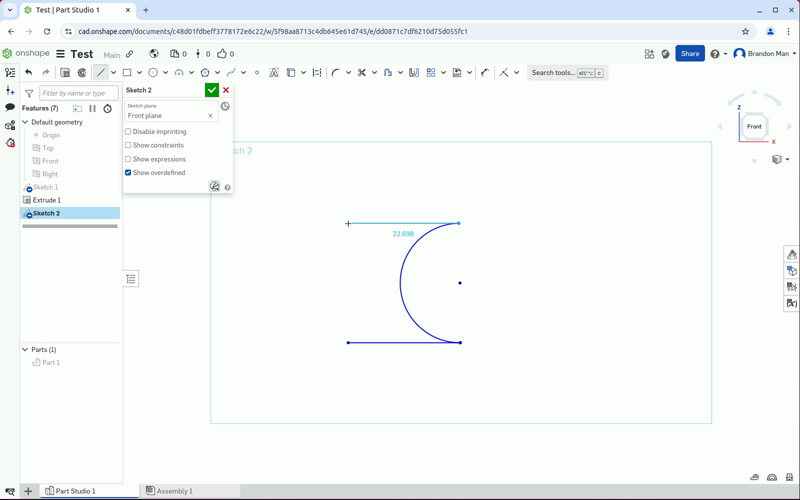
key_up(shift)
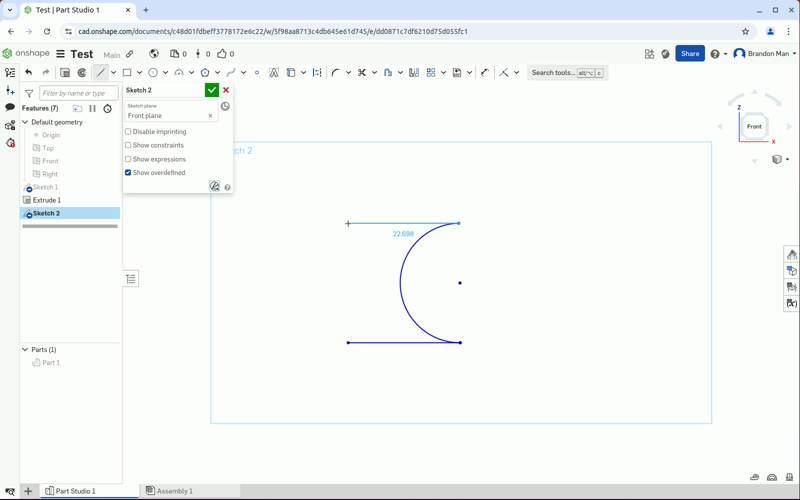
key_down(shift)
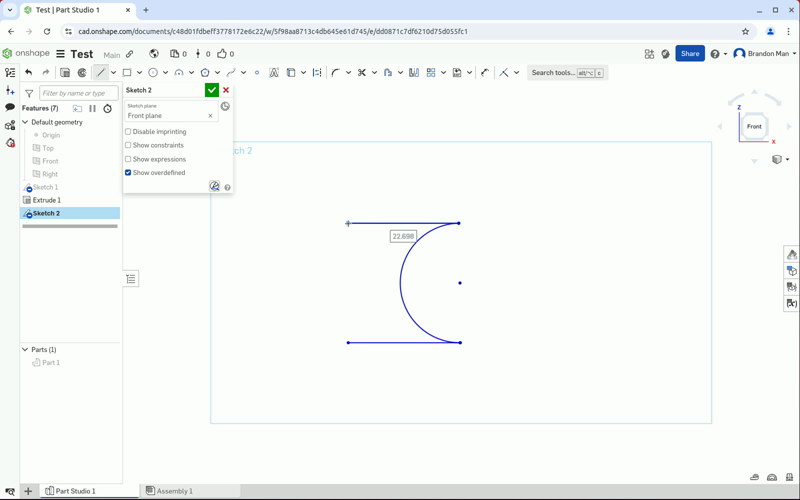
mouse_move(348, 342)
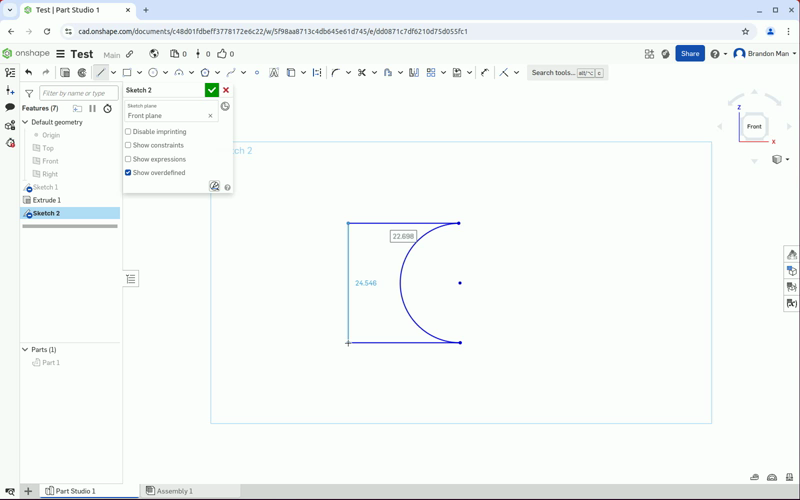
key_up(shift)
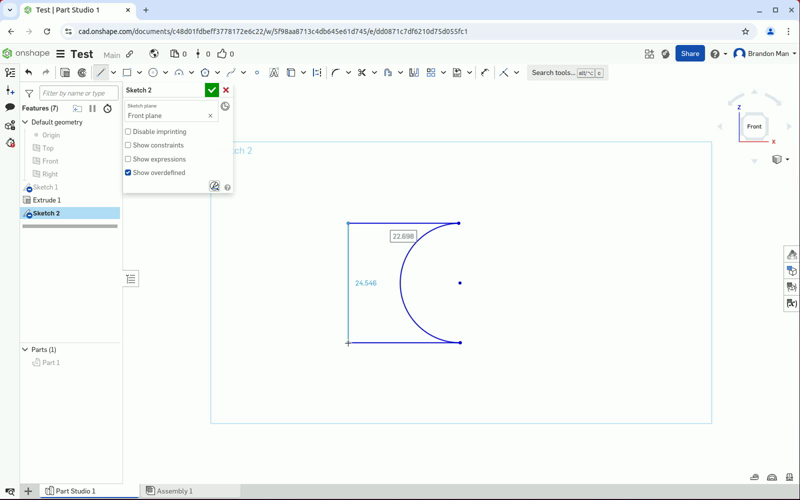
click(348, 342)
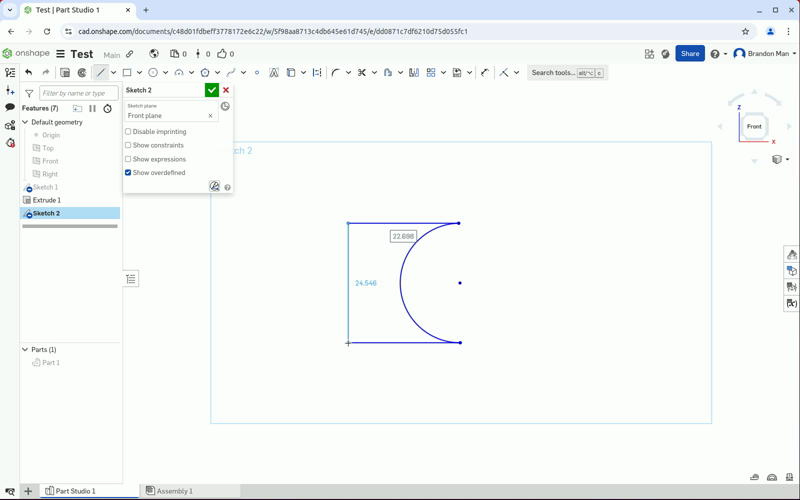
key(esc)
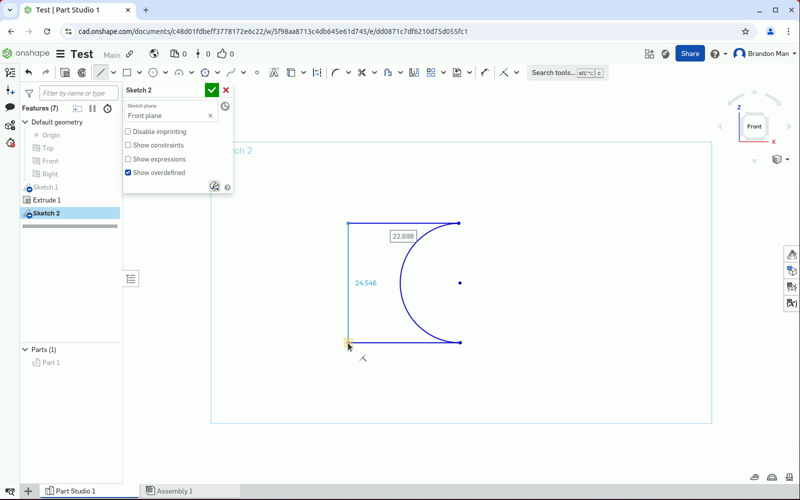
mouse_move(405, 337)
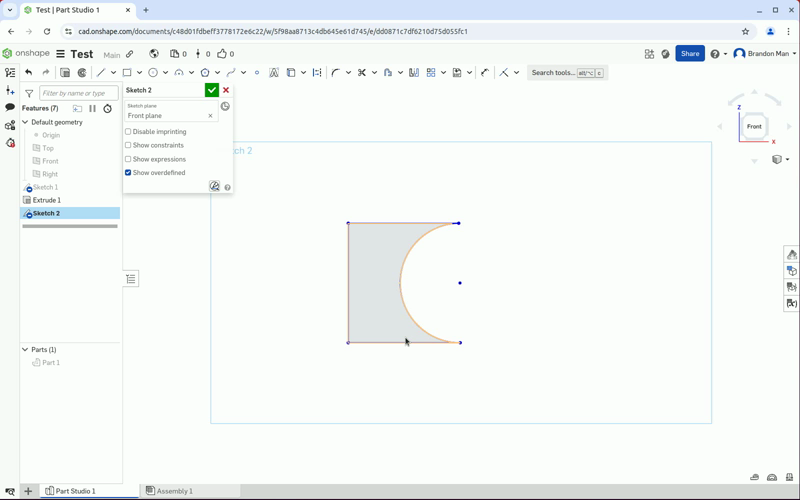
click(405, 337)
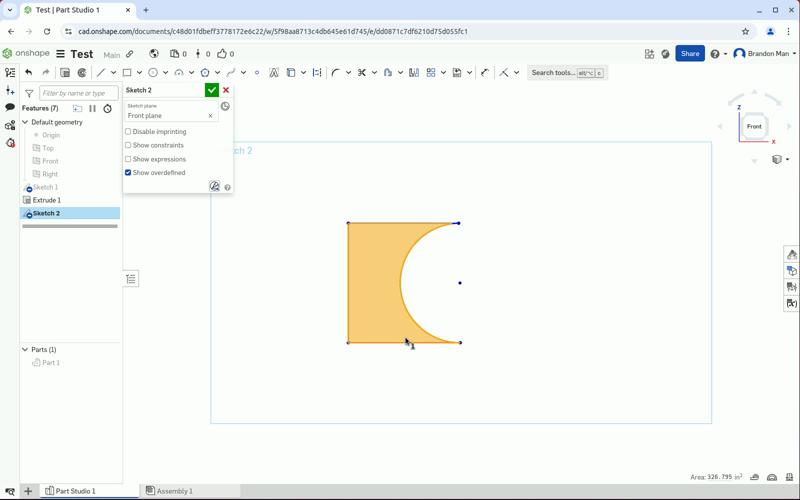
mouse_move(73, 352)
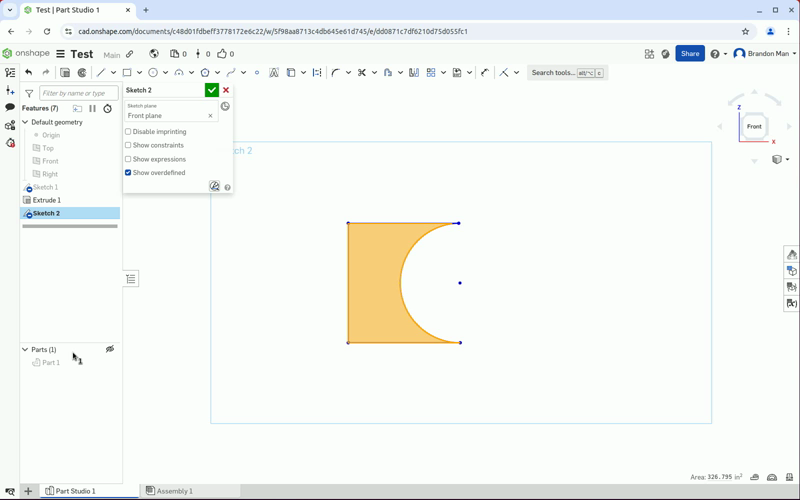
key(shift+y)
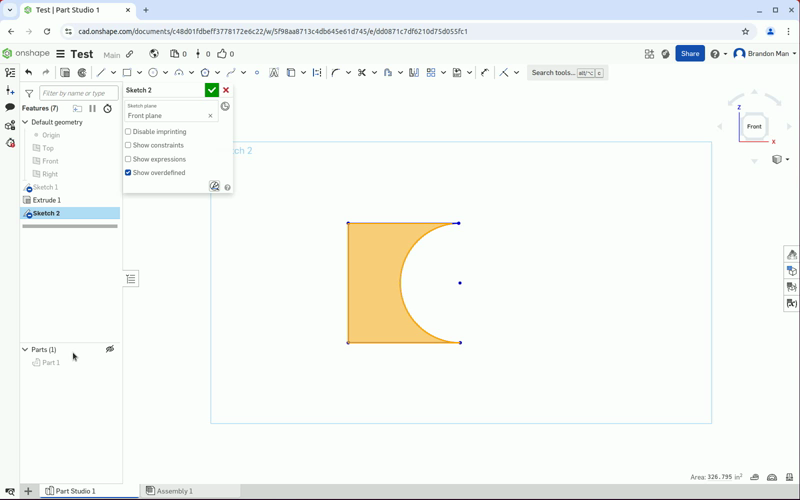
key(shift+e)
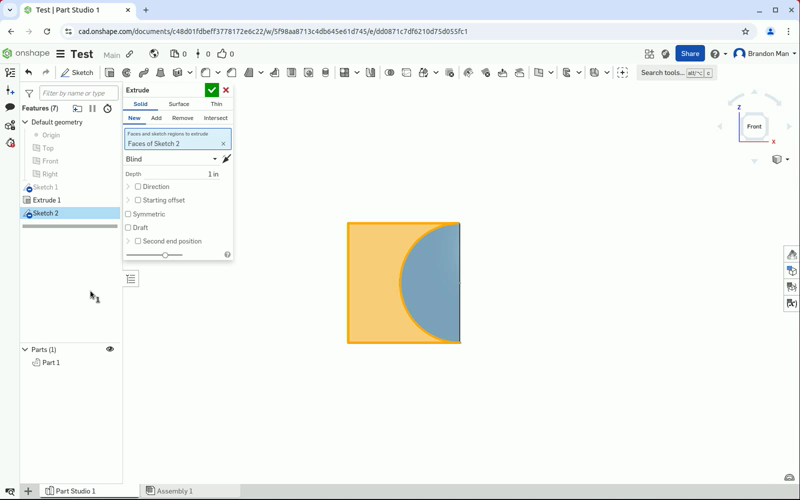
mouse_move(143, 106)
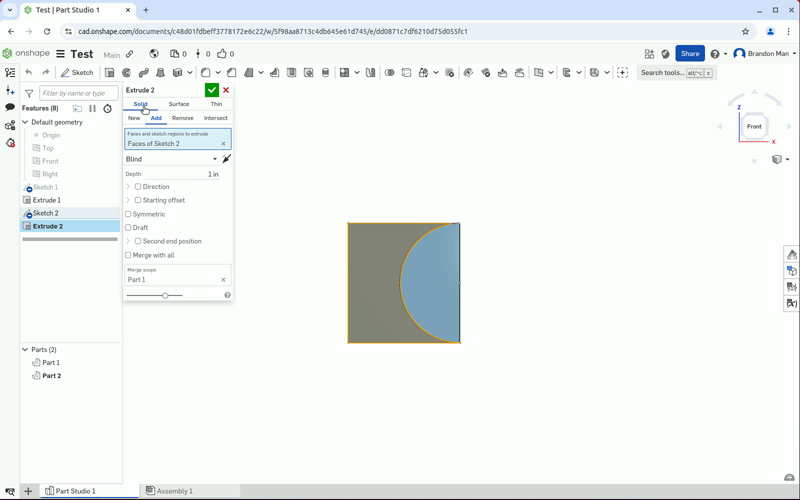
click(143, 106)
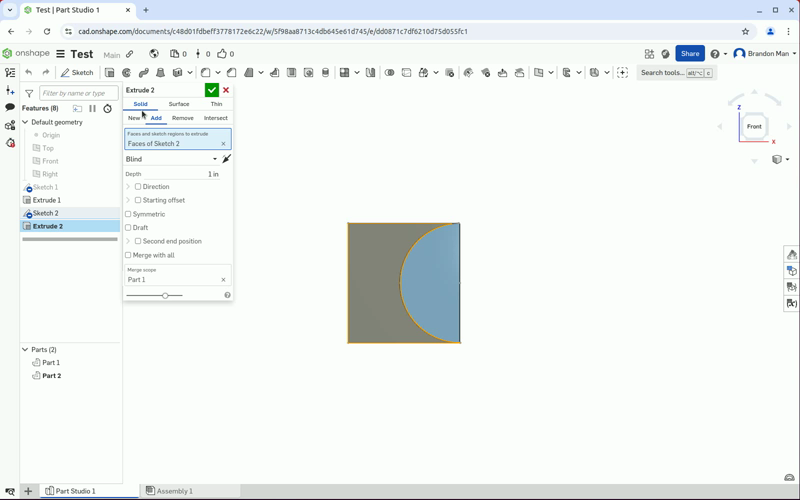
mouse_move(137, 120)
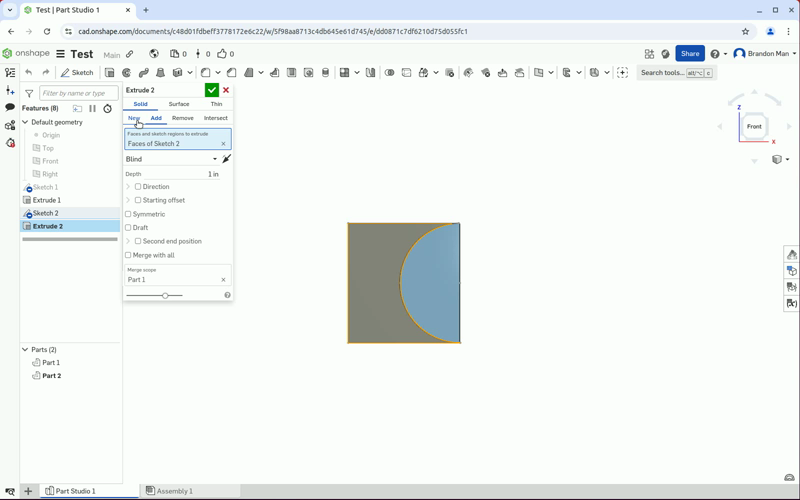
click(137, 120)
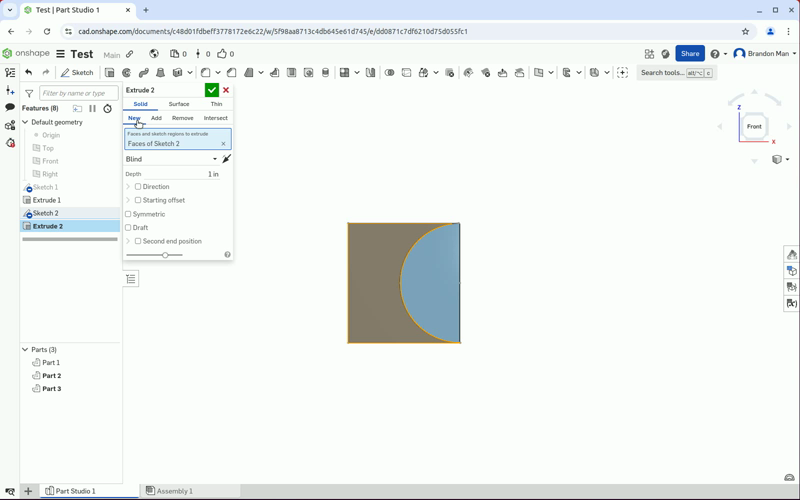
key(tab, 4)
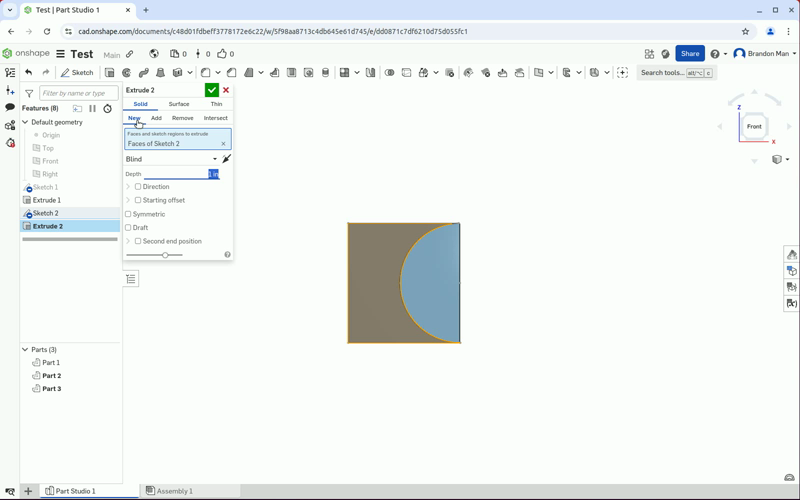
text(21.423)
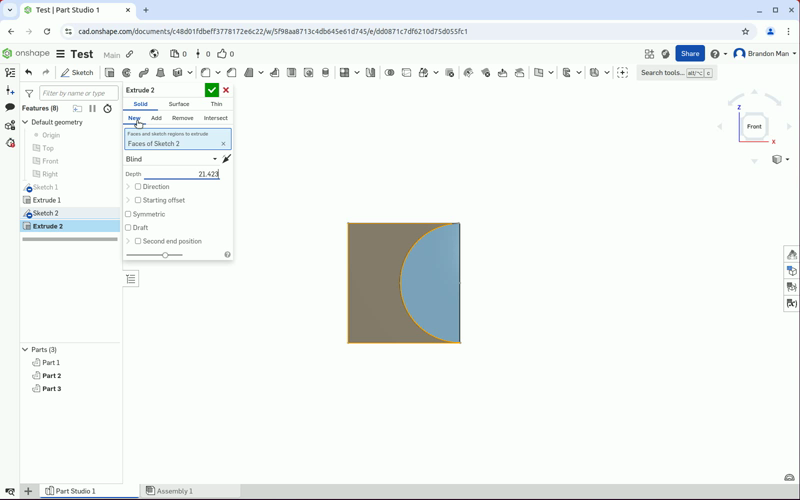
key(enter)
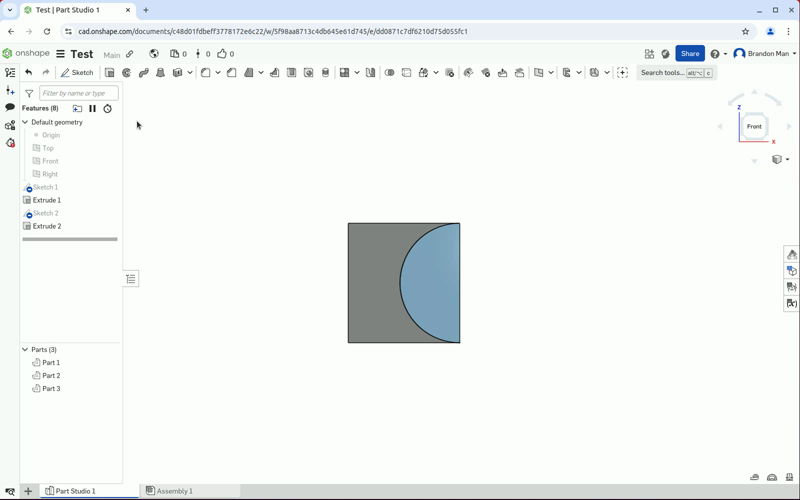
key(shift+h)
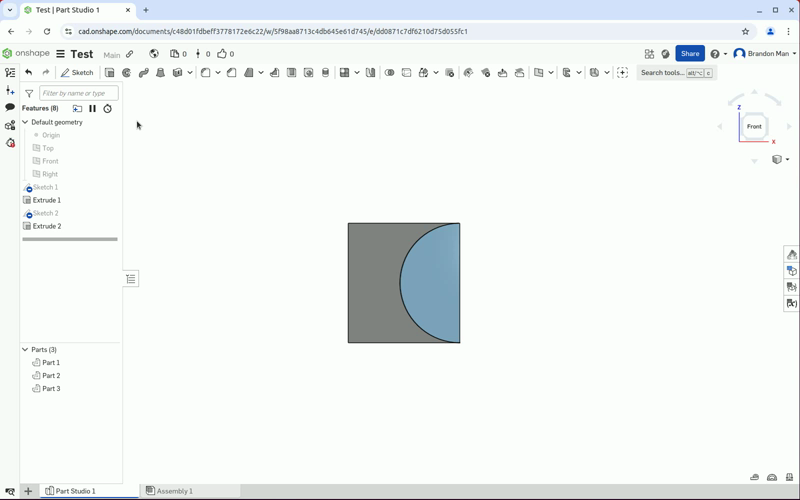
key(shift+h)
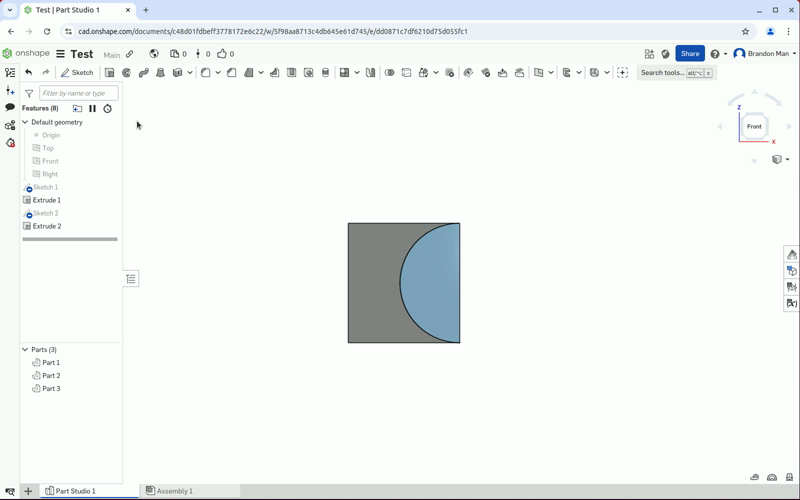
mouse_move(73, 189)
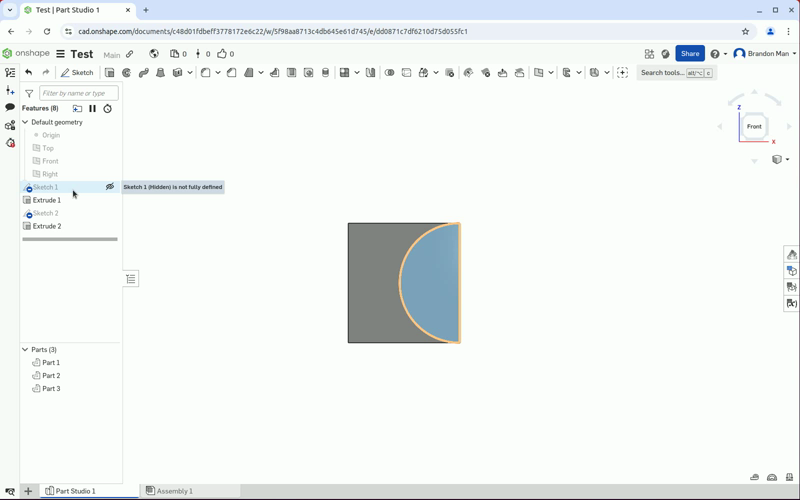
click(73, 189)
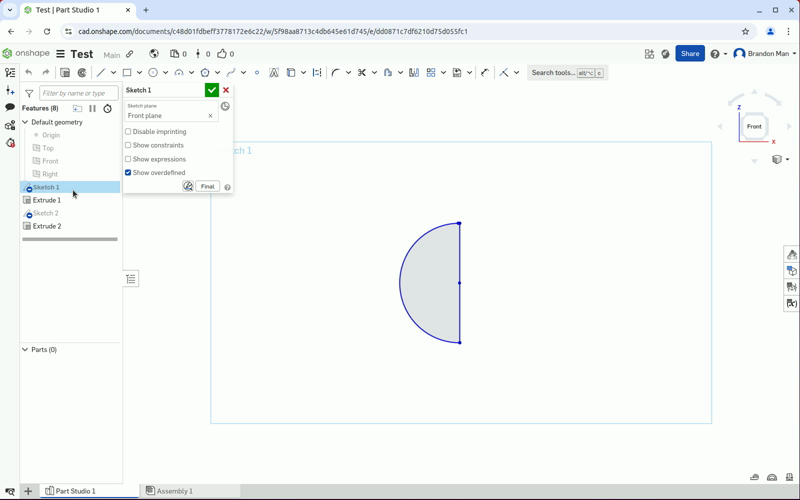
mouse_move(229, 92)
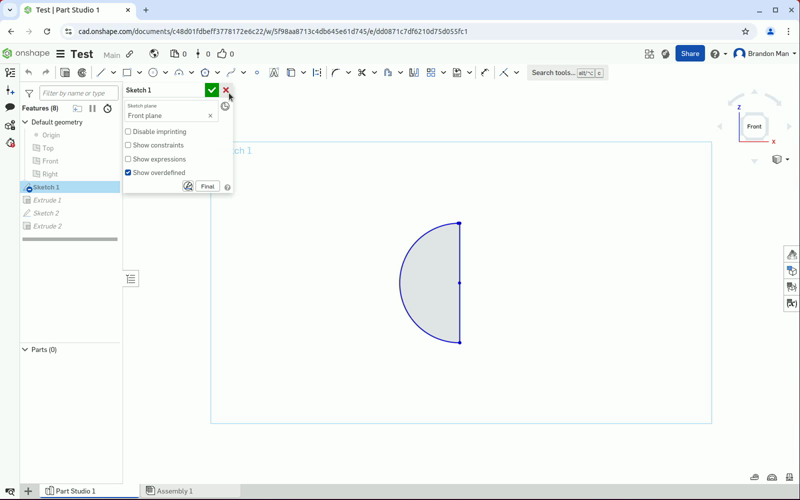
click(229, 92)
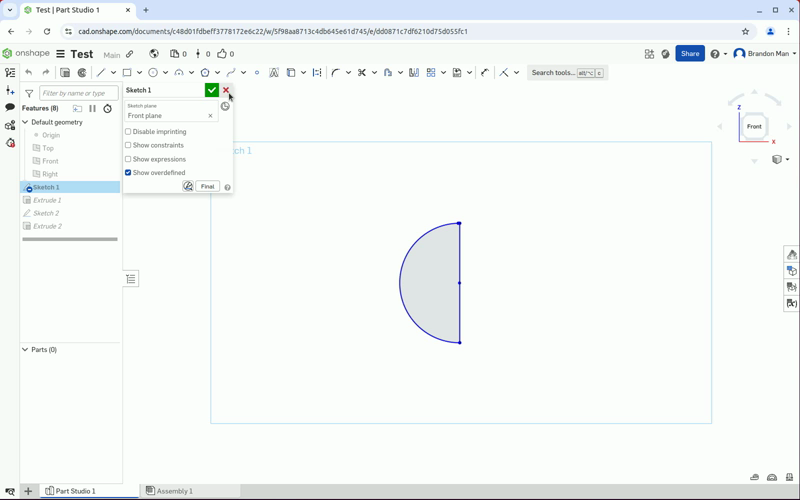
key(shift+s)
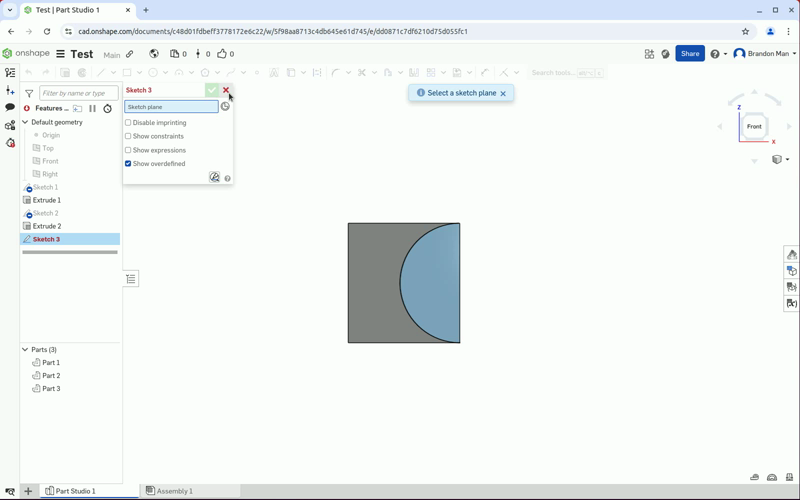
mouse_move(73, 163)
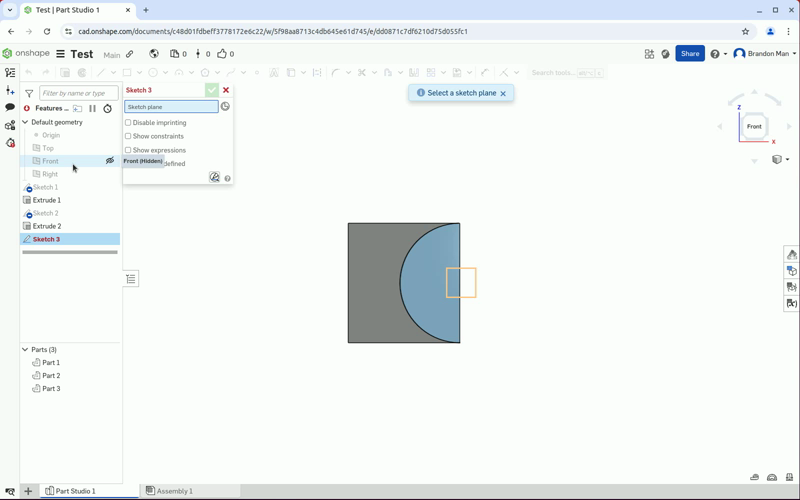
click(73, 163)
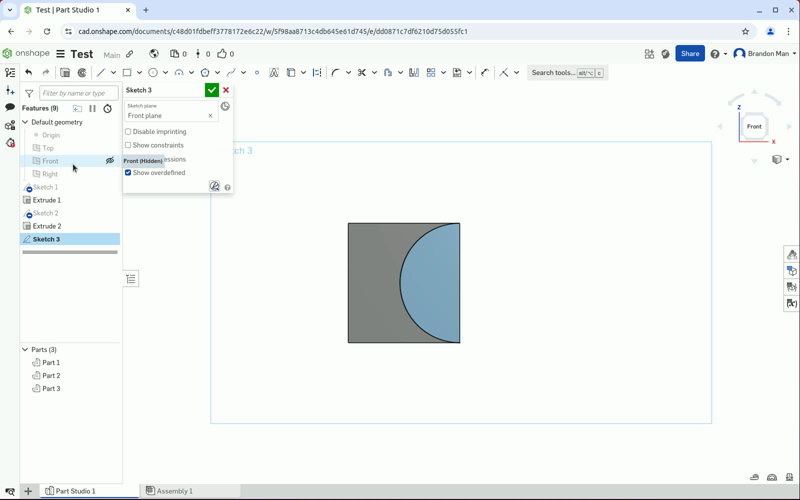
mouse_move(73, 352)
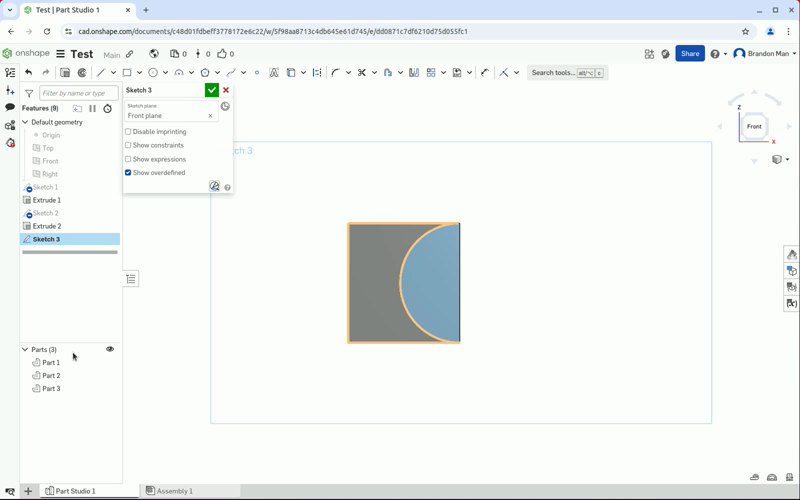
key(y)
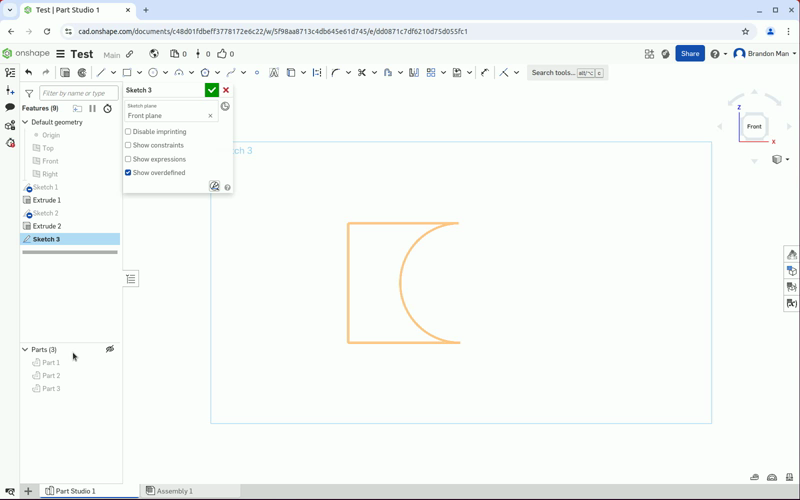
key(a)
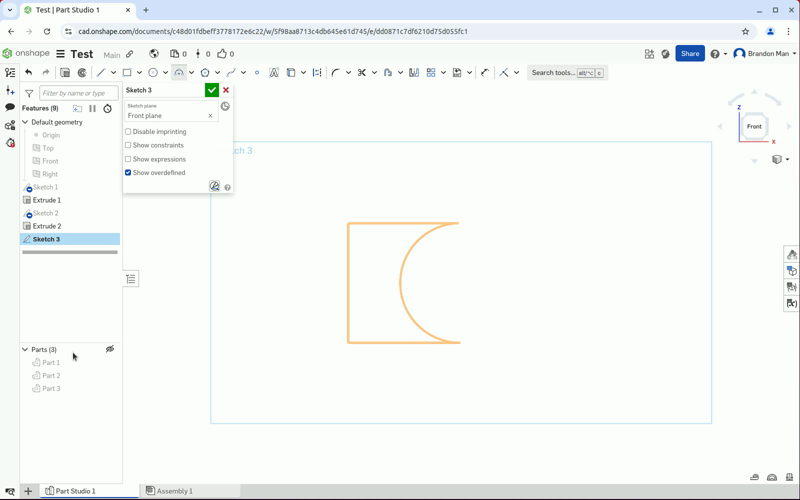
key_down(shift)
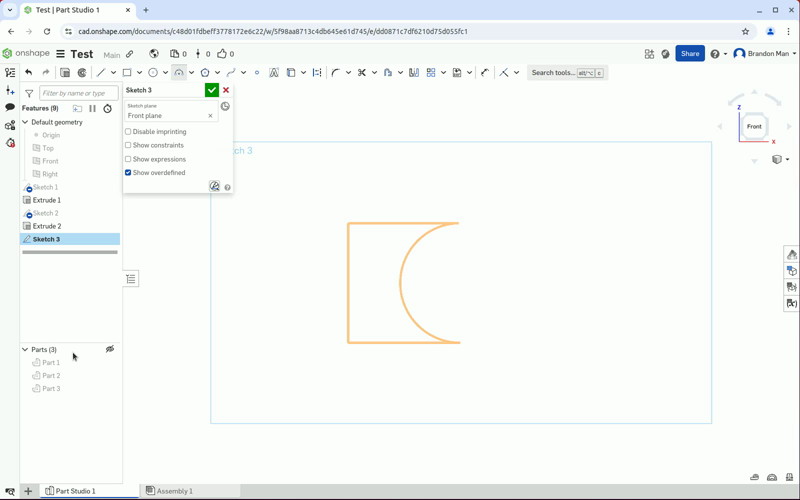
mouse_move(458, 223)
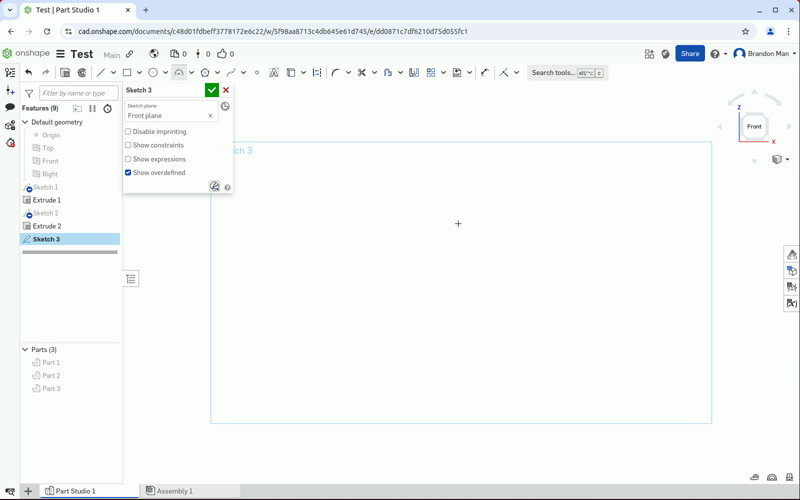
click(458, 223)
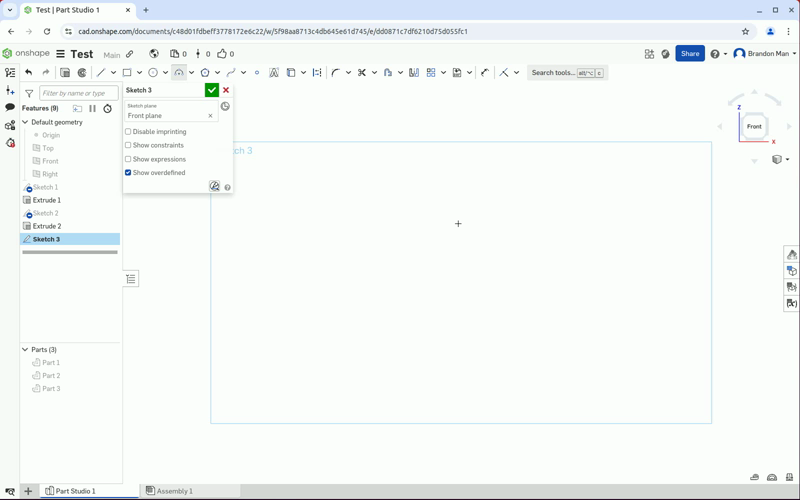
key_up(shift)
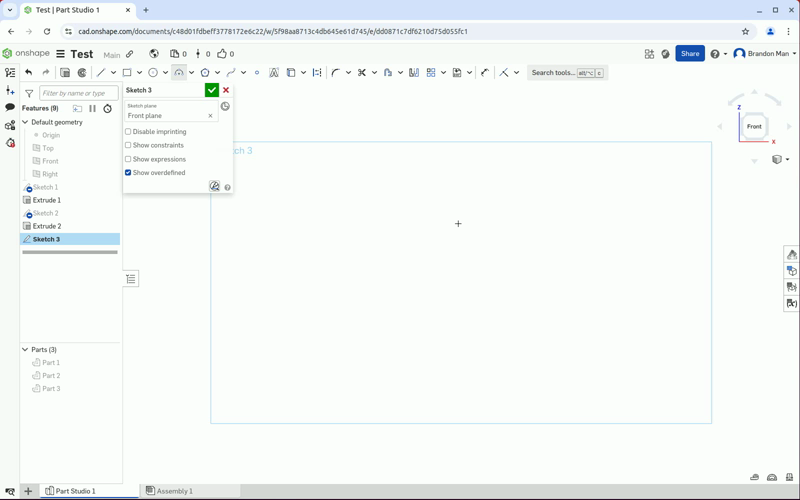
key_down(shift)
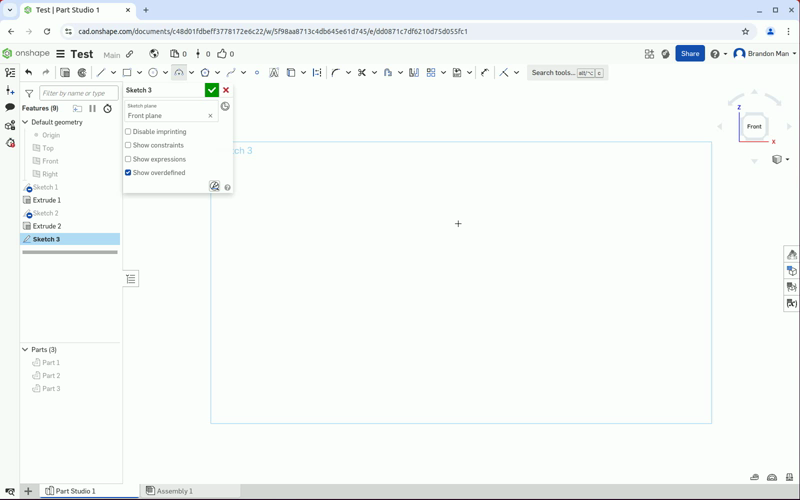
mouse_move(459, 342)
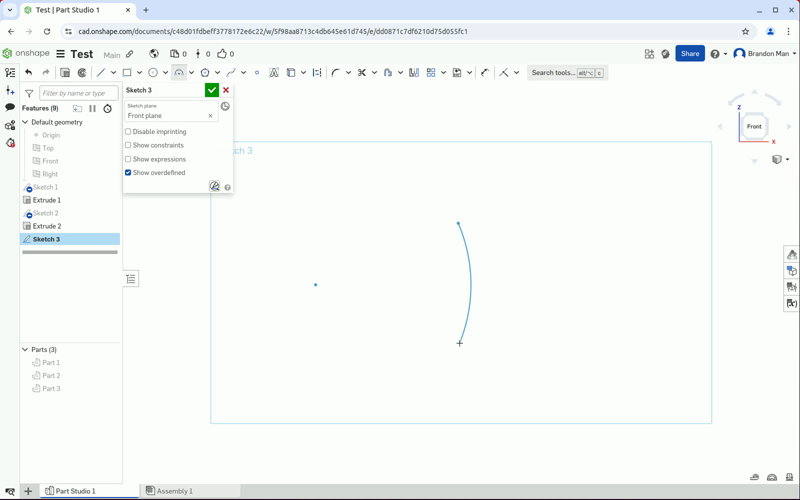
click(459, 342)
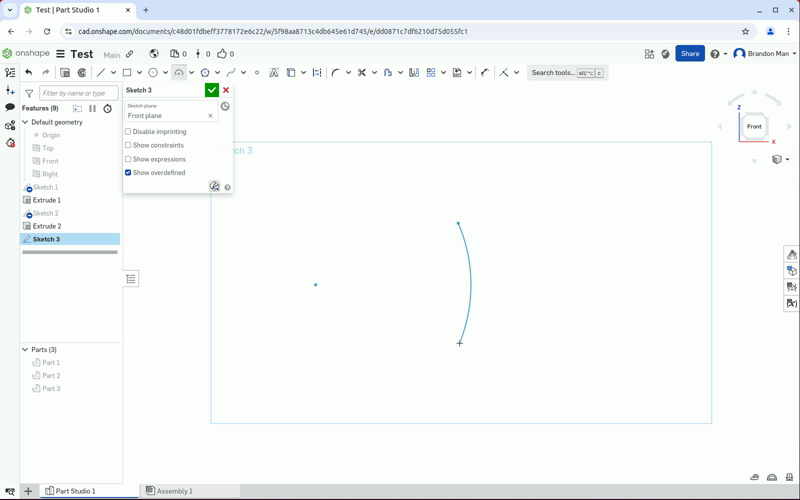
mouse_move(519, 282)
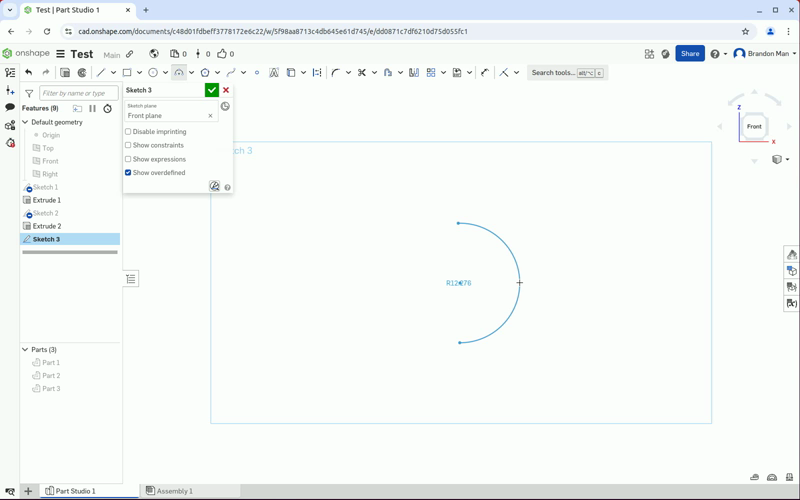
click(519, 282)
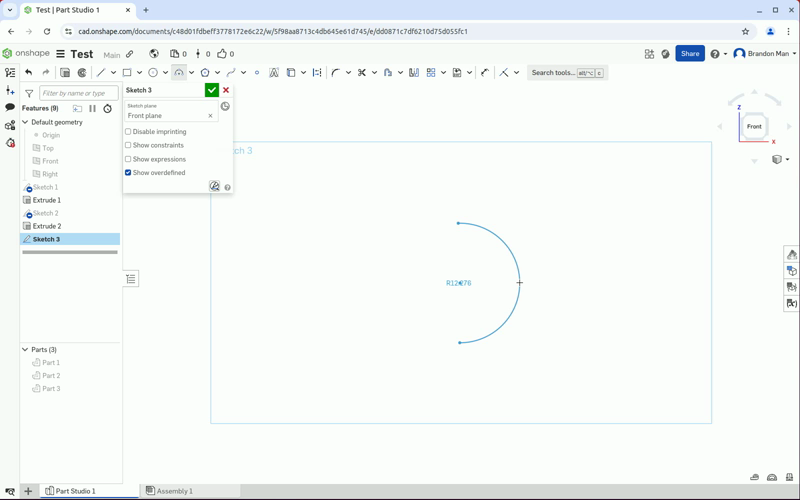
key_up(shift)
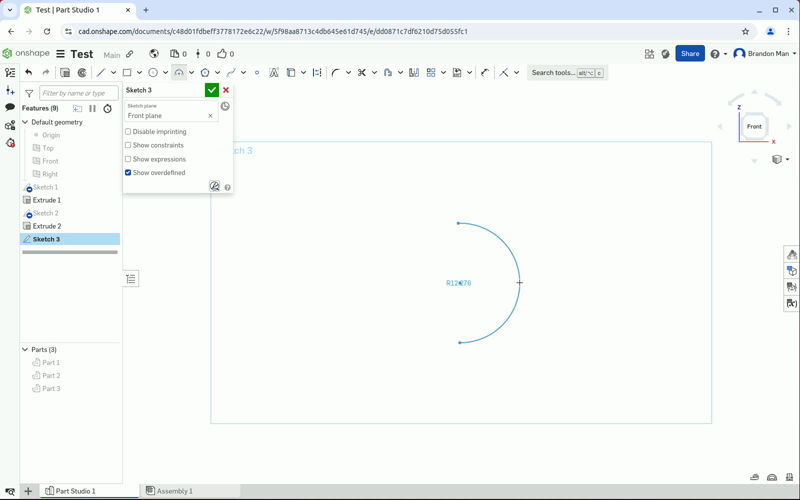
key(esc)
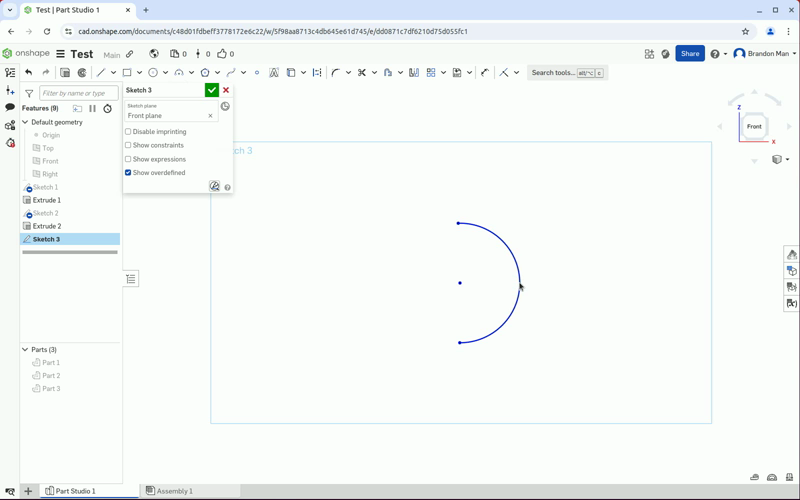
key(l)
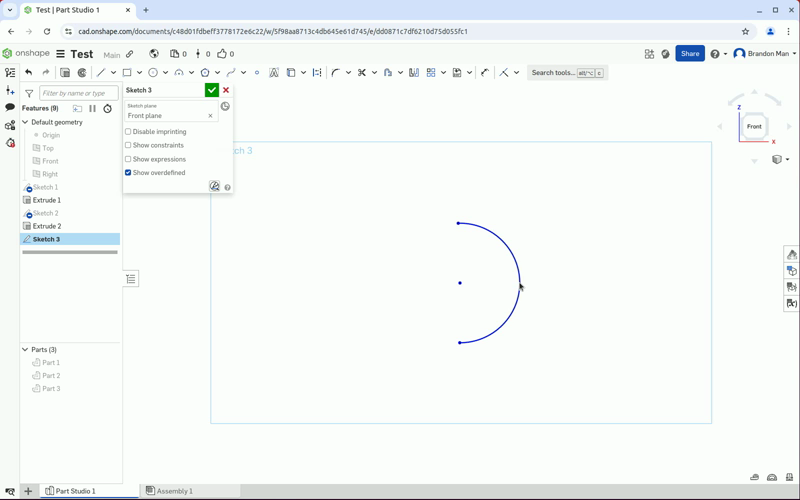
mouse_move(459, 342)
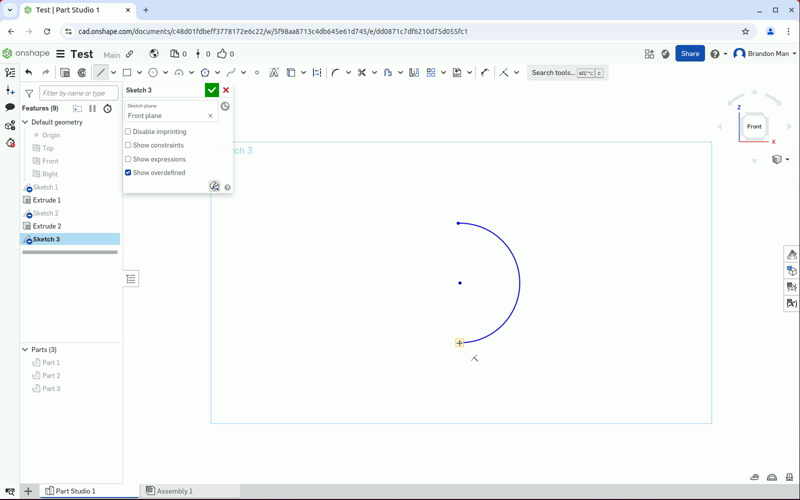
click(459, 342)
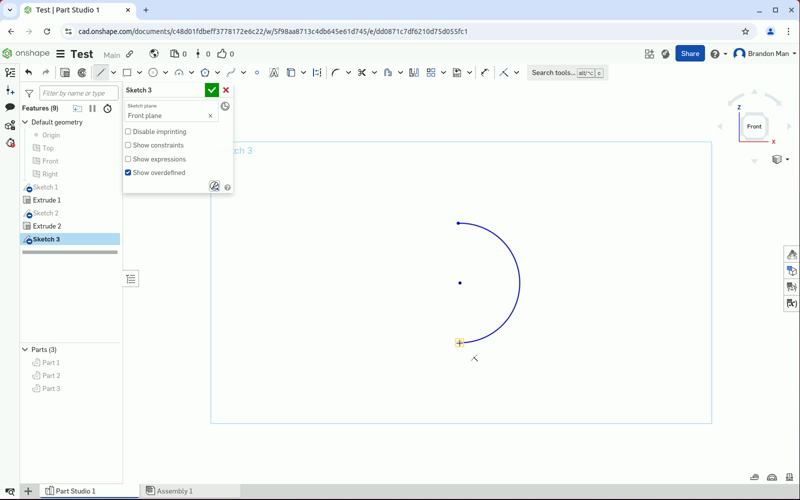
key_down(shift)
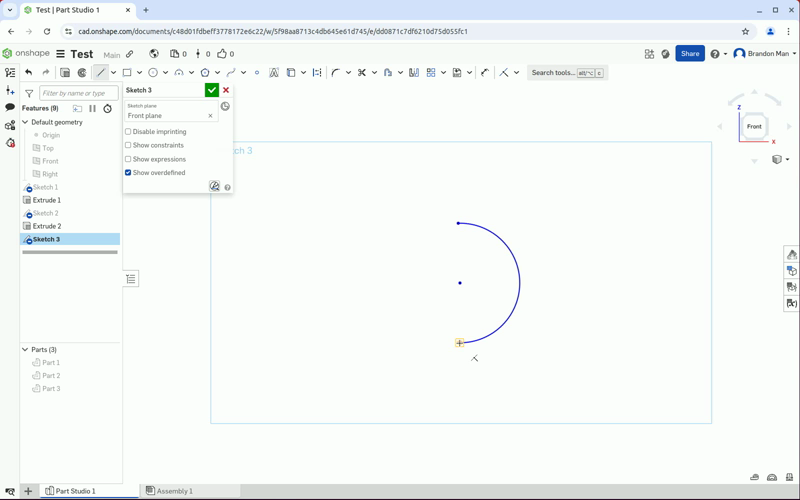
mouse_move(459, 223)
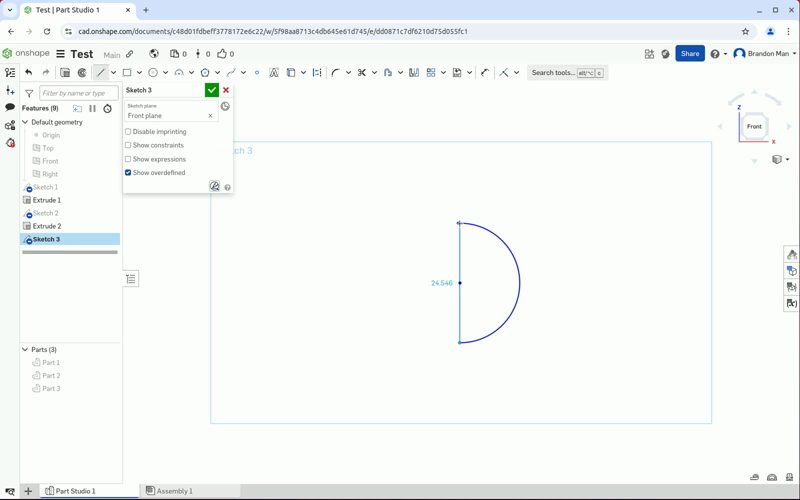
scroll(6)
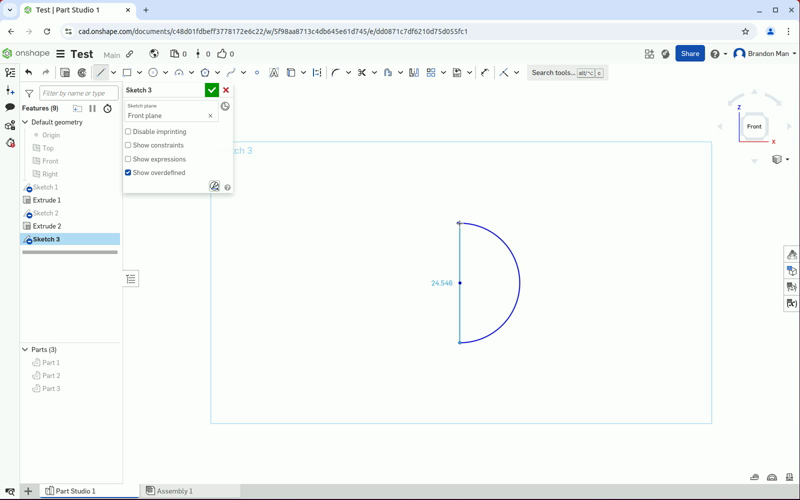
scroll(6)
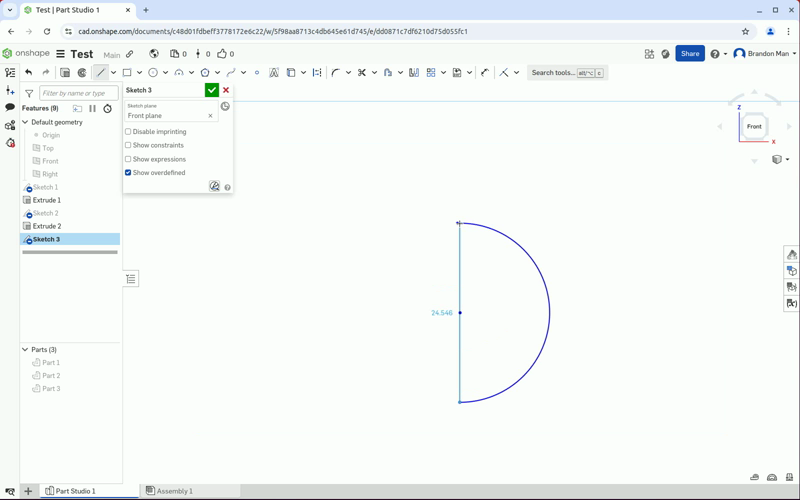
scroll(6)
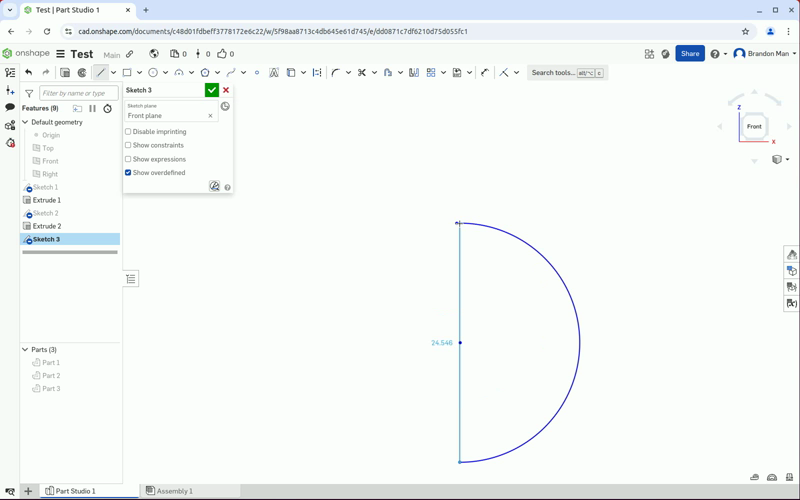
scroll(6)
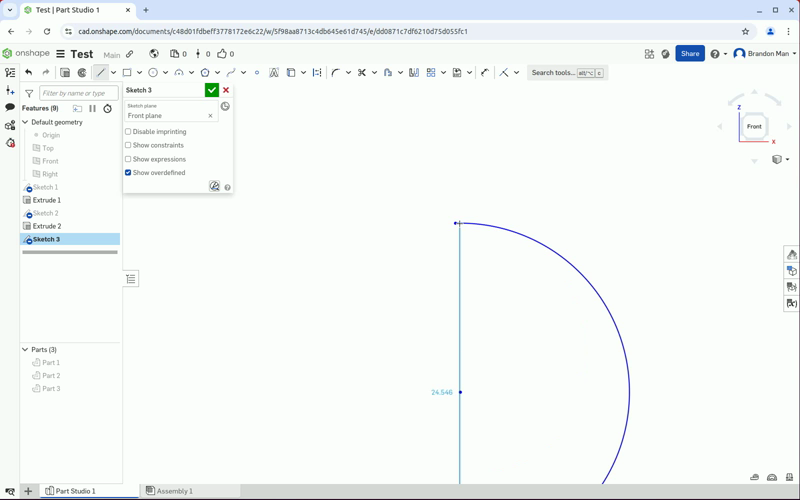
scroll(6)
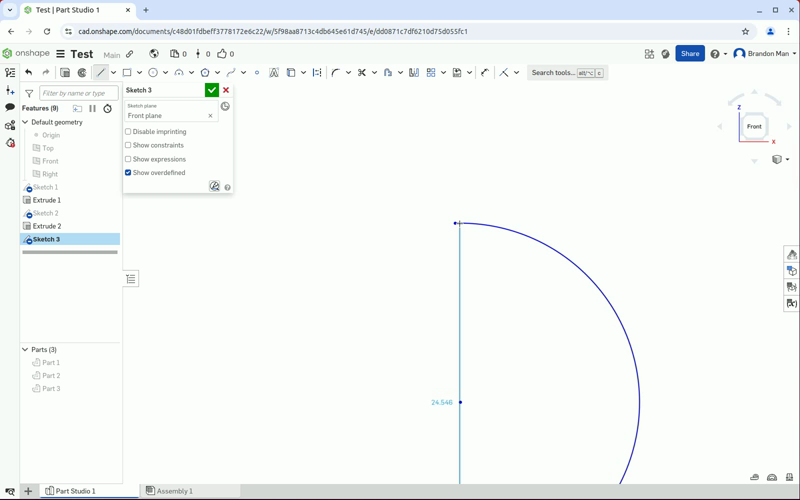
scroll(6)
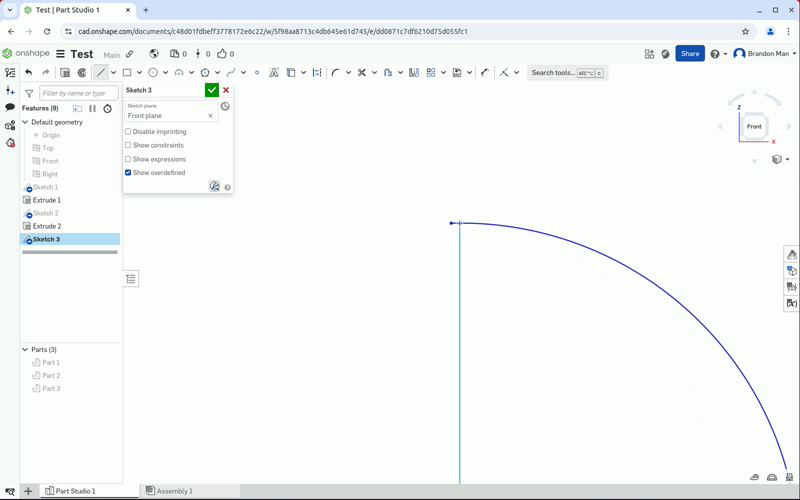
scroll(6)
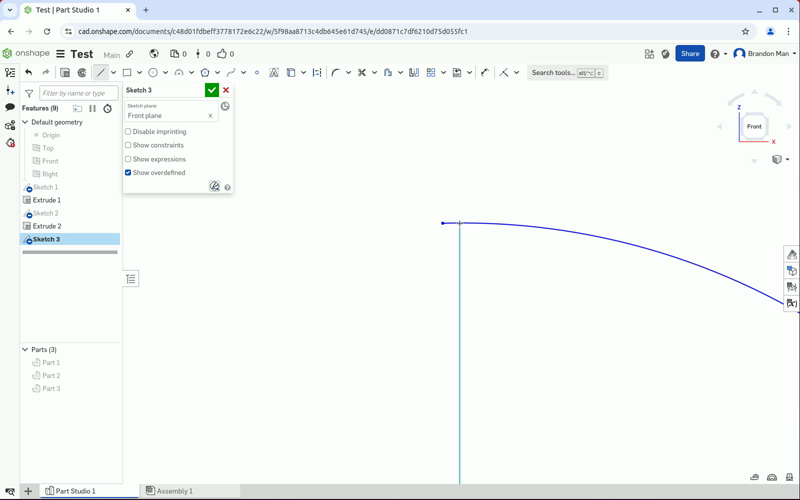
click(459, 223)
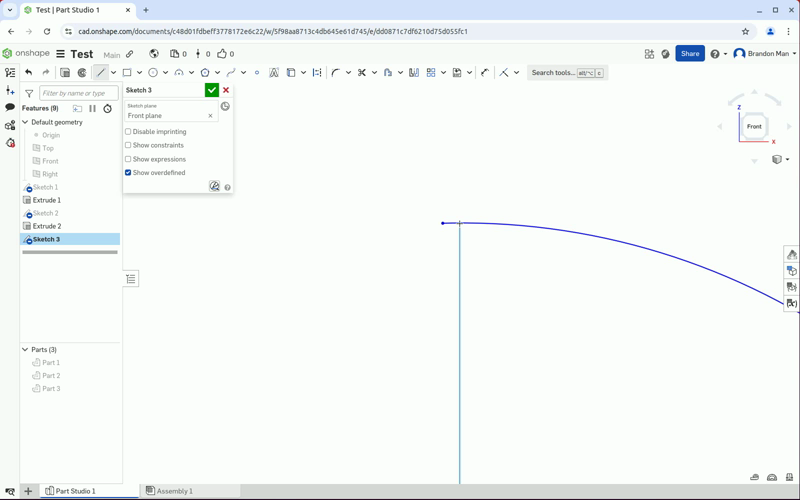
scroll(-6)
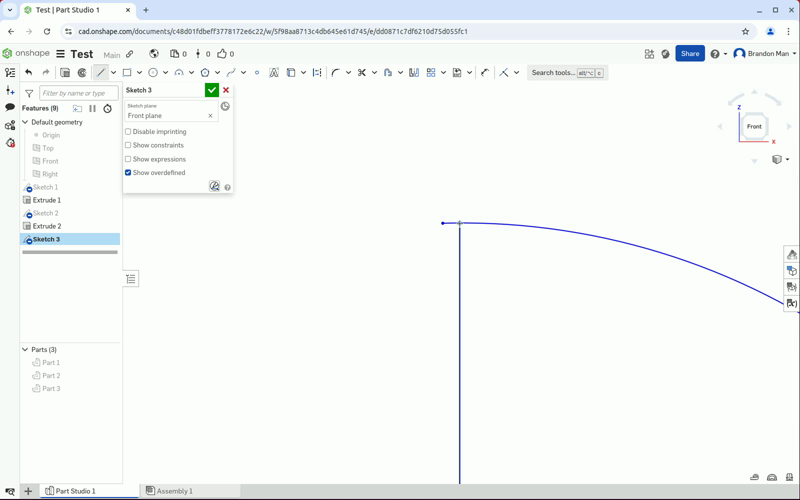
scroll(-6)
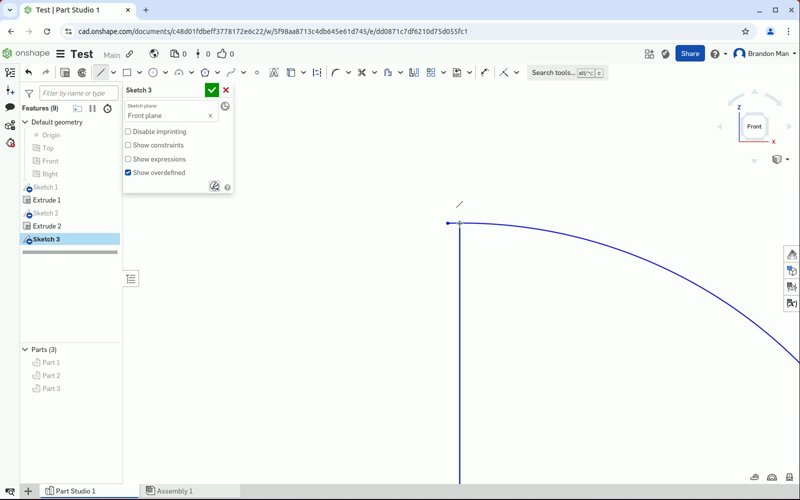
scroll(-6)
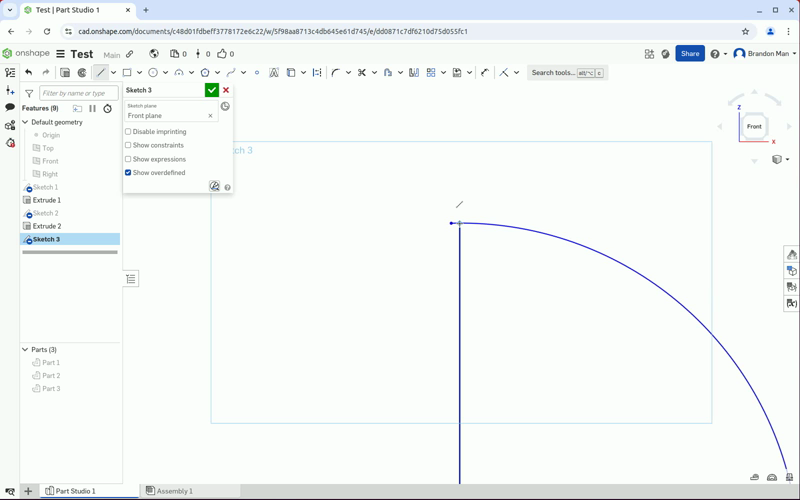
scroll(-6)
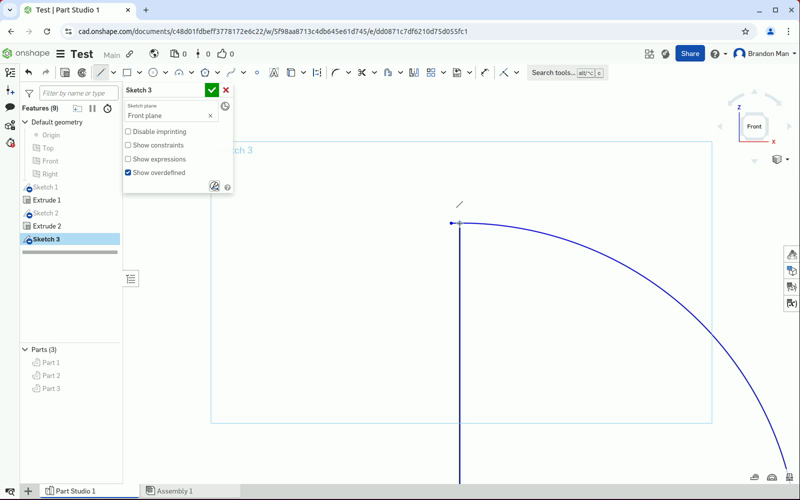
scroll(-6)
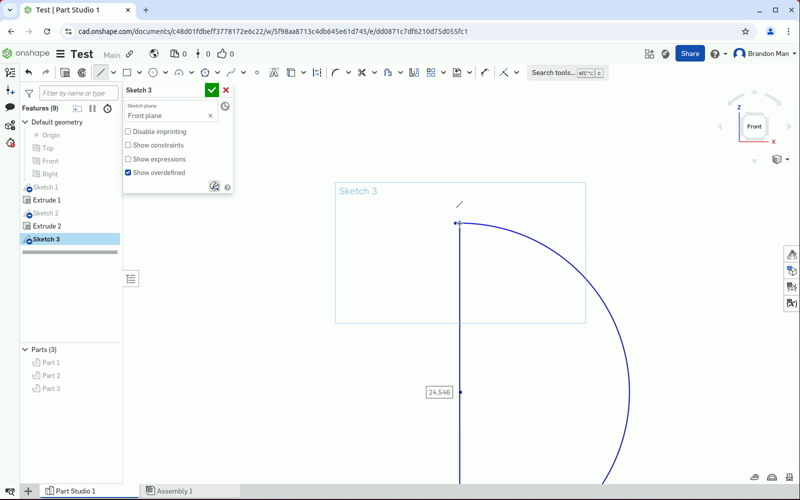
scroll(-6)
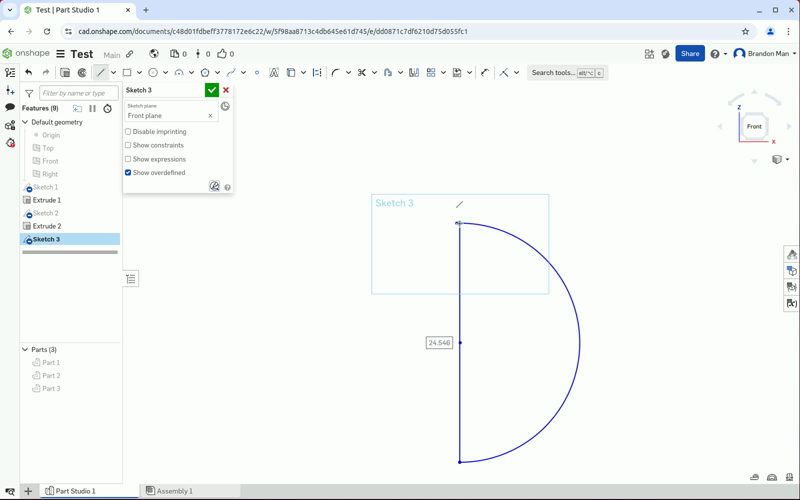
scroll(-6)
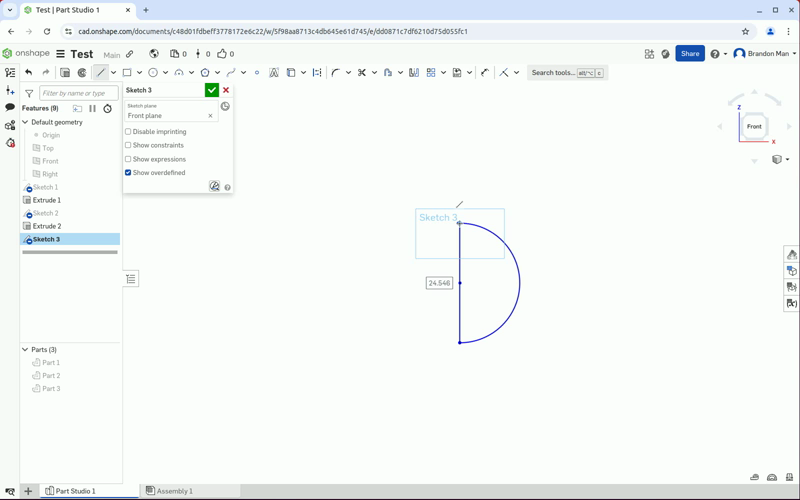
key_up(shift)
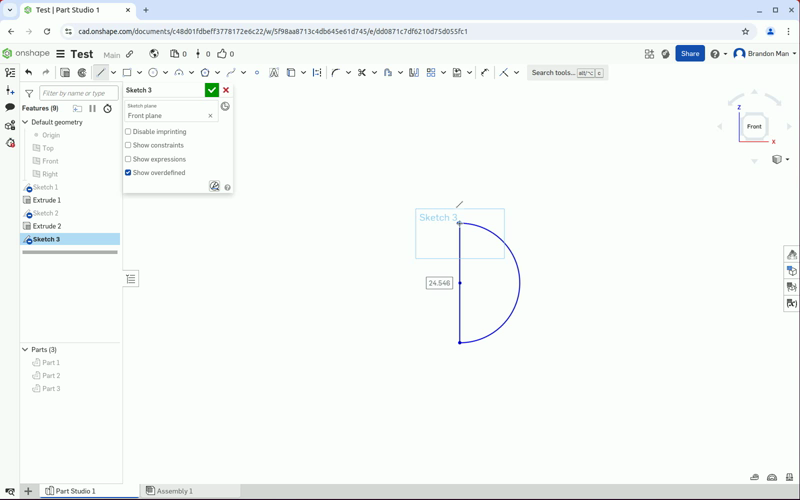
mouse_move(489, 223)
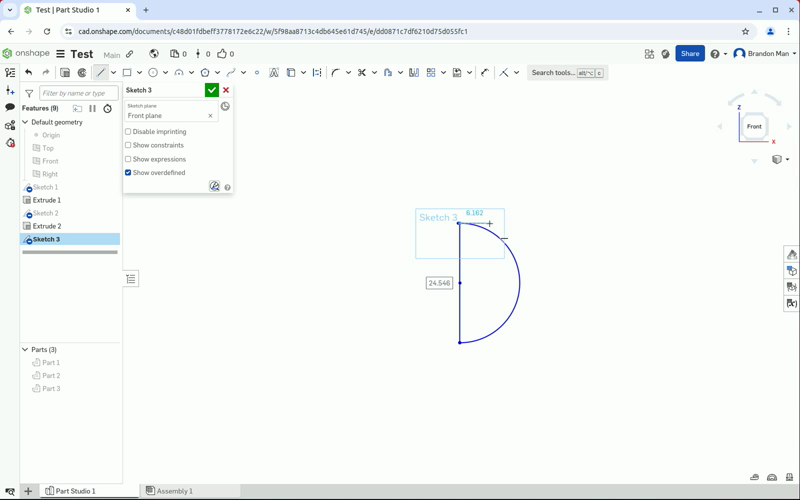
key_down(shift)
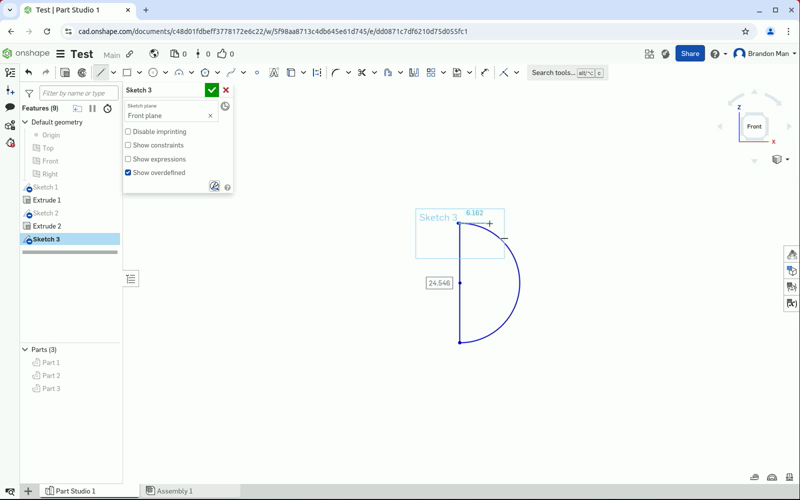
mouse_move(458, 223)
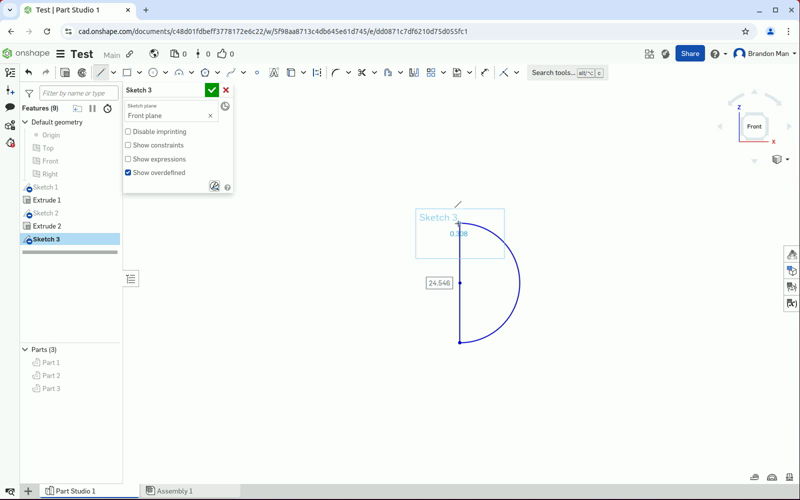
scroll(6)
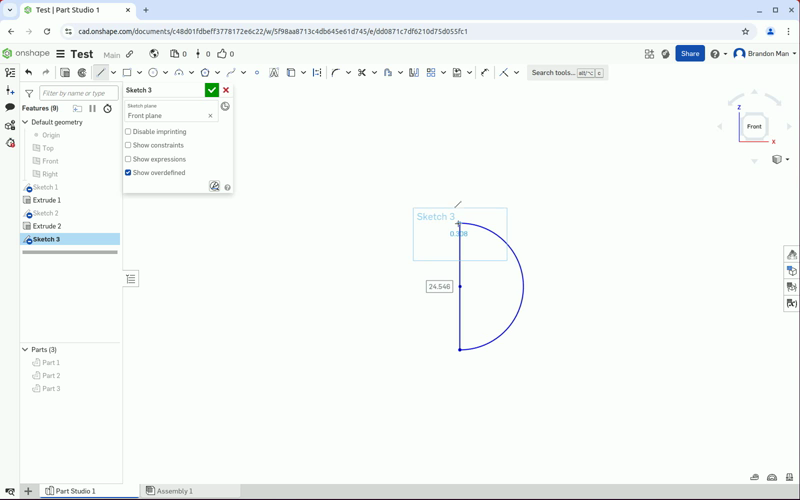
scroll(6)
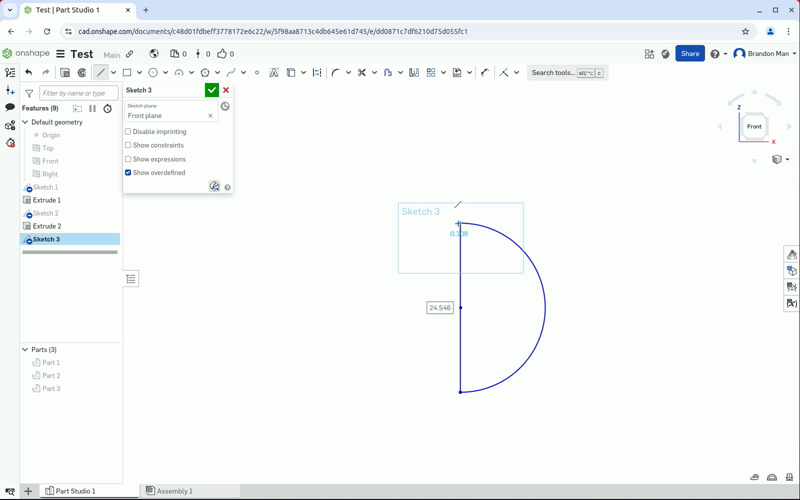
scroll(6)
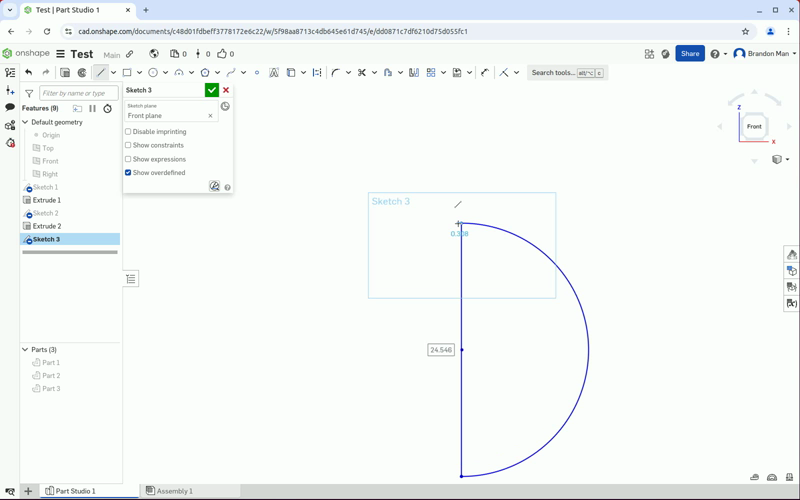
scroll(6)
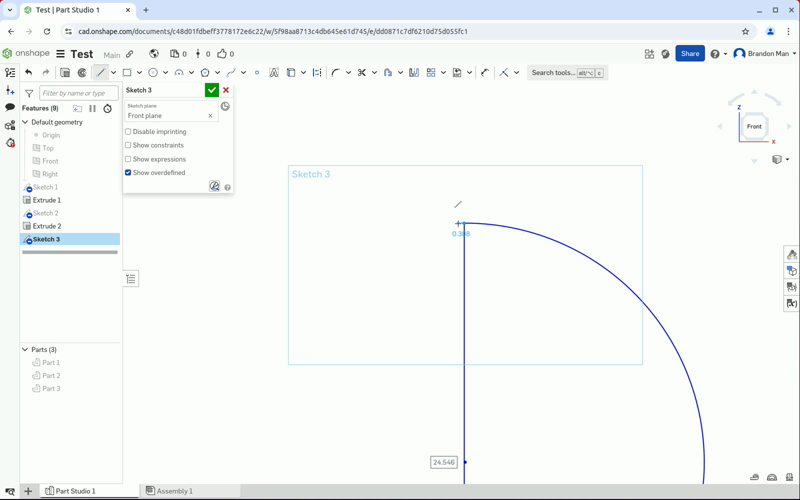
scroll(6)
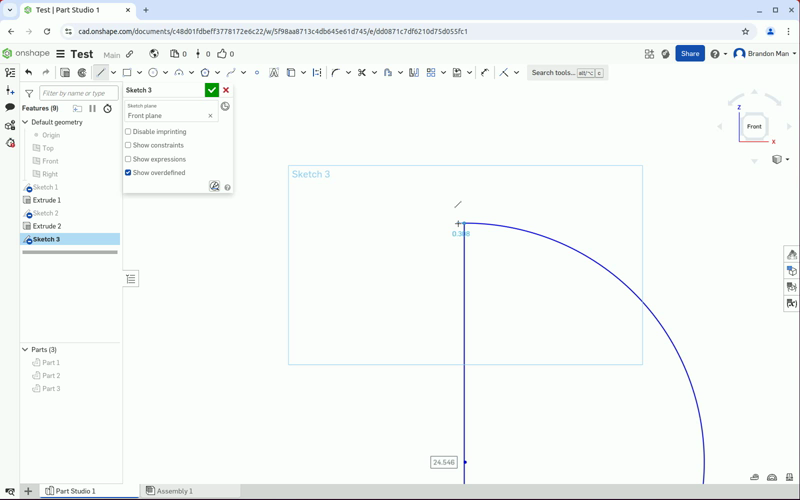
scroll(6)
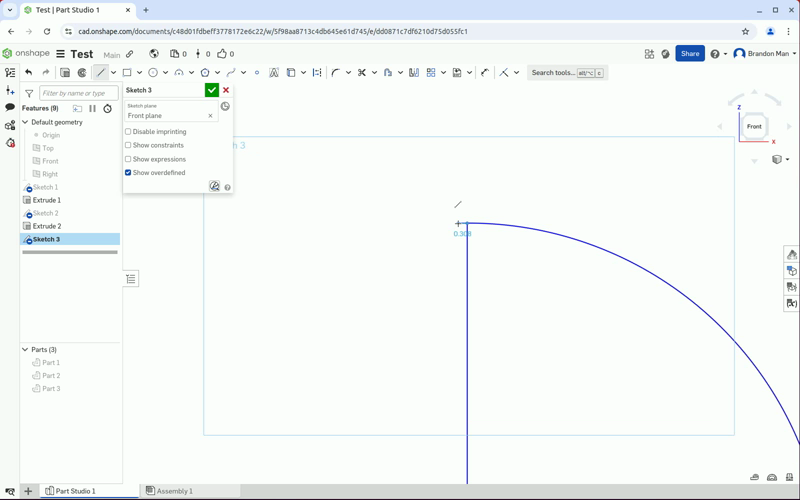
scroll(6)
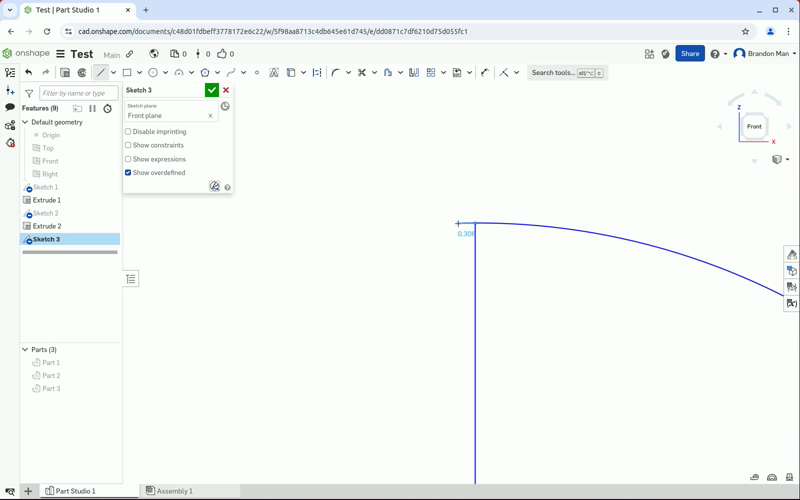
key_up(shift)
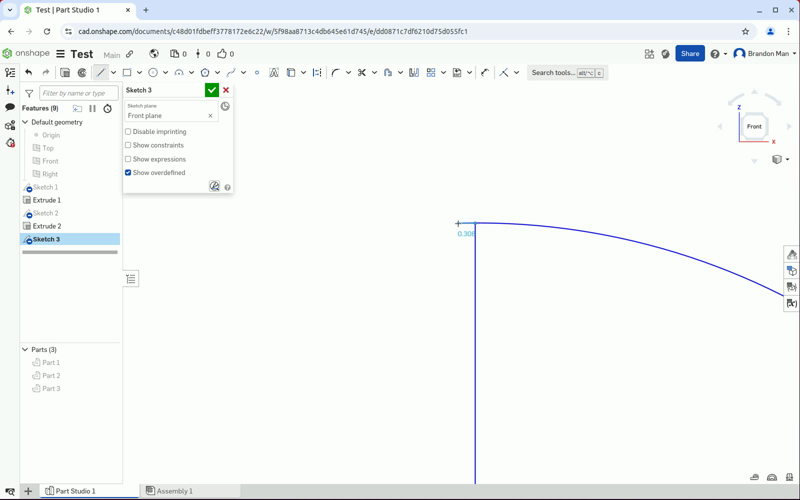
click(458, 223)
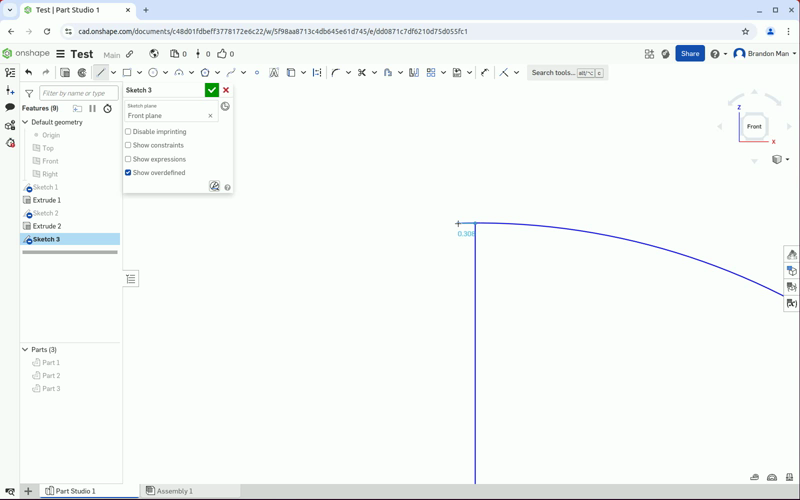
scroll(-6)
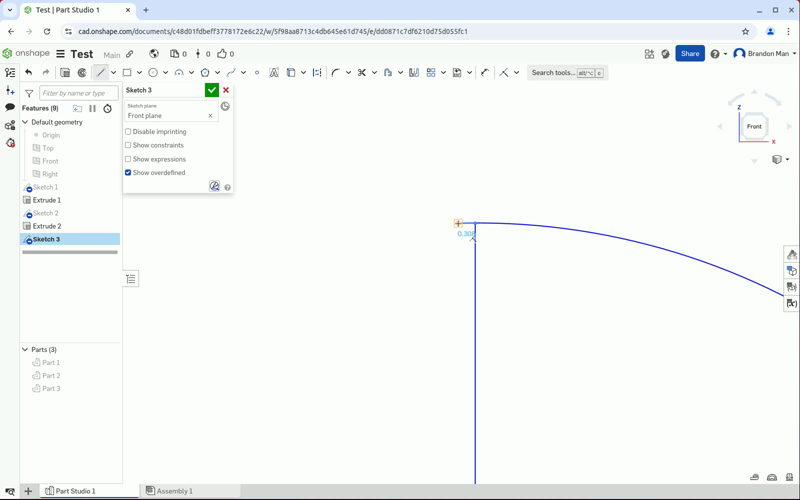
scroll(-6)
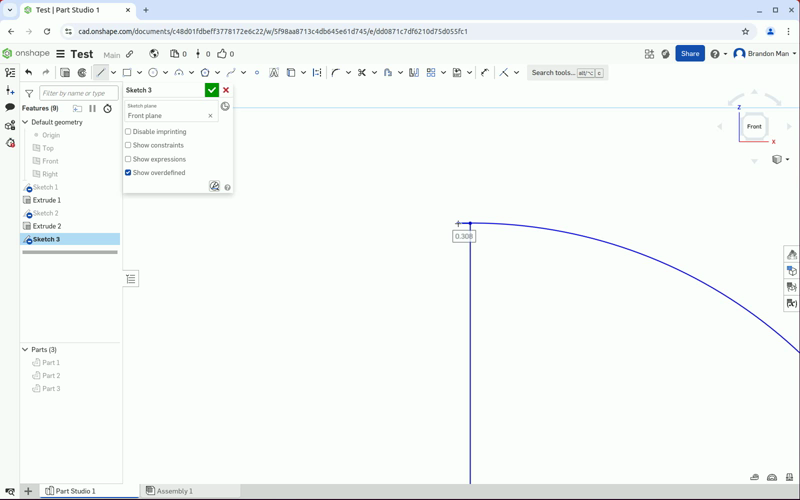
scroll(-6)
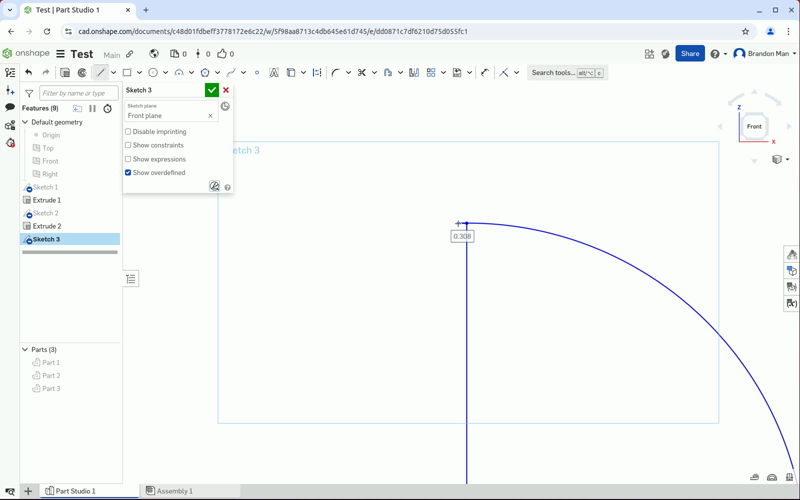
scroll(-6)
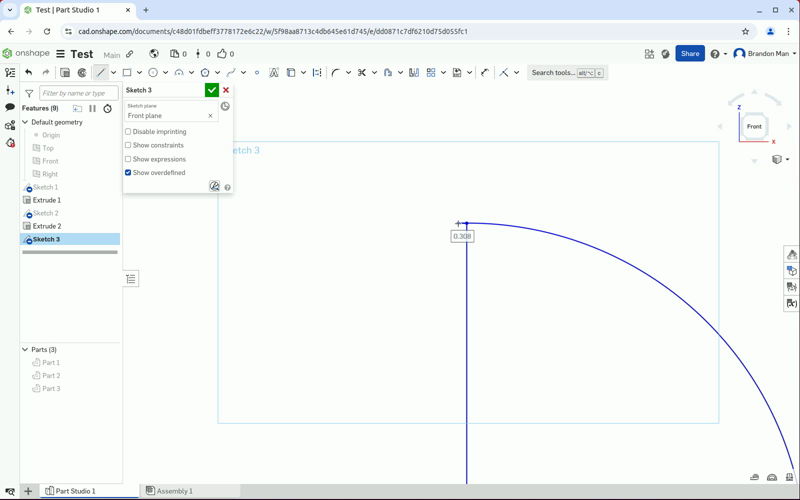
scroll(-6)
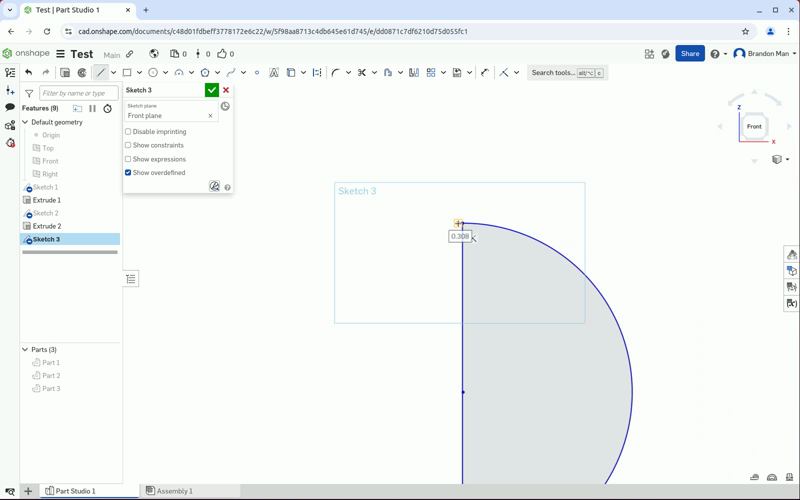
scroll(-6)
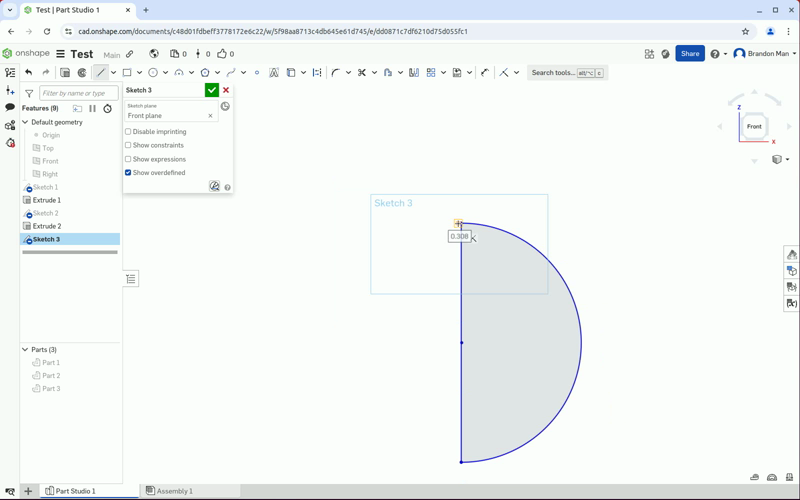
scroll(-6)
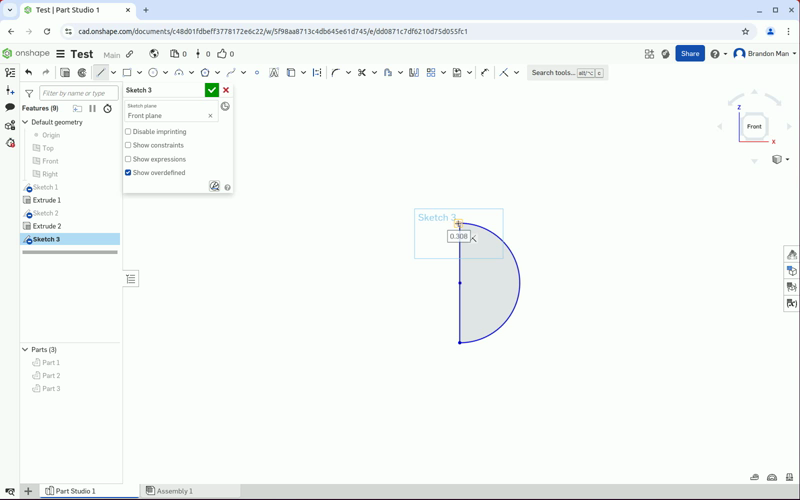
key(esc)
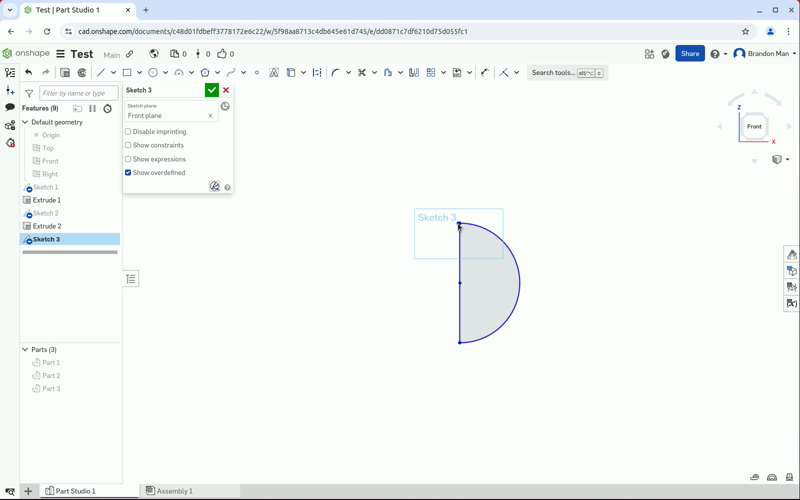
mouse_move(483, 308)
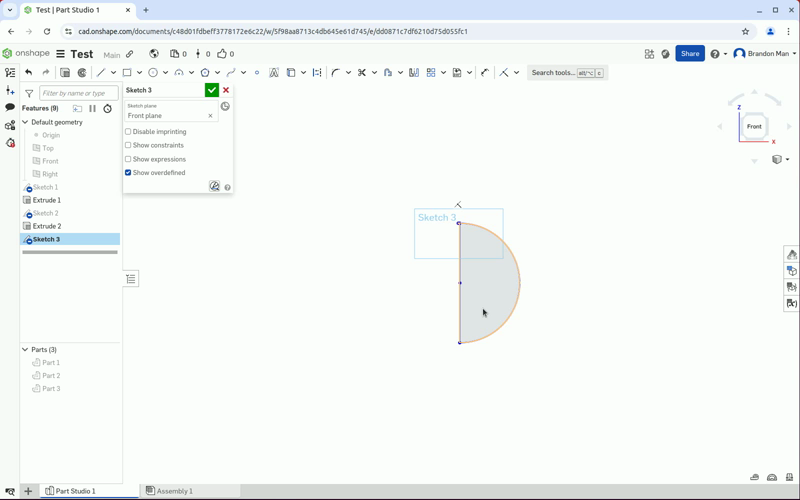
click(483, 308)
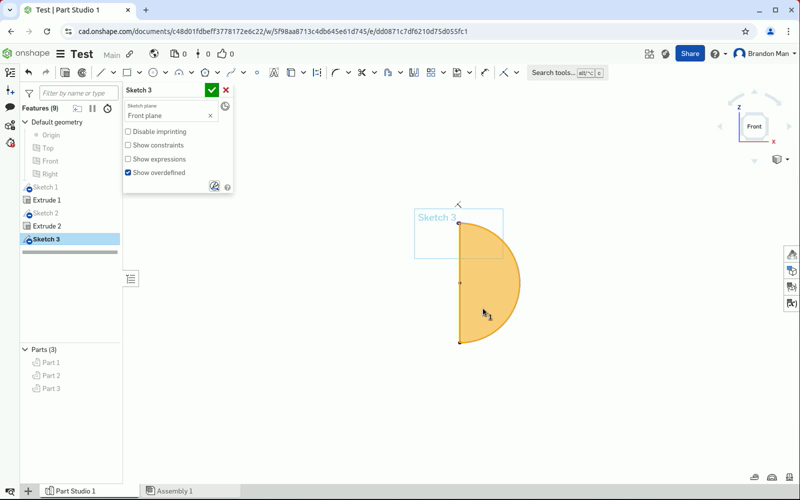
mouse_move(73, 352)
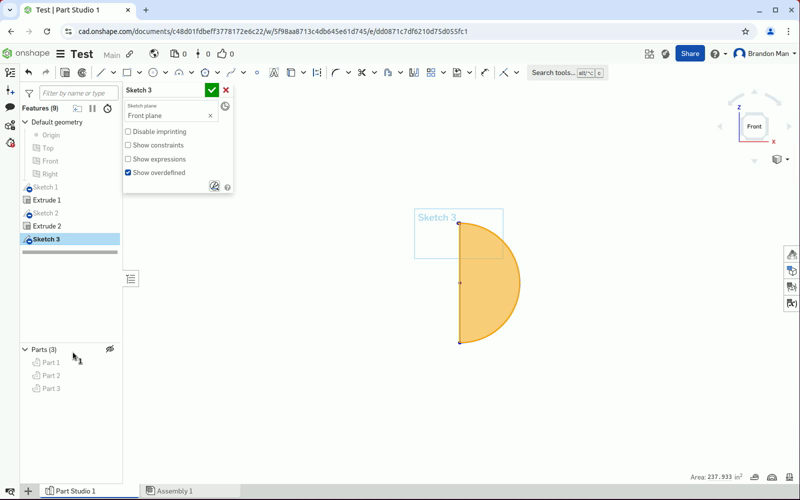
key(shift+y)
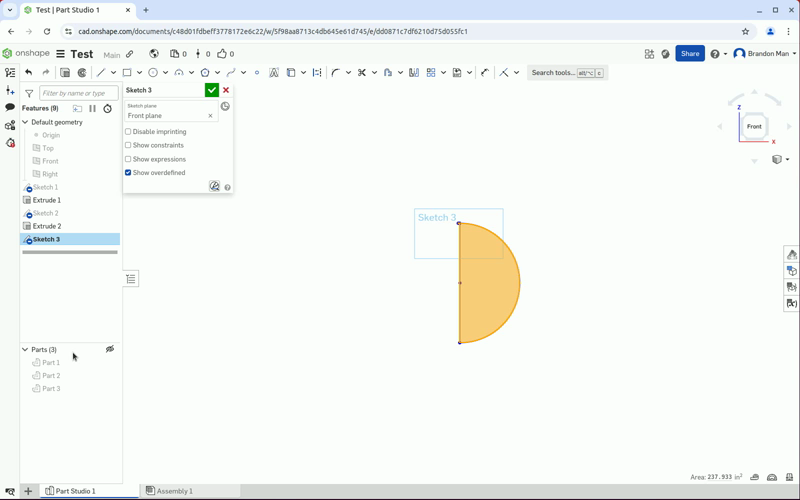
key(shift+e)
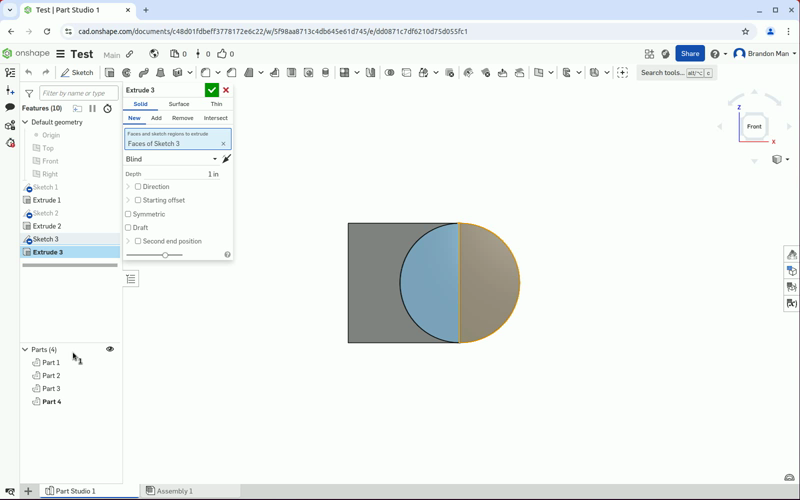
mouse_move(143, 106)
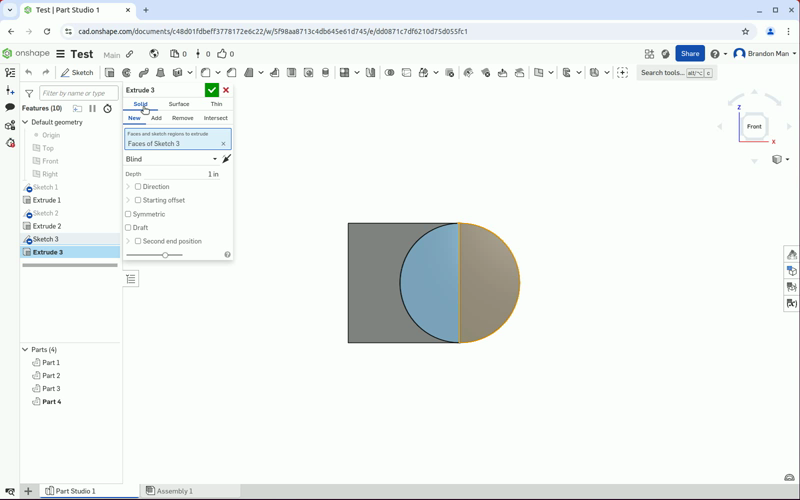
click(143, 106)
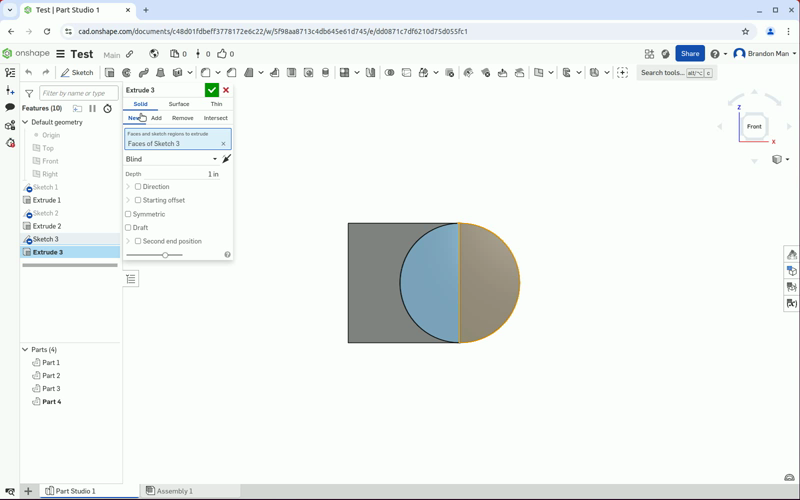
mouse_move(137, 120)
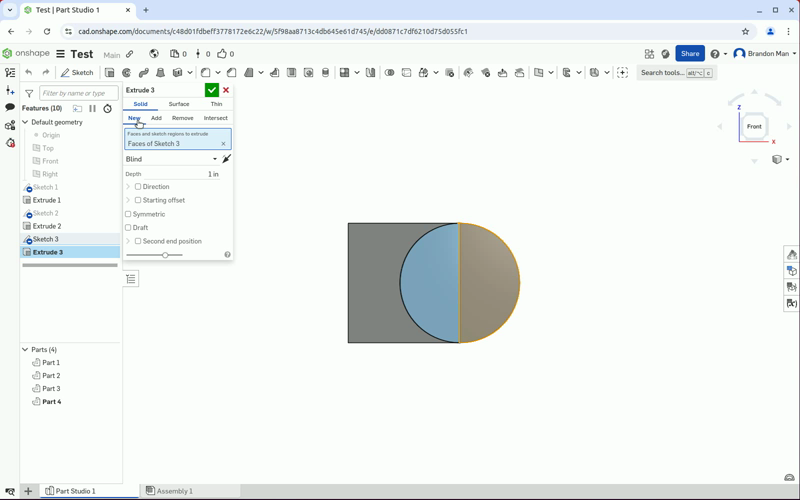
click(137, 120)
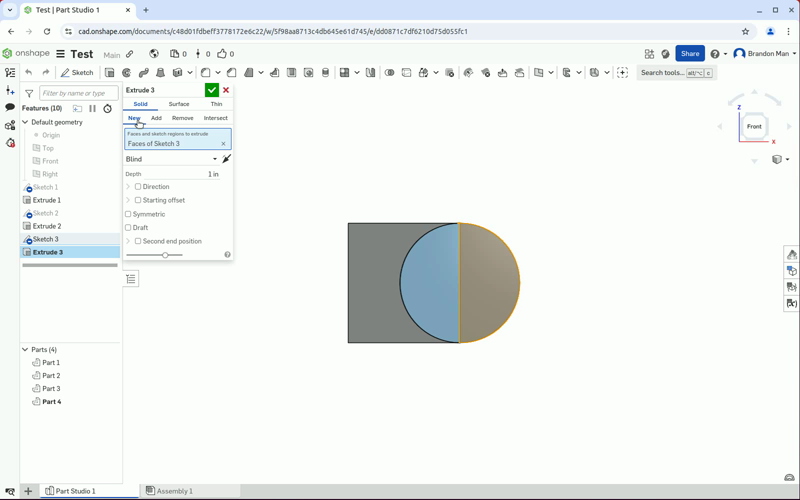
key(tab, 4)
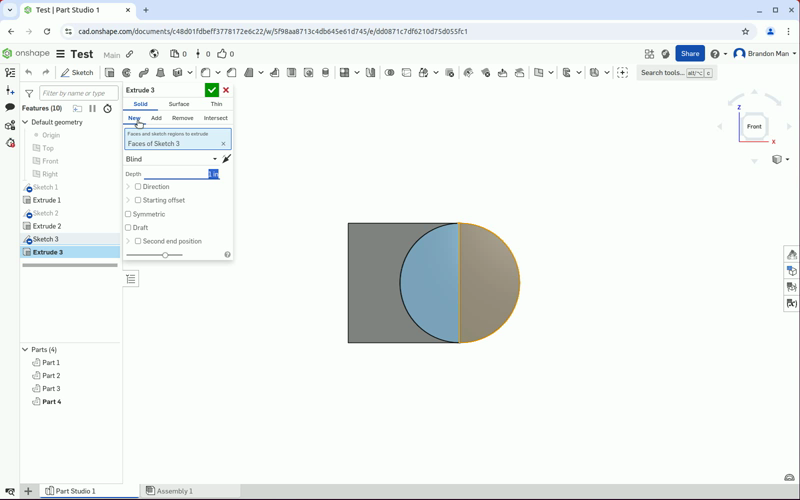
text(21.423)
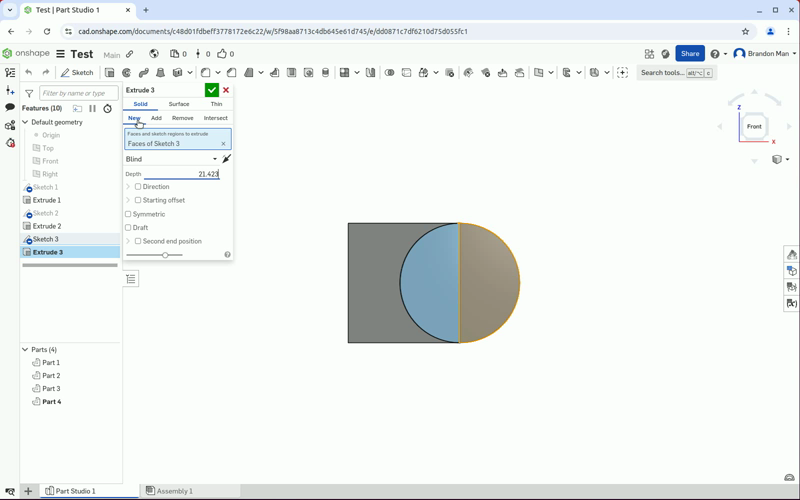
key(enter)
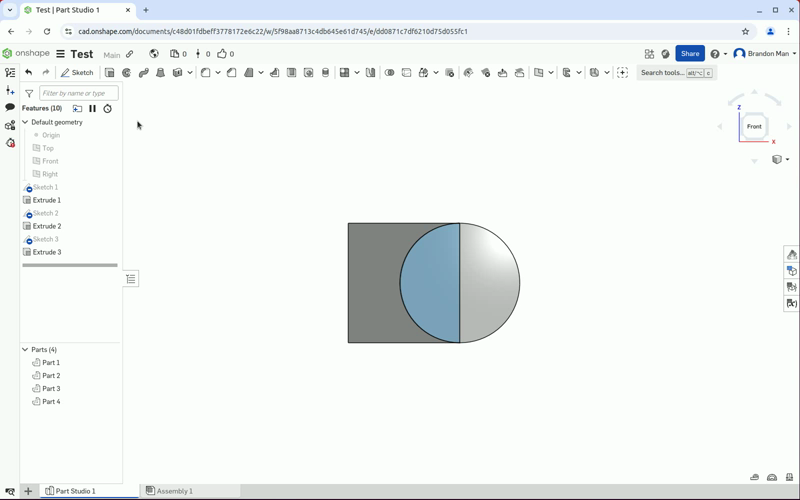
key(shift+h)
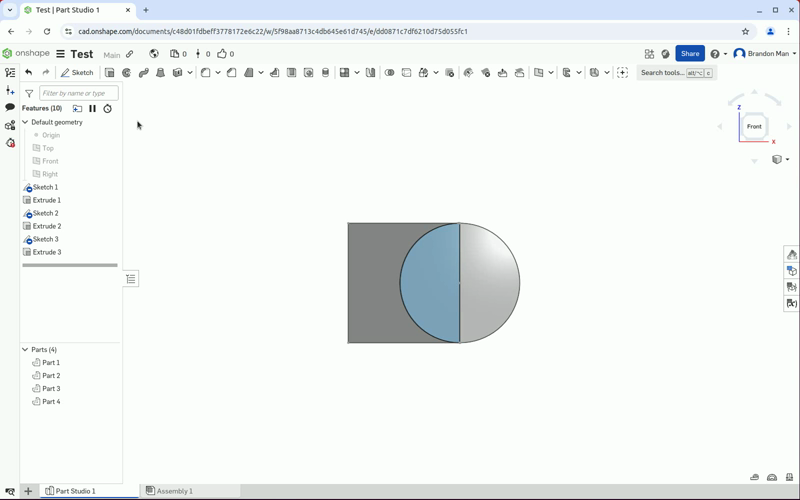
key(shift+h)
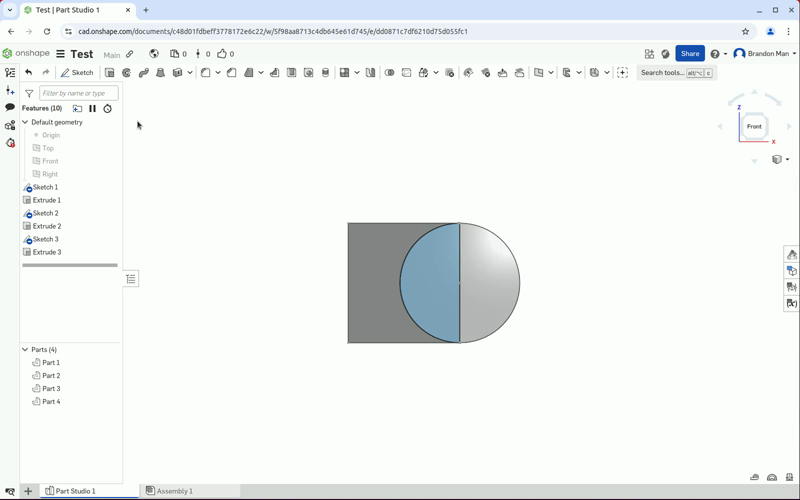
key(shift+7)
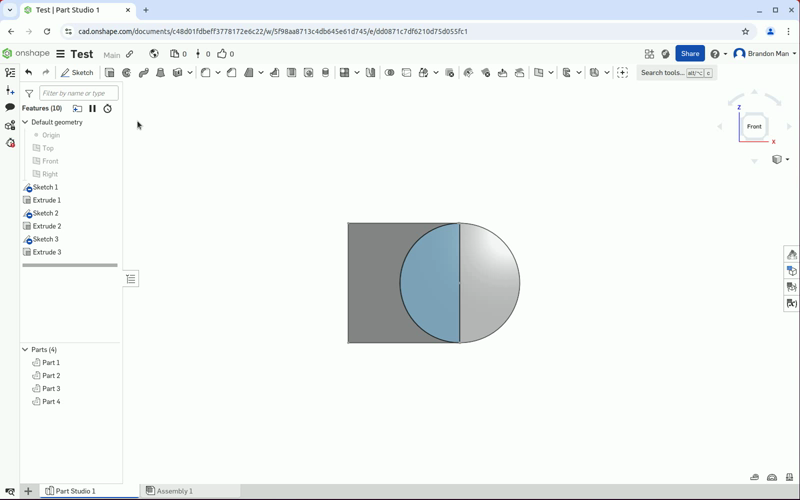
key(left, 2)
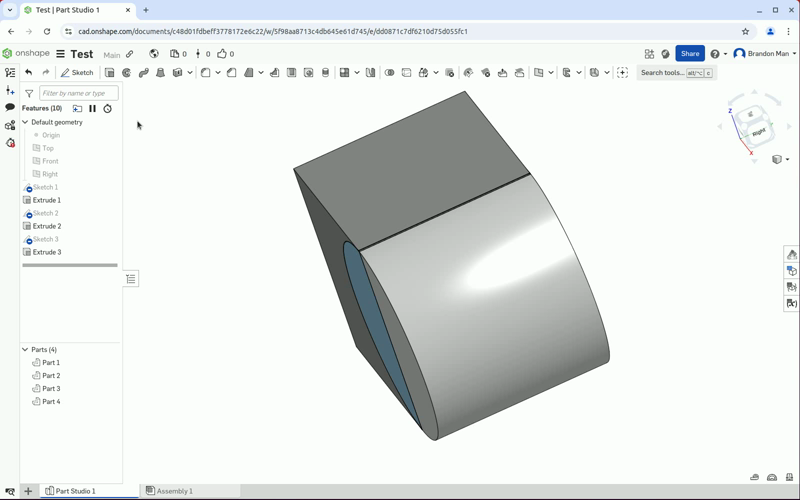
key(down, 2)
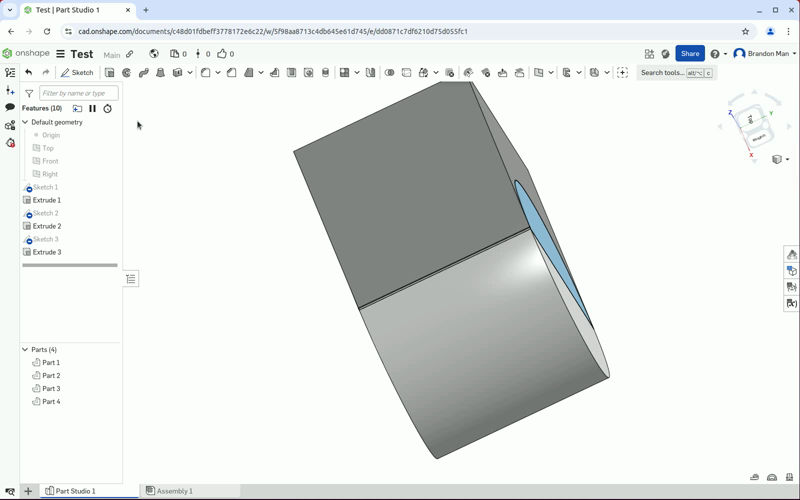
key(up, 2)
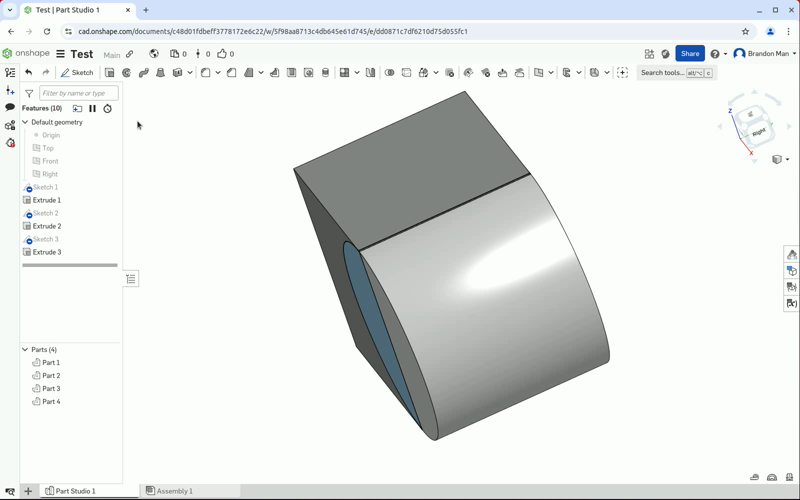
key(right, 2)
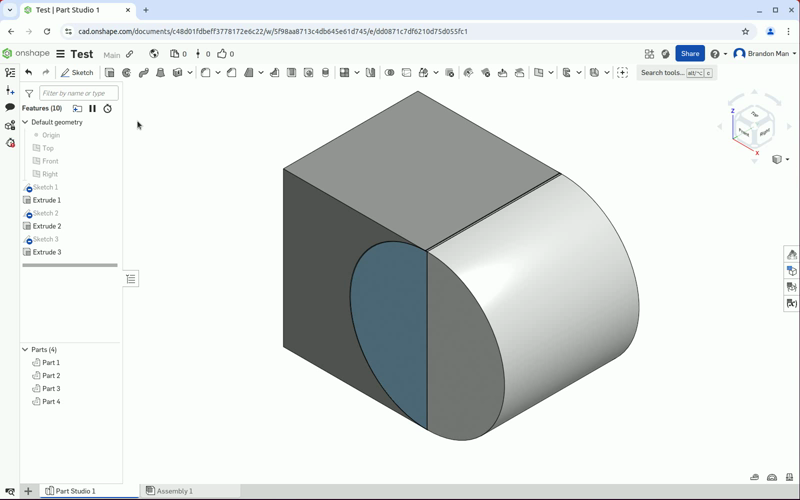
mouse_move(73, 189)
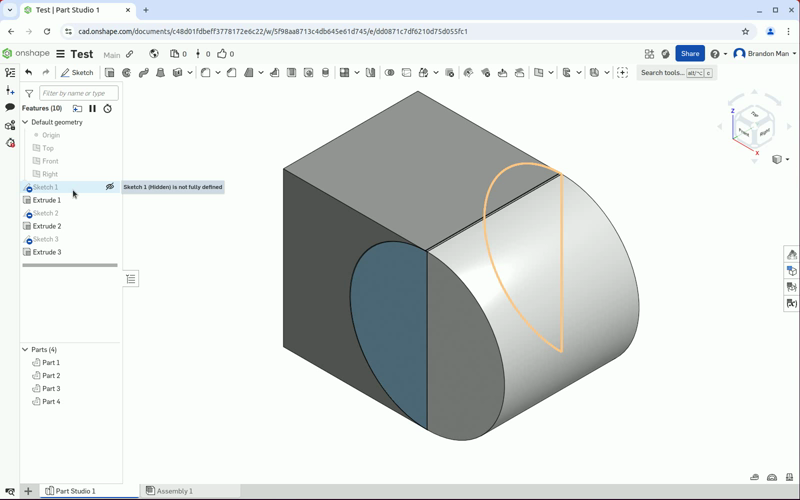
click(73, 189)